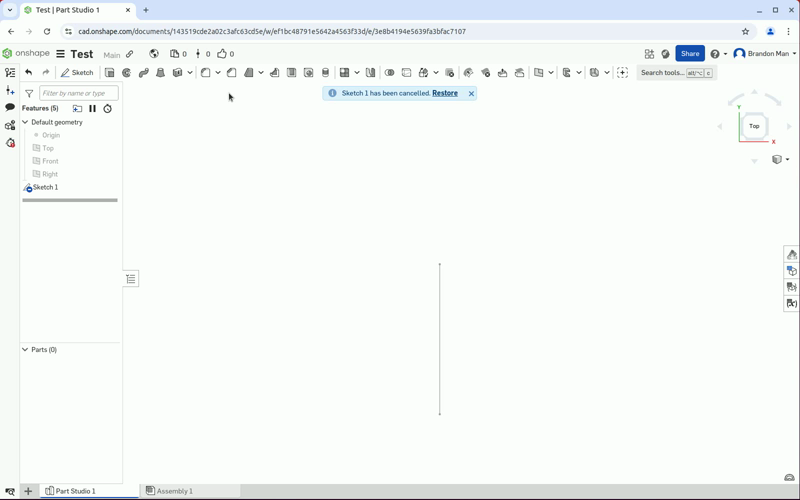
key(shift+h)
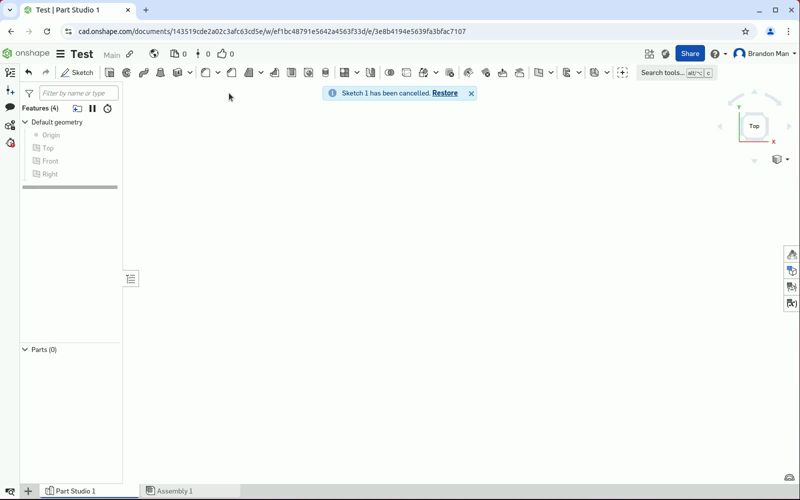
key(shift+s)
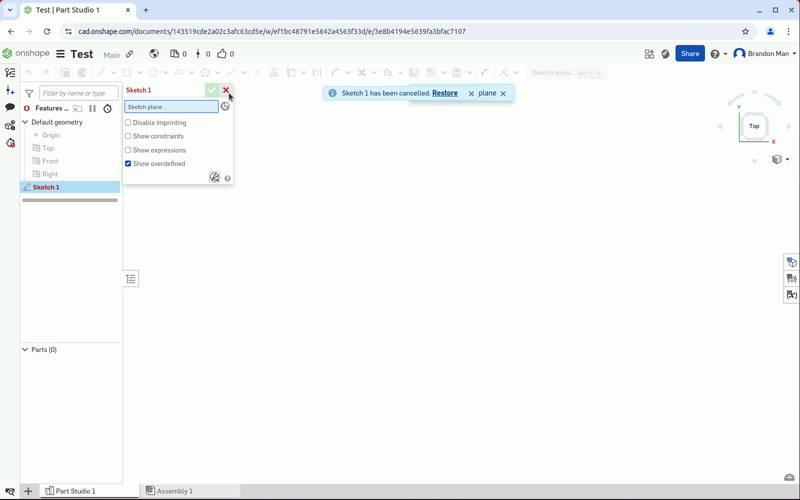
mouse_move(73, 150)
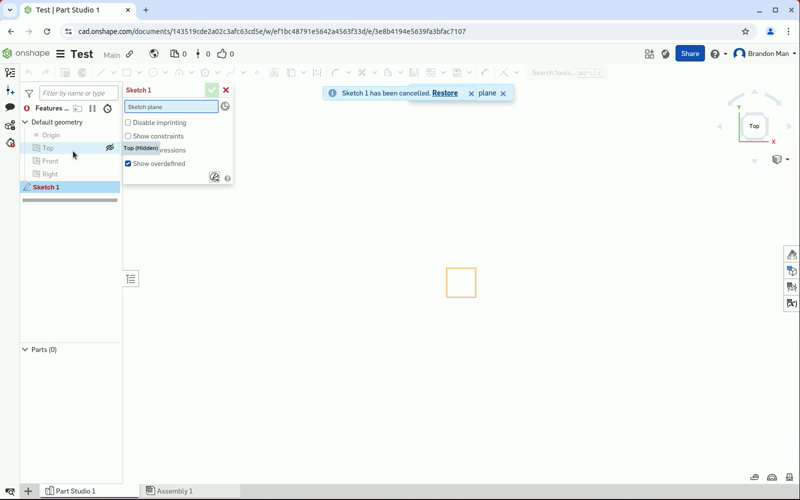
click(73, 150)
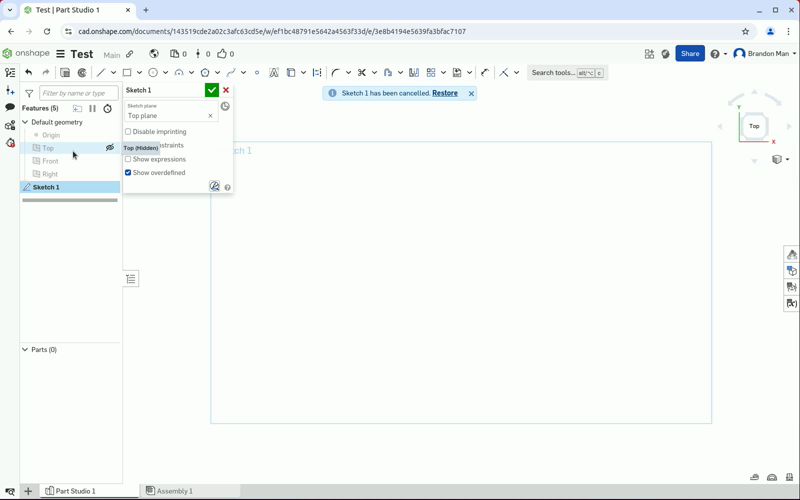
mouse_move(73, 352)
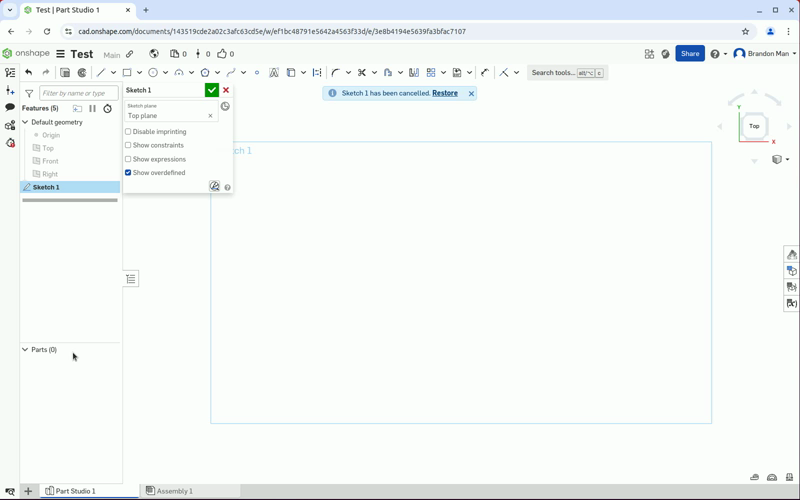
key(y)
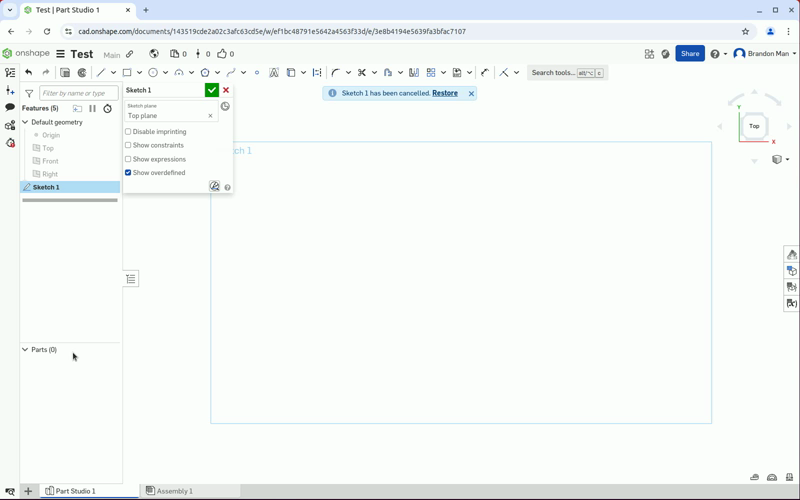
key(l)
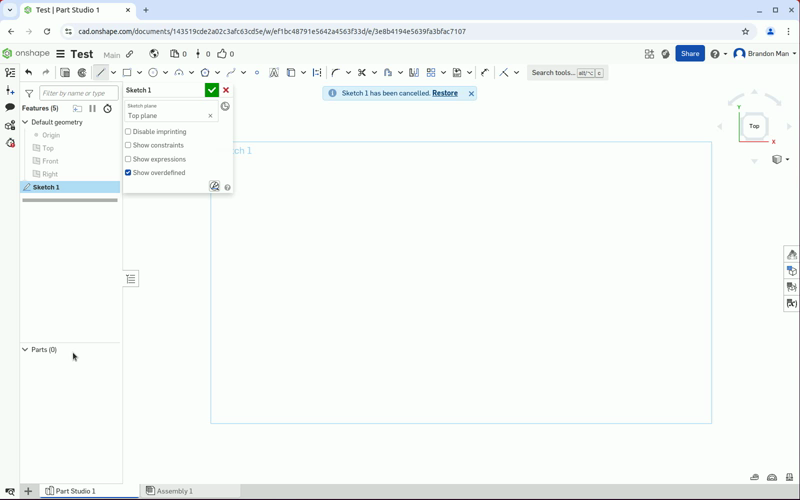
key_down(shift)
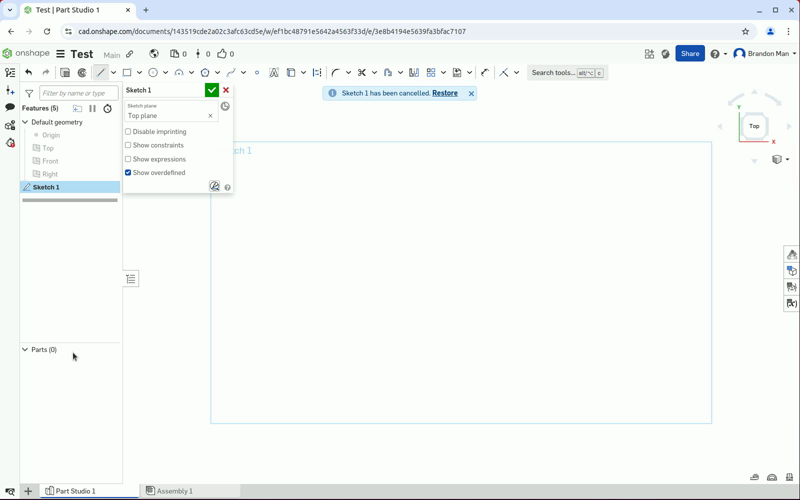
mouse_move(370, 305)
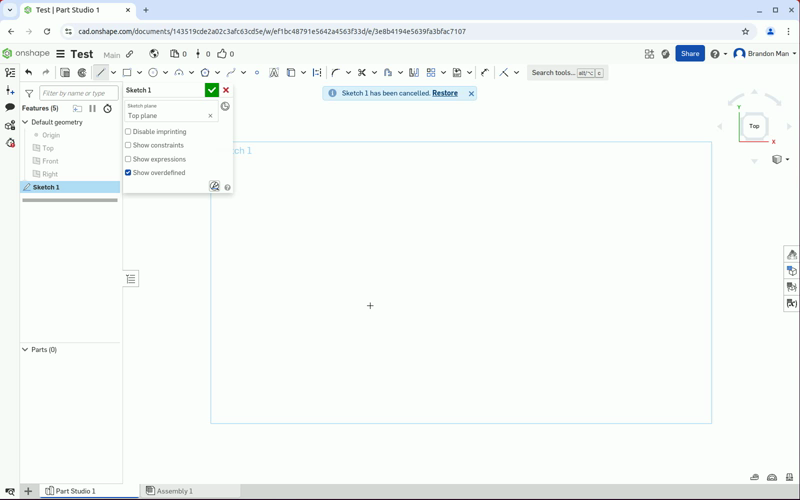
click(370, 305)
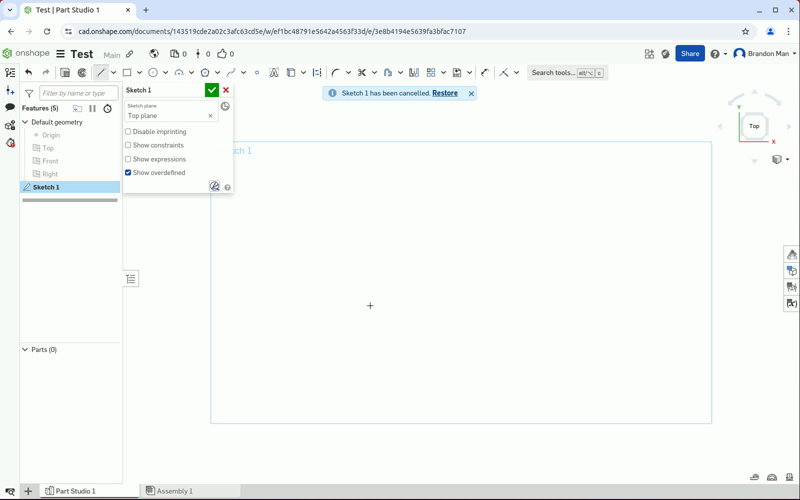
key_up(shift)
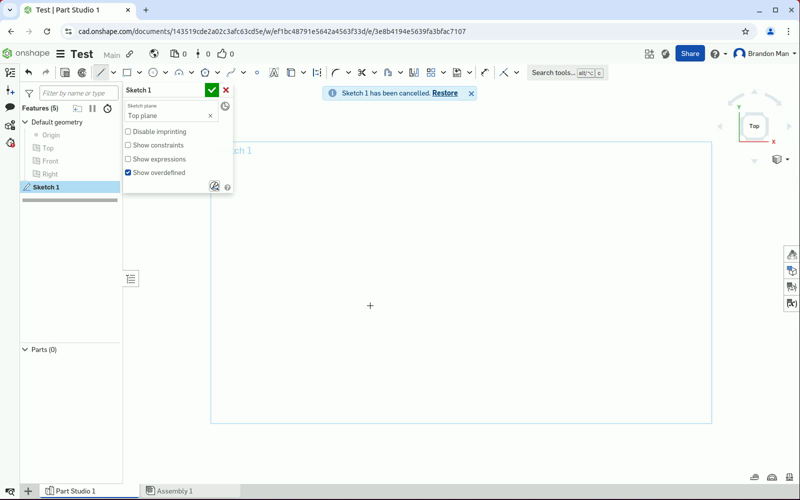
key_down(shift)
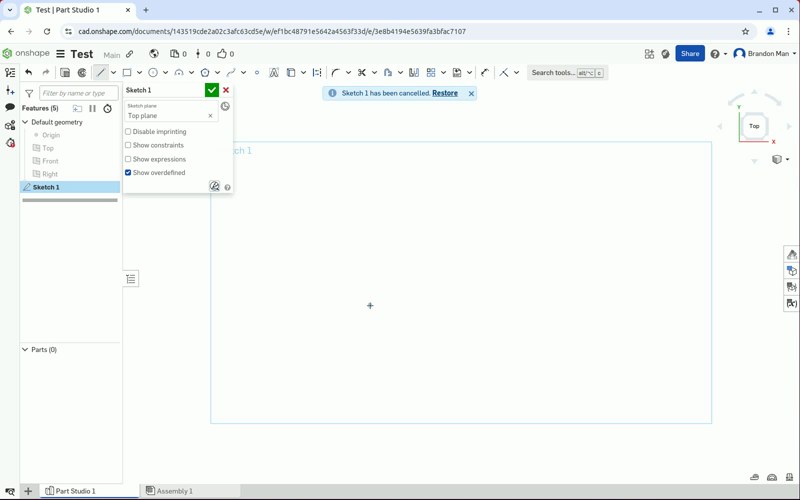
mouse_move(551, 305)
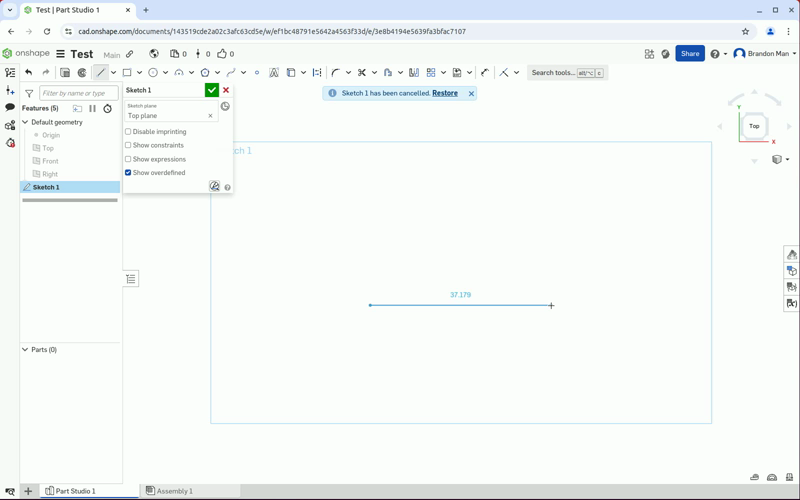
click(551, 305)
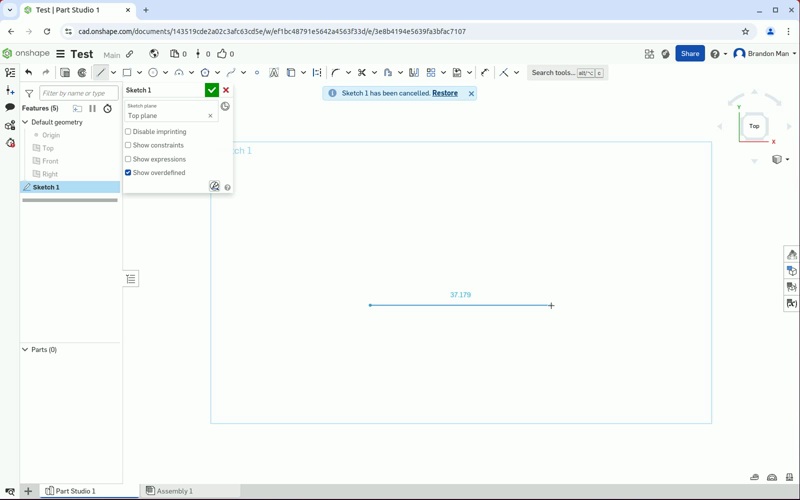
key_up(shift)
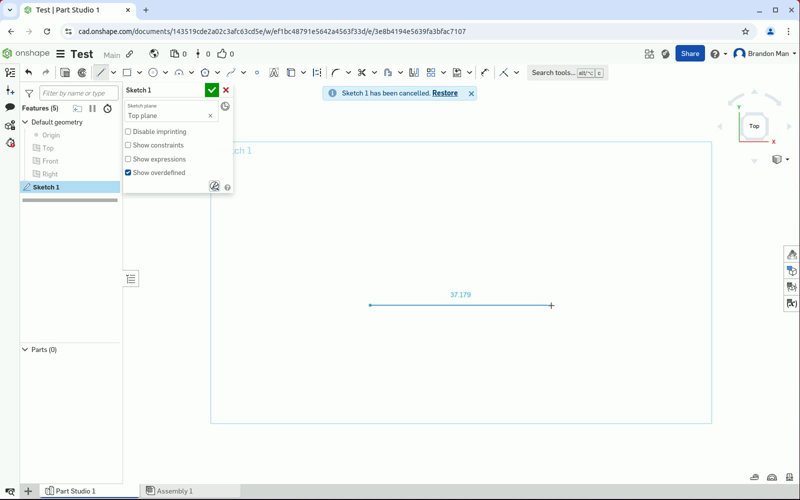
key(esc)
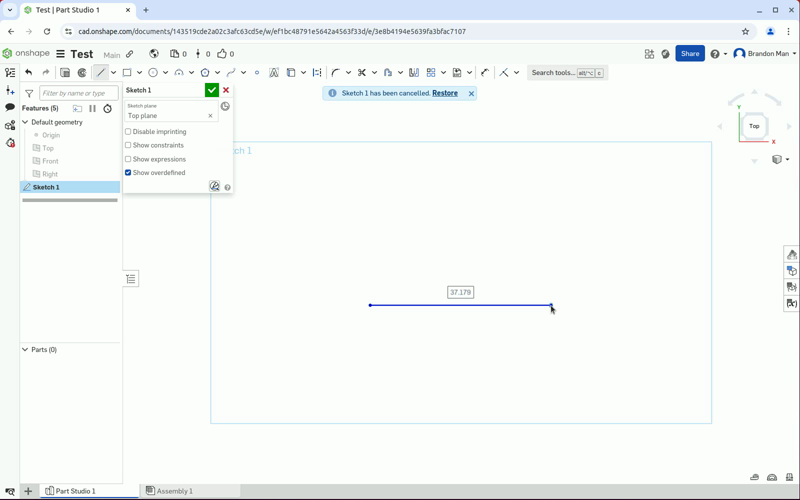
key(a)
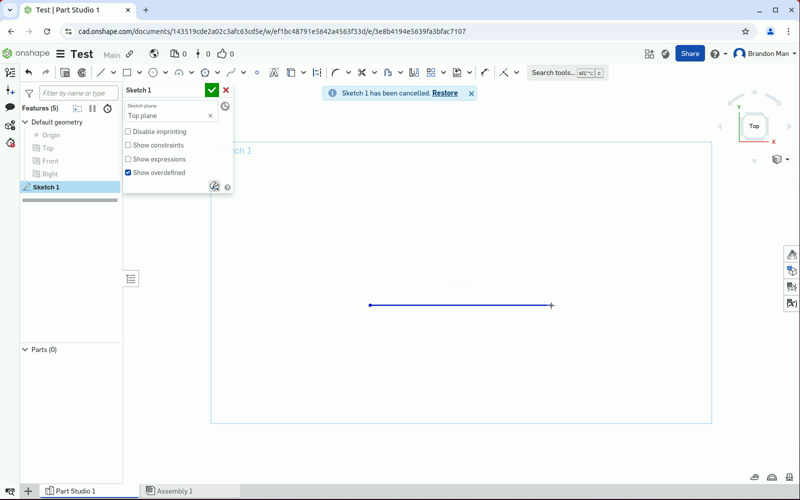
mouse_move(551, 305)
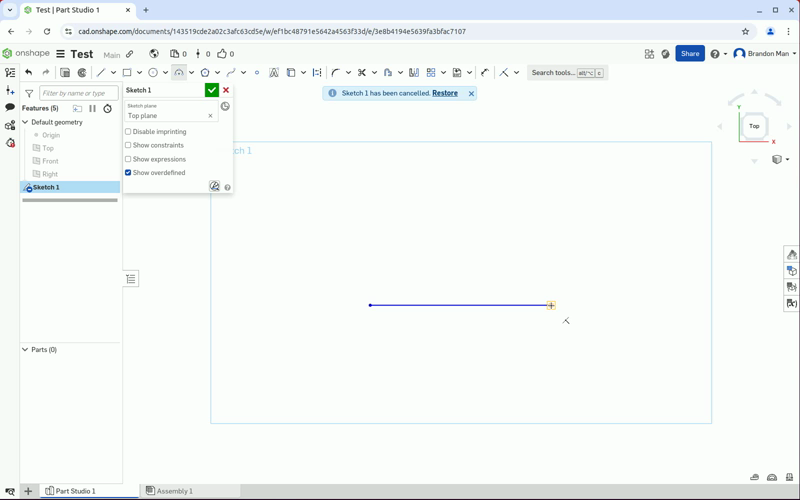
click(551, 305)
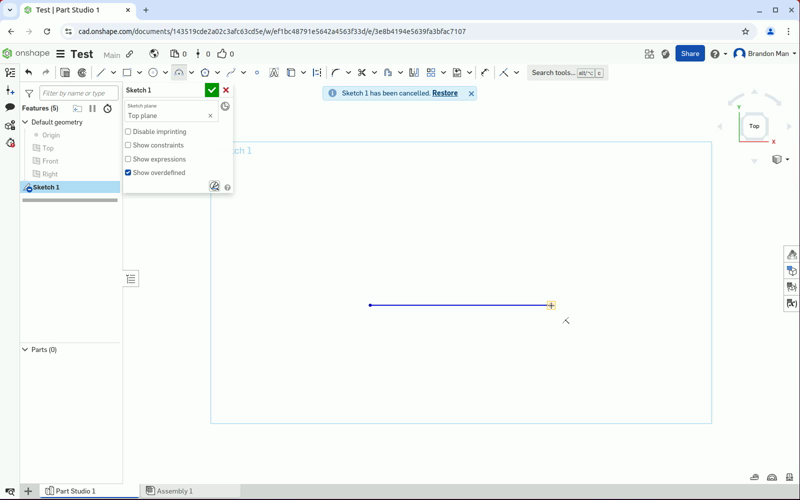
key_down(shift)
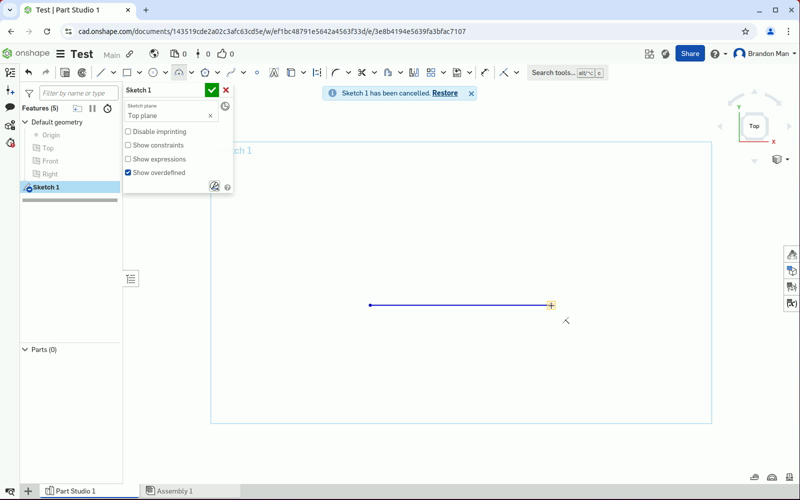
mouse_move(551, 260)
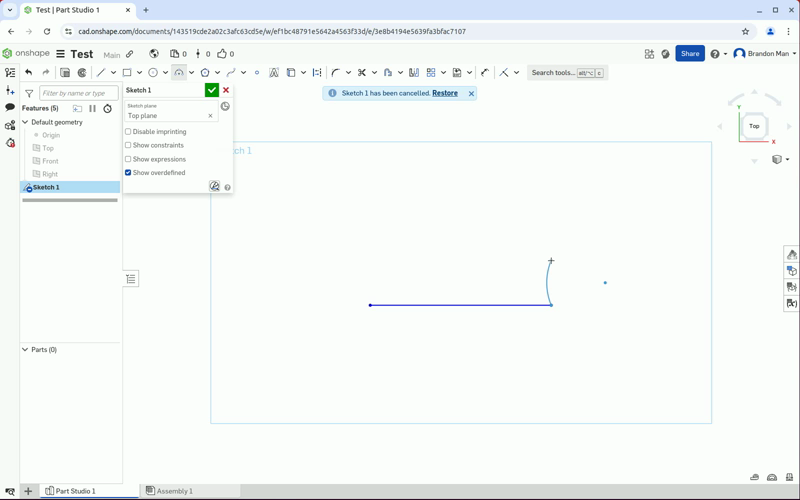
click(551, 260)
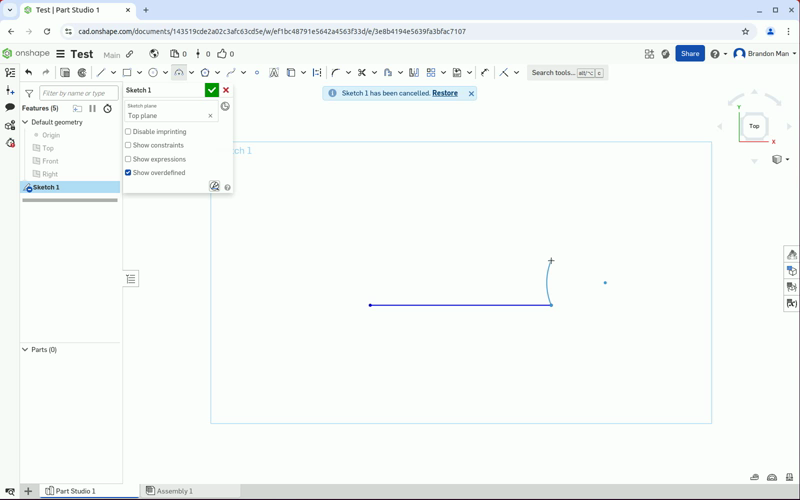
mouse_move(573, 282)
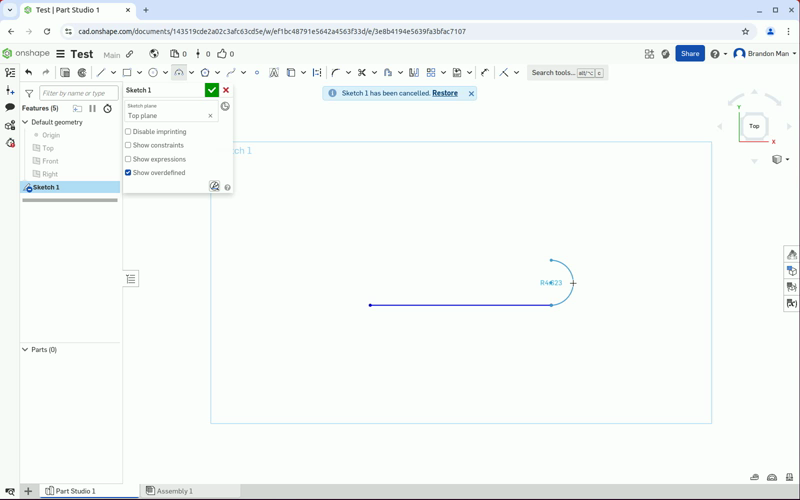
click(573, 282)
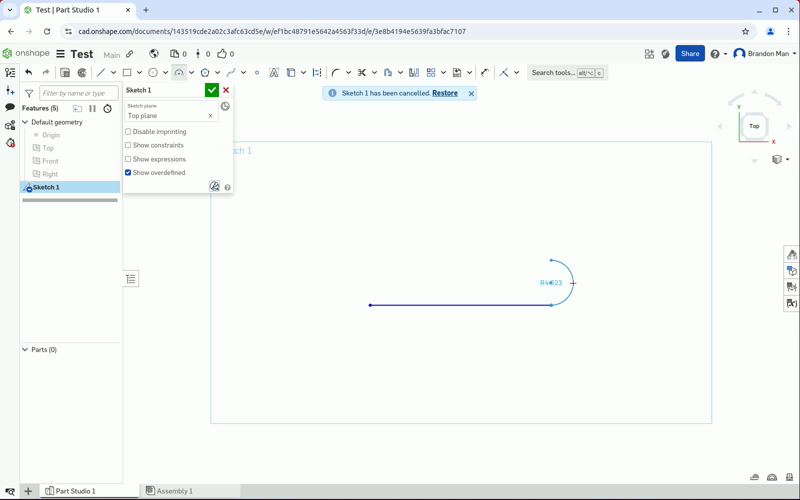
key_up(shift)
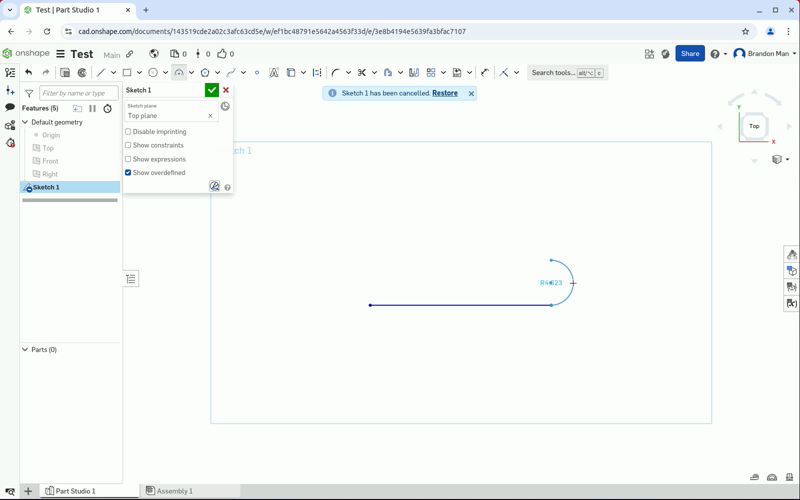
key(esc)
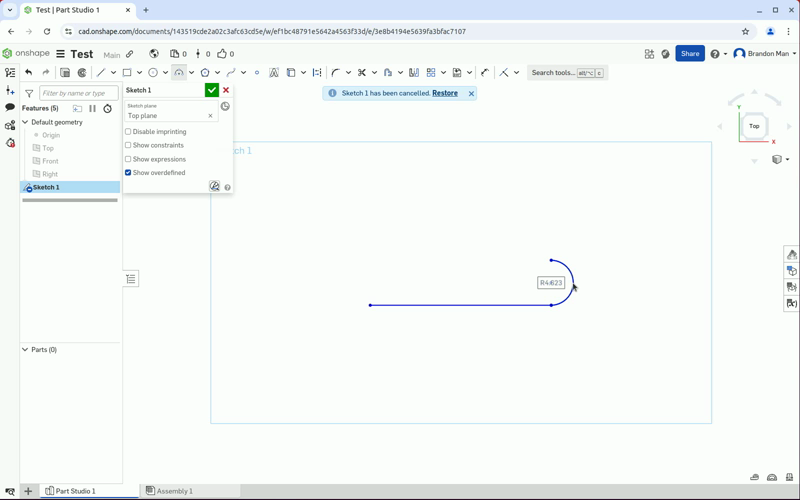
key(l)
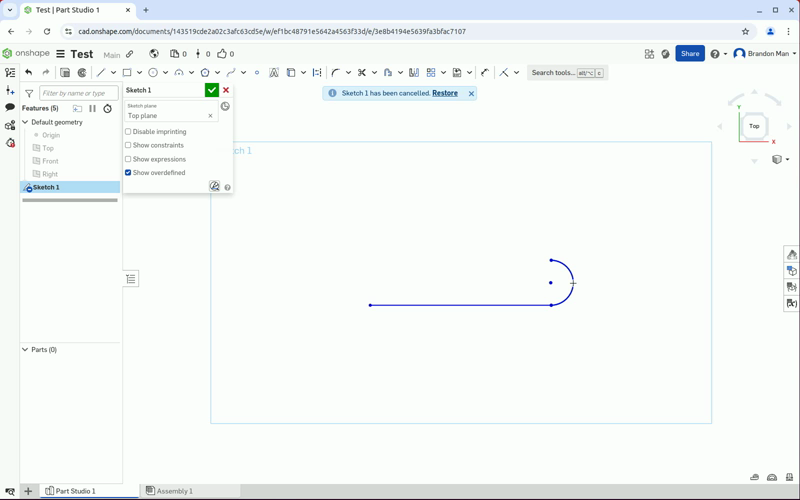
mouse_move(551, 260)
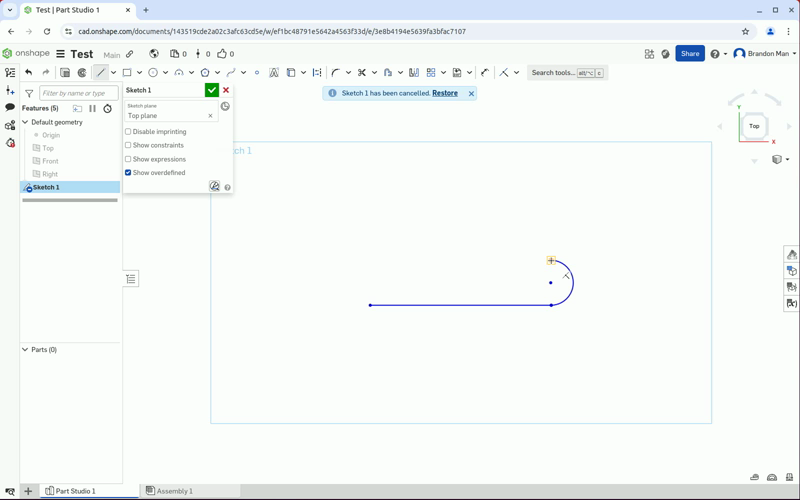
click(551, 260)
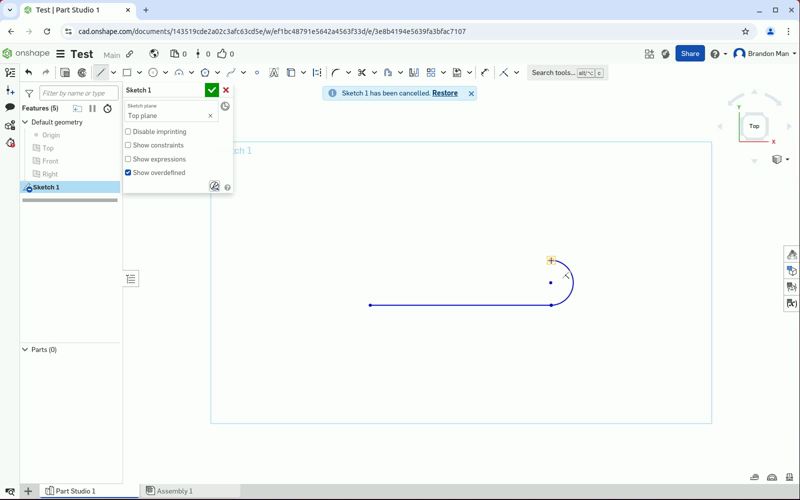
key_down(shift)
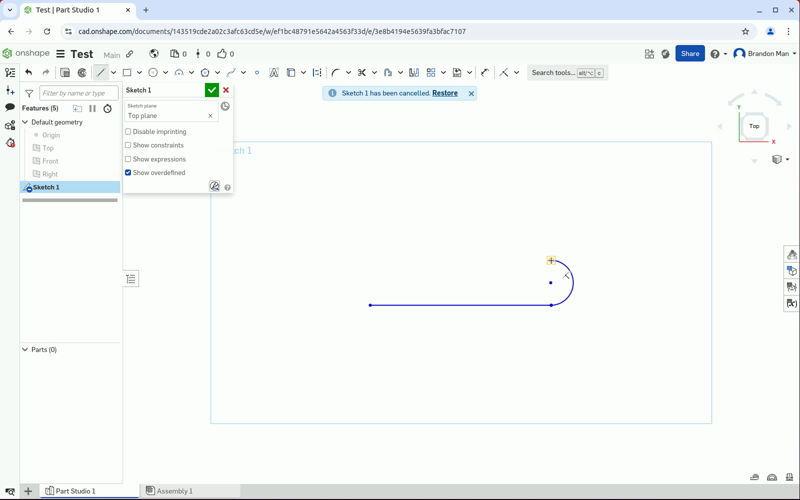
mouse_move(370, 260)
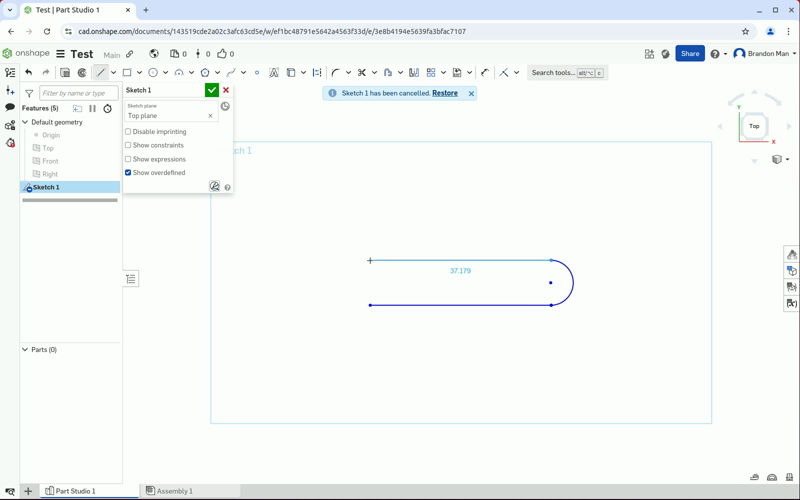
click(370, 260)
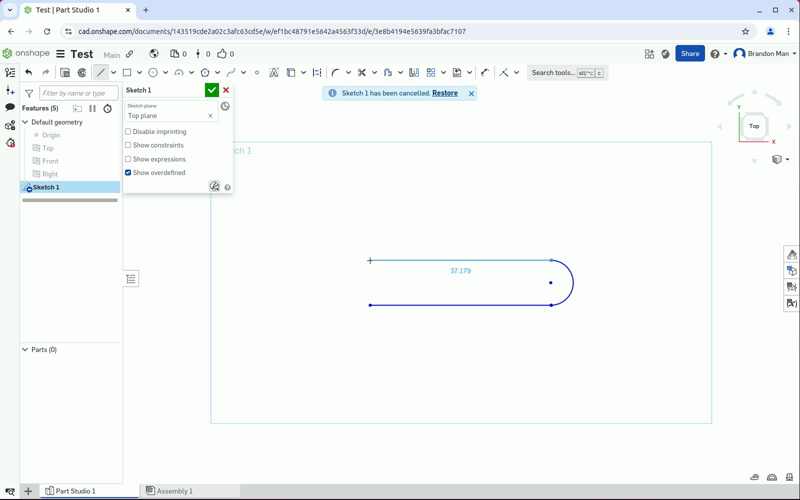
key_up(shift)
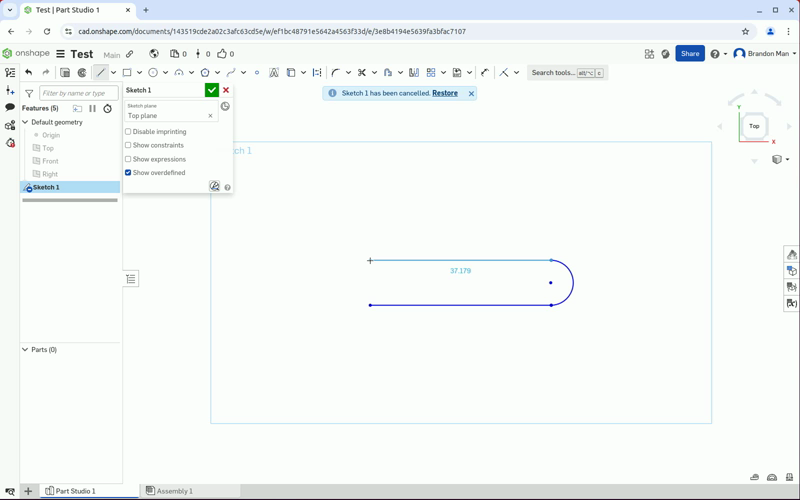
key(esc)
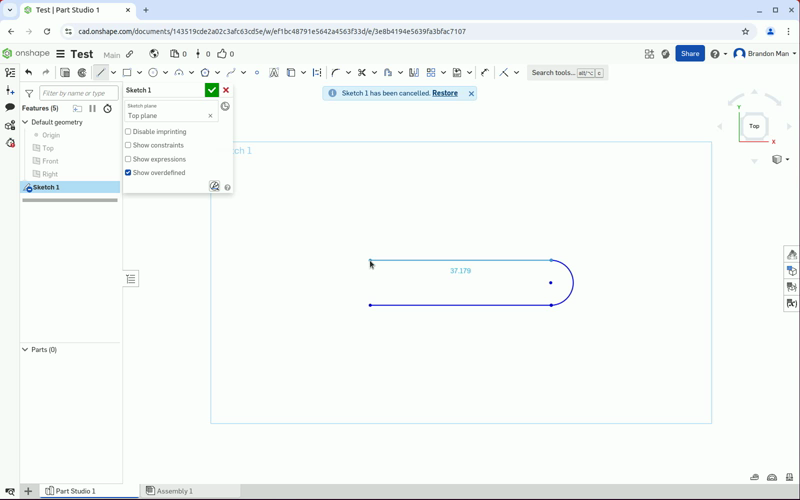
key(a)
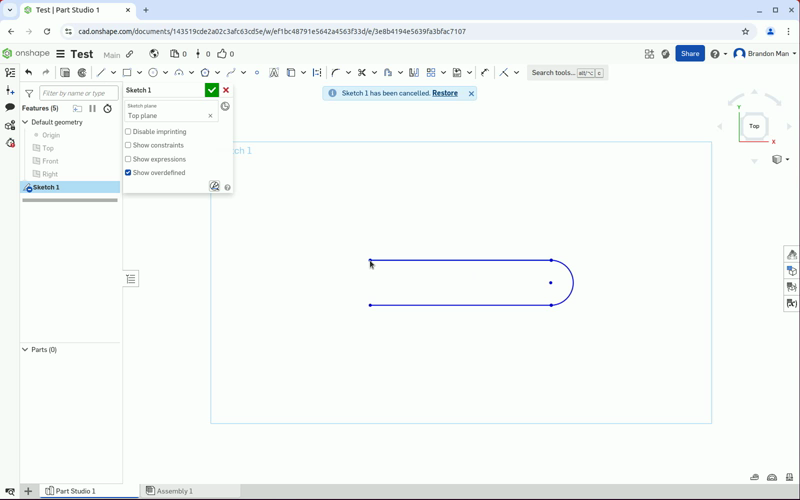
mouse_move(370, 260)
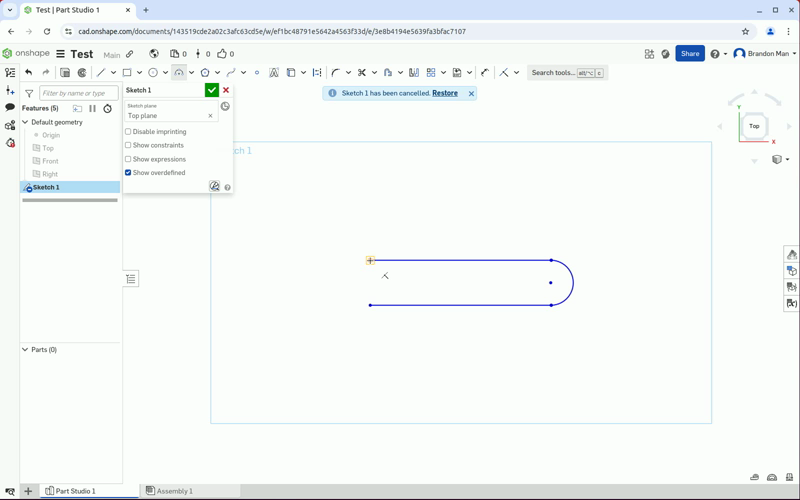
click(370, 260)
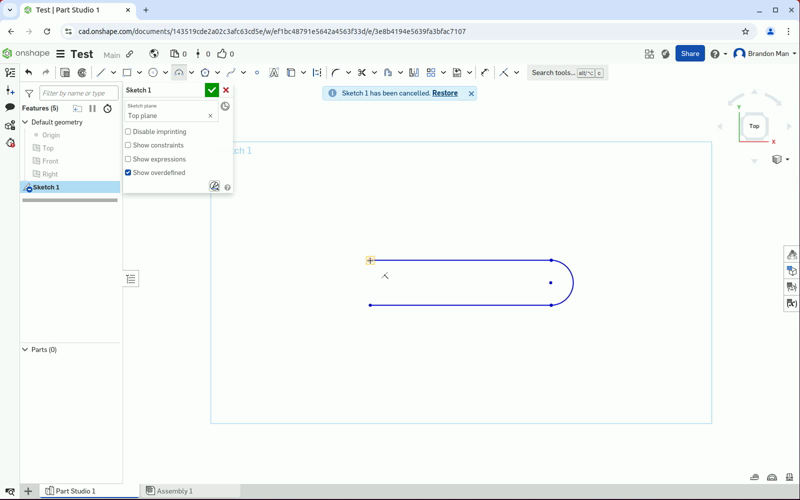
mouse_move(370, 305)
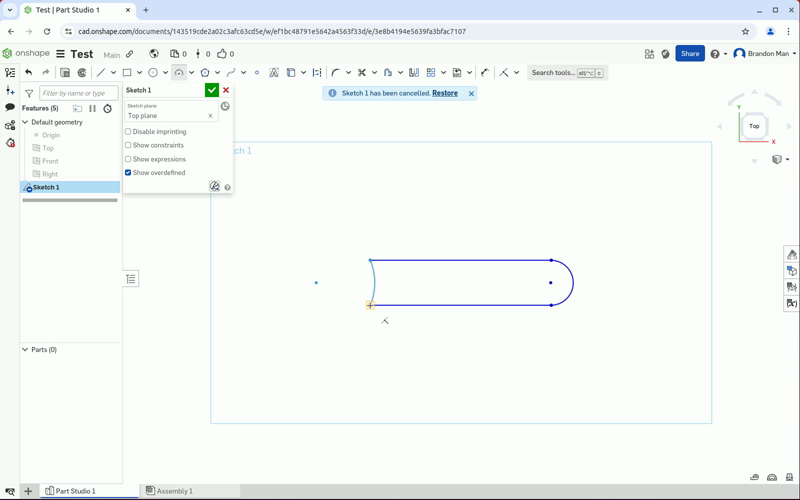
click(370, 305)
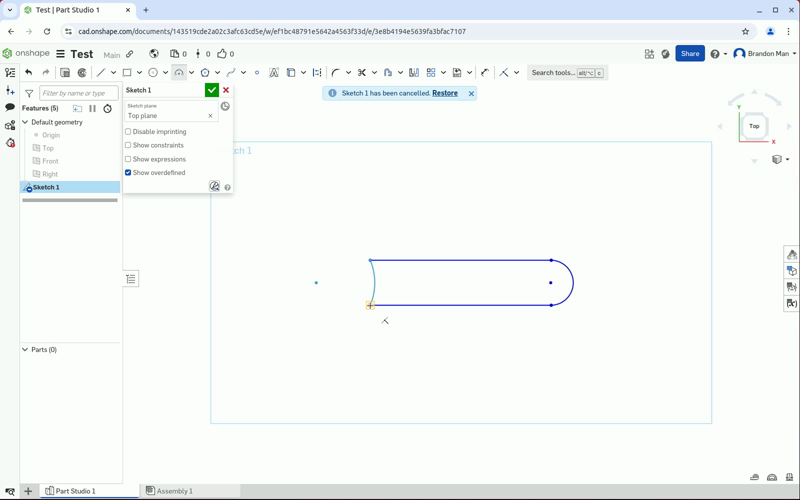
key_down(shift)
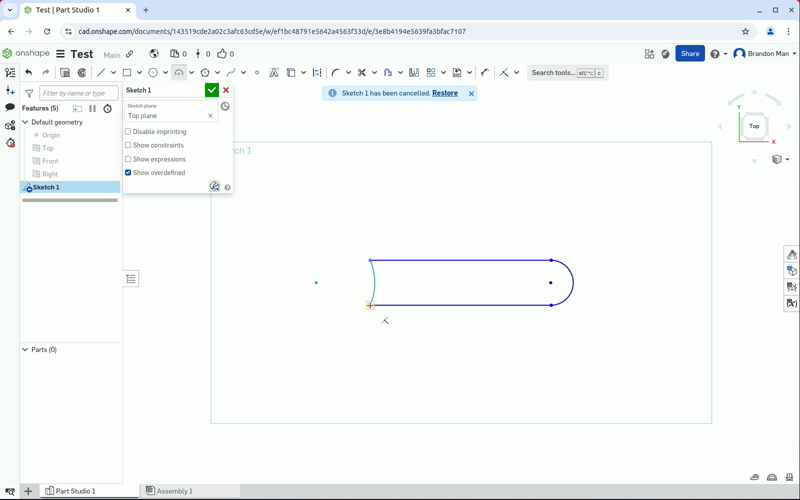
mouse_move(348, 282)
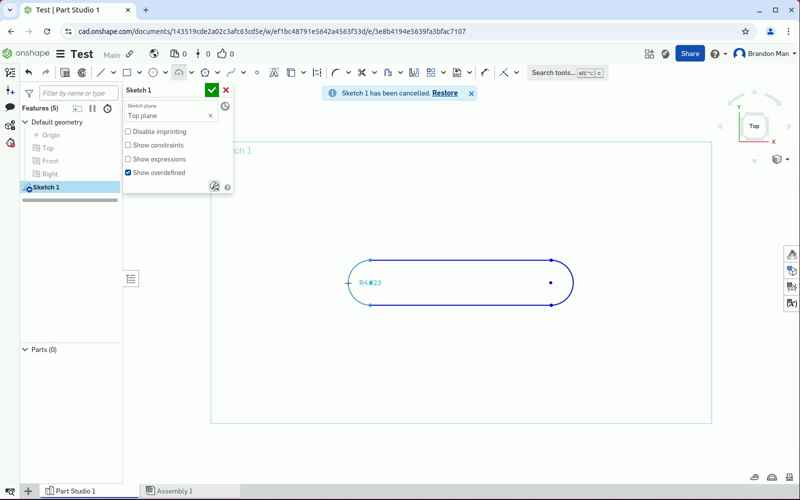
click(348, 282)
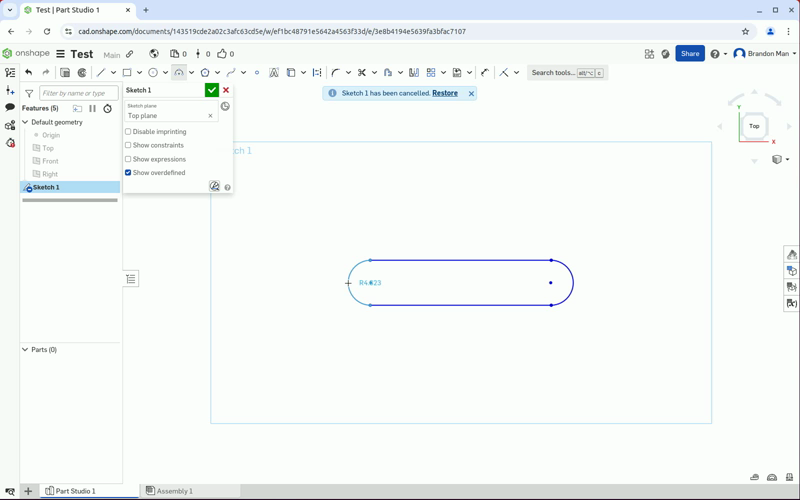
key_up(shift)
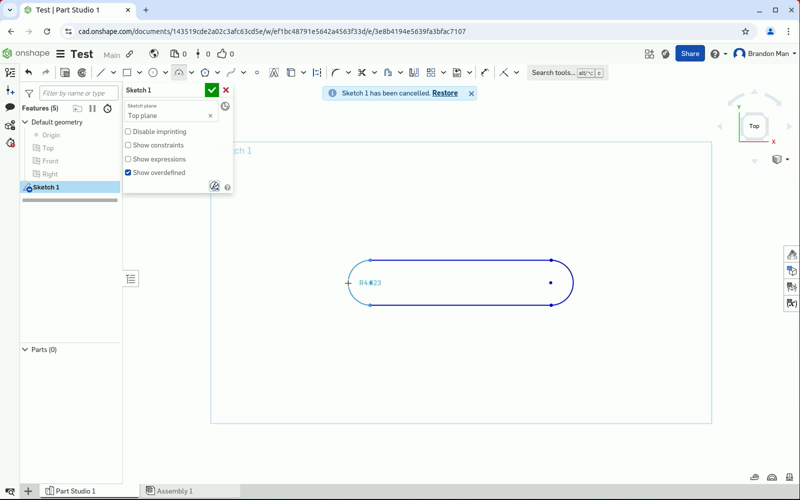
key(esc)
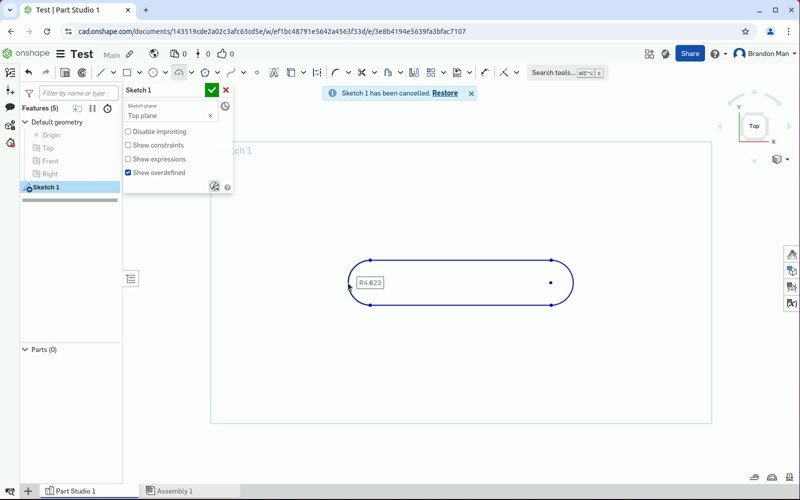
key(c)
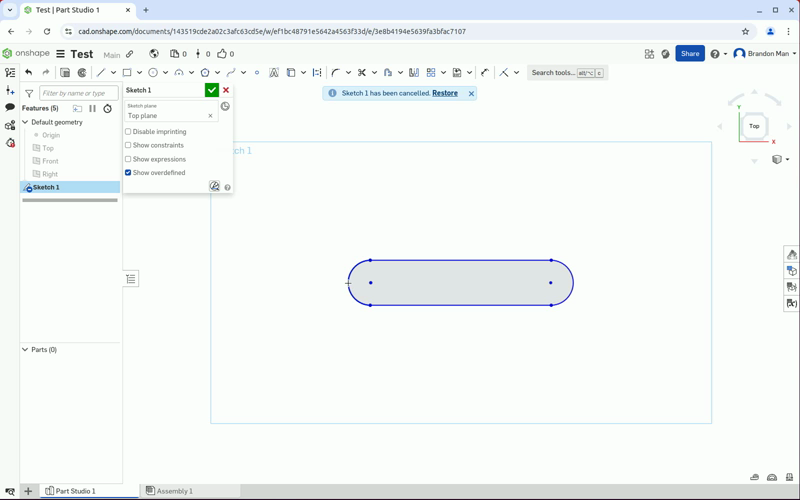
key_down(shift)
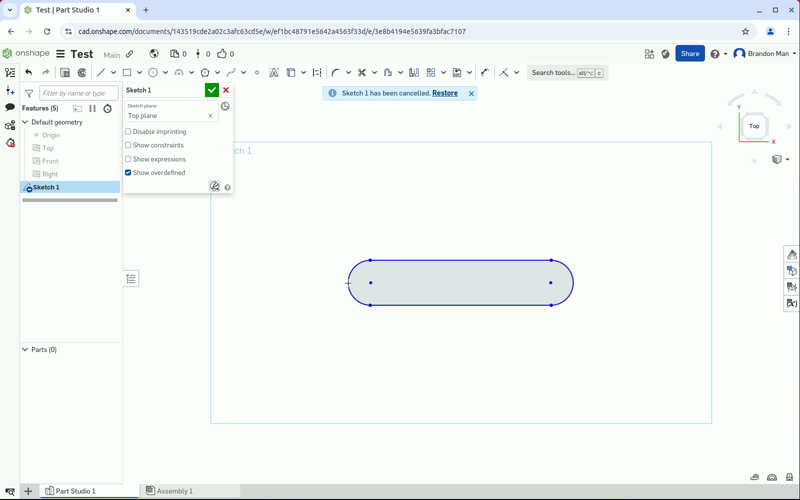
mouse_move(370, 283)
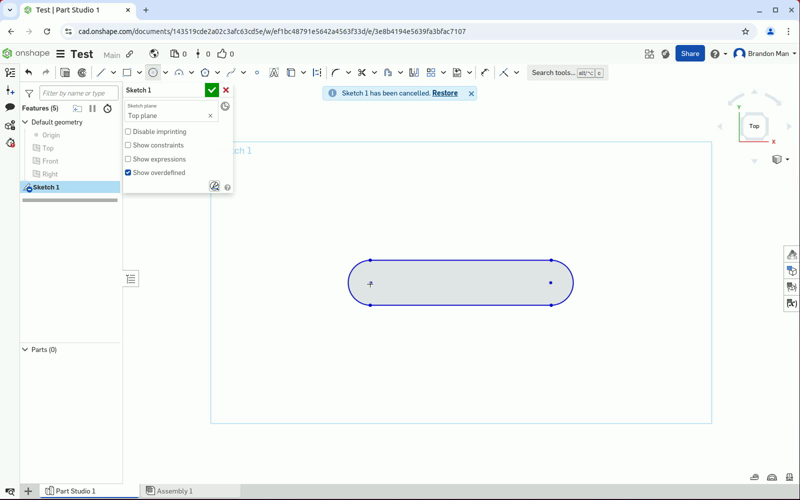
scroll(6)
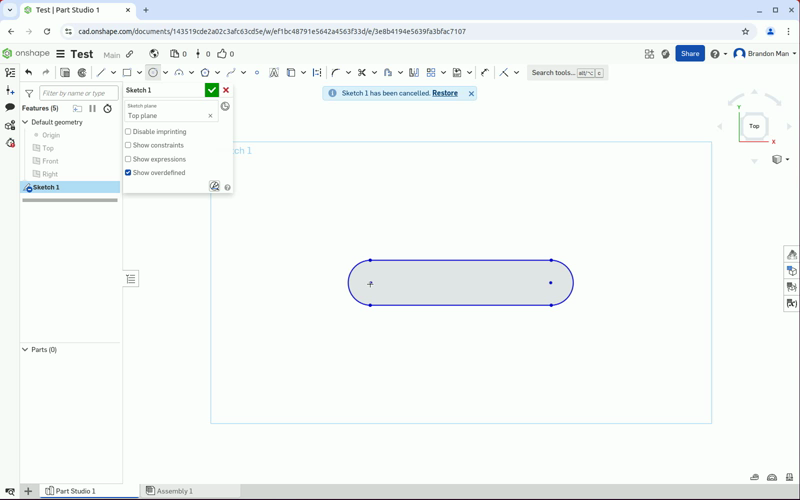
scroll(6)
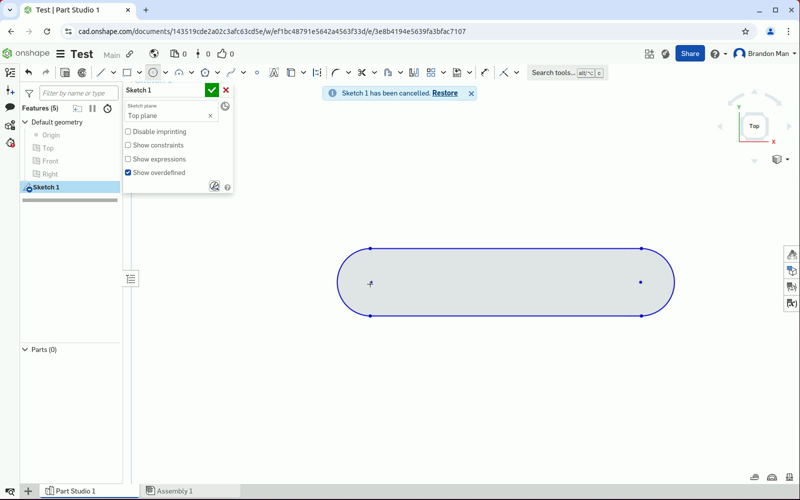
scroll(6)
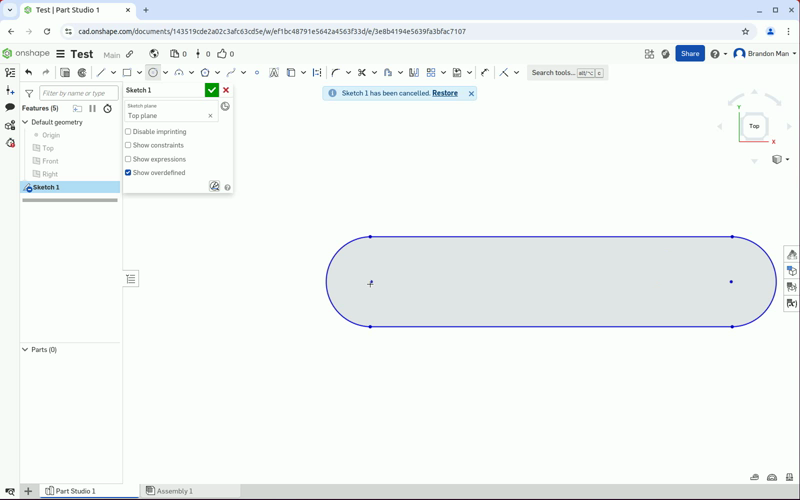
scroll(6)
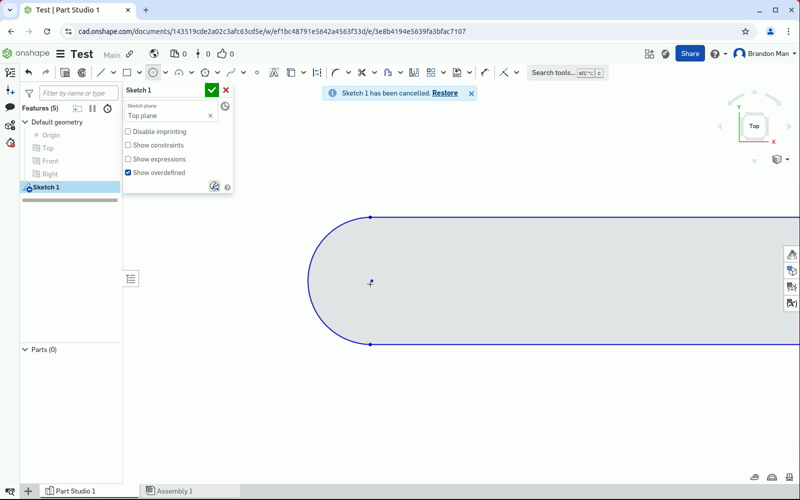
scroll(6)
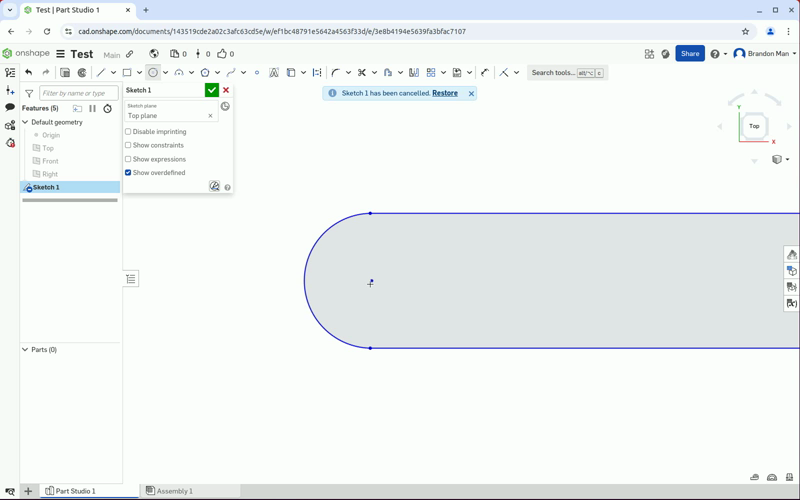
scroll(6)
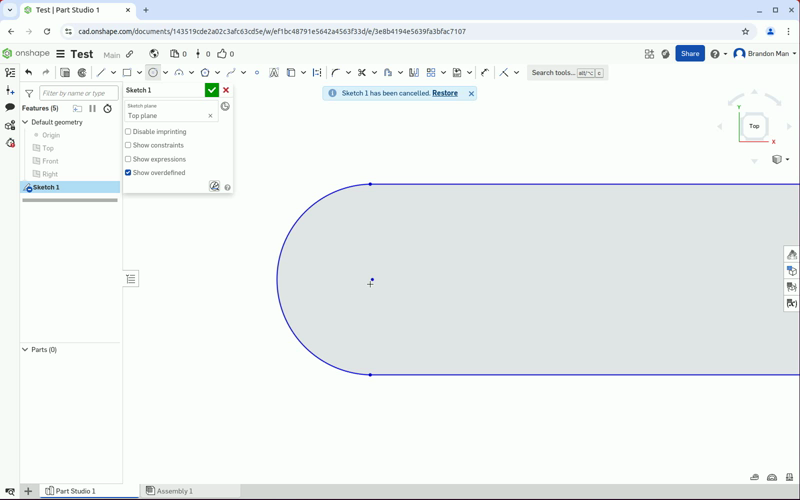
scroll(6)
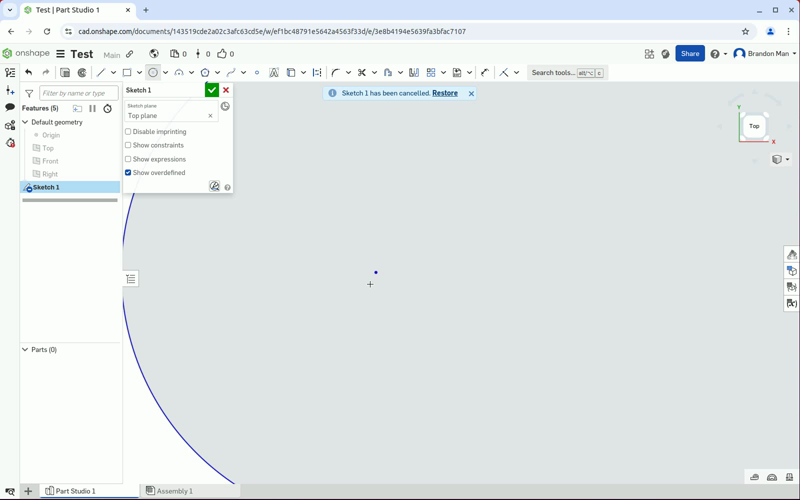
click(370, 283)
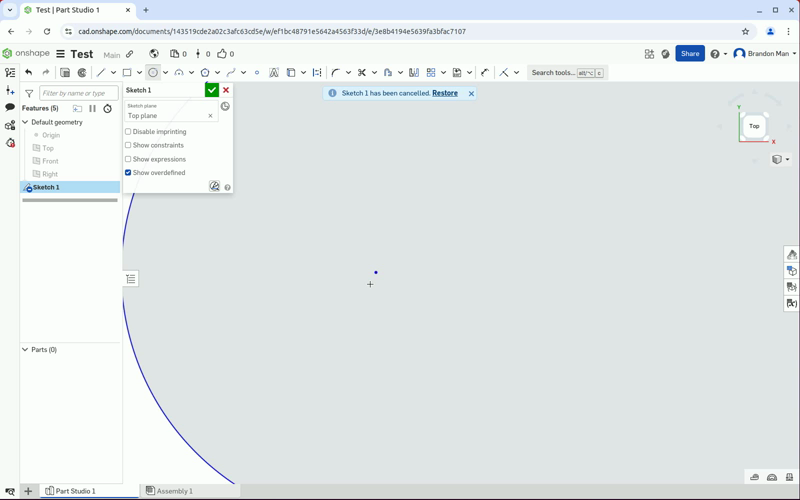
scroll(-6)
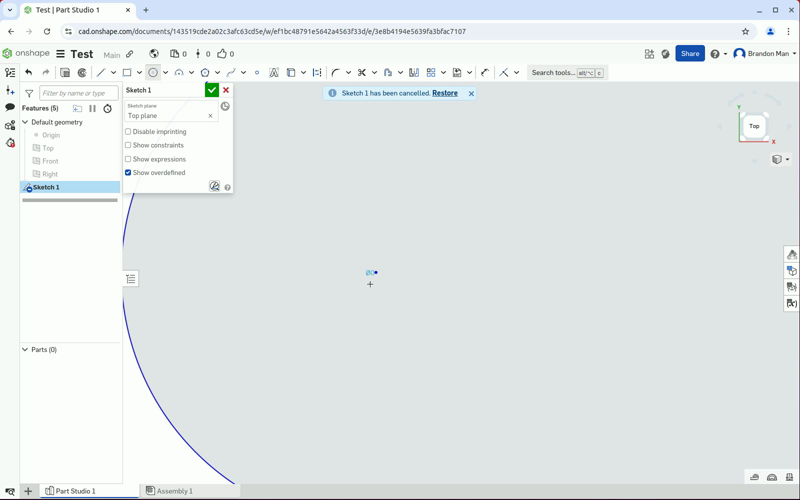
scroll(-6)
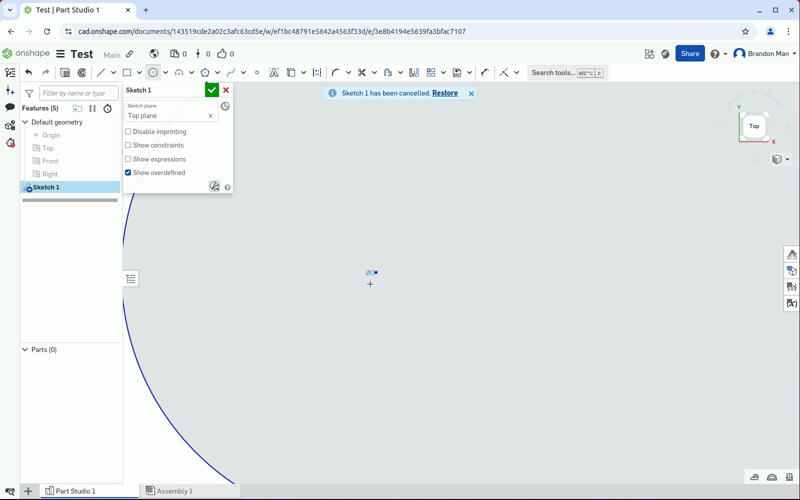
scroll(-6)
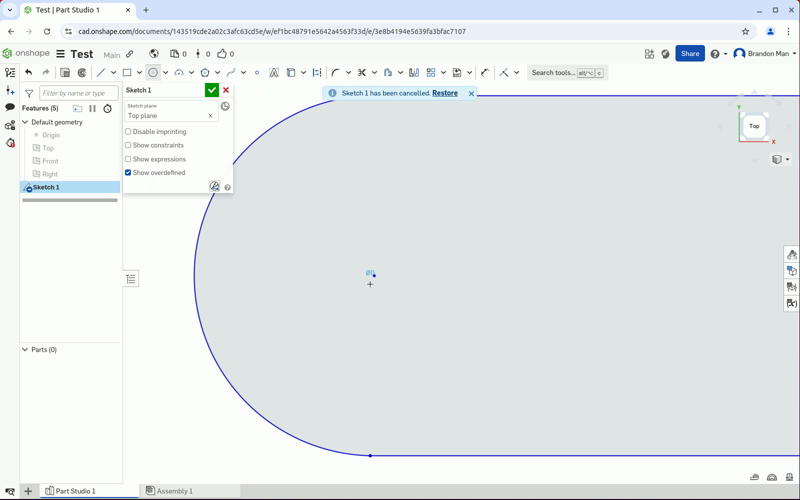
scroll(-6)
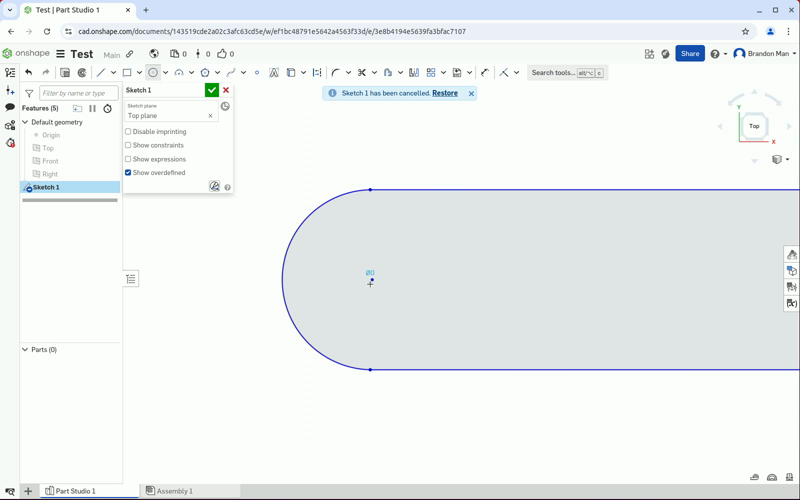
scroll(-6)
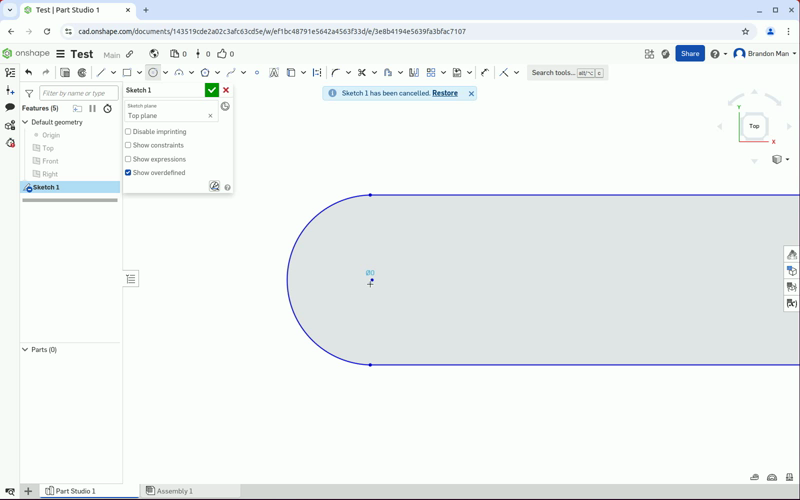
scroll(-6)
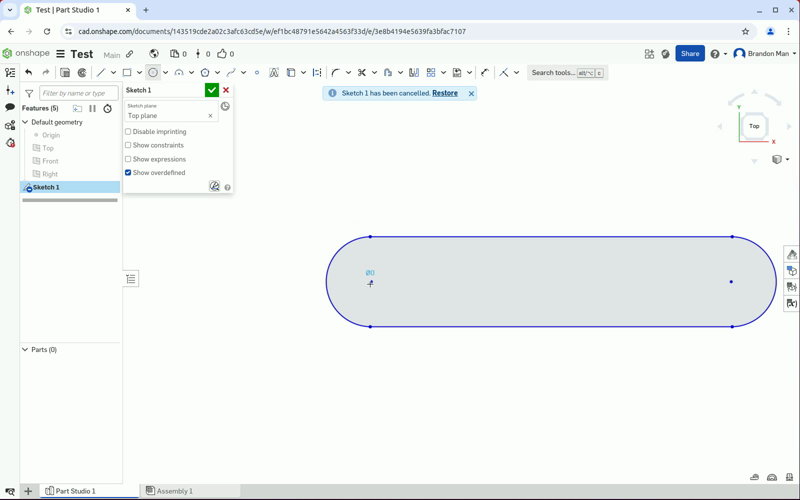
scroll(-6)
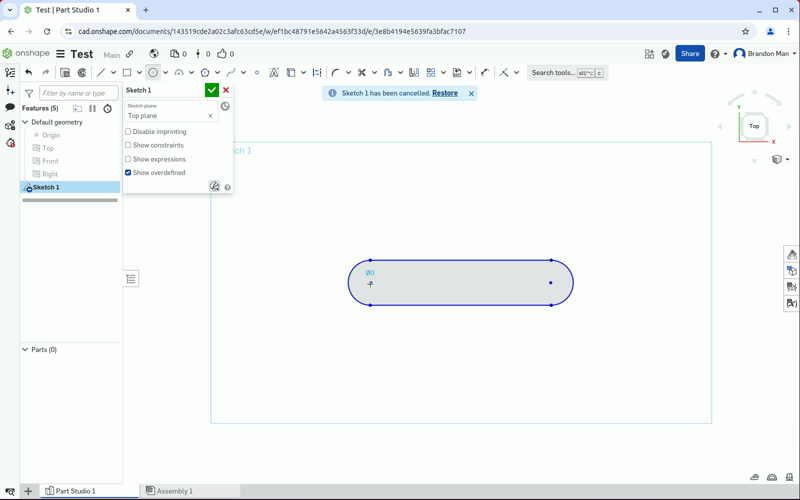
key_up(shift)
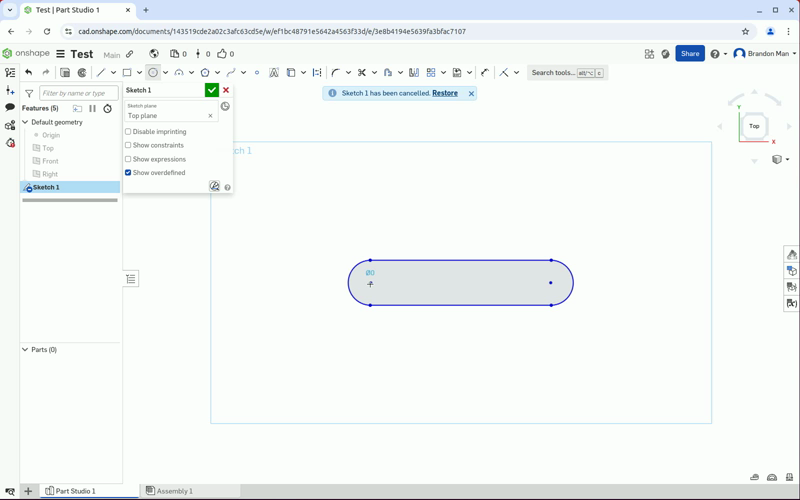
mouse_move(383, 283)
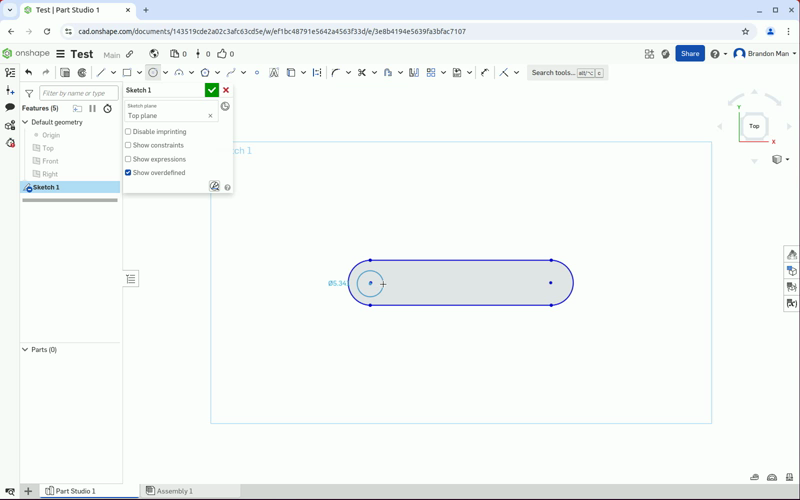
click(383, 283)
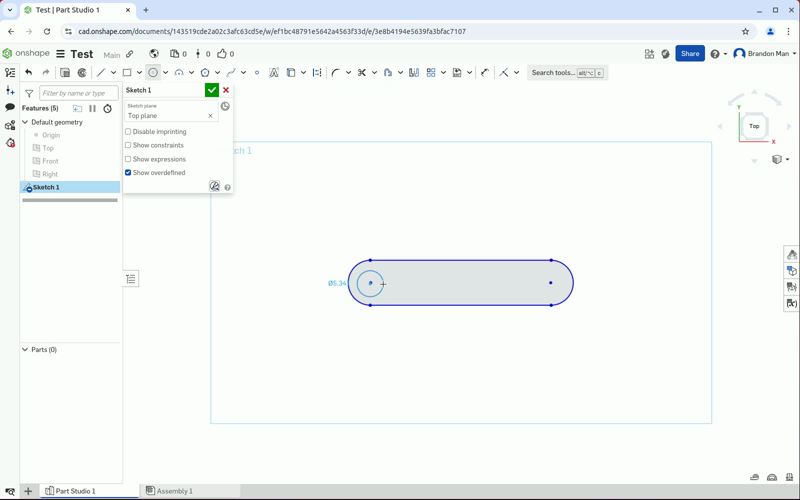
key(esc)
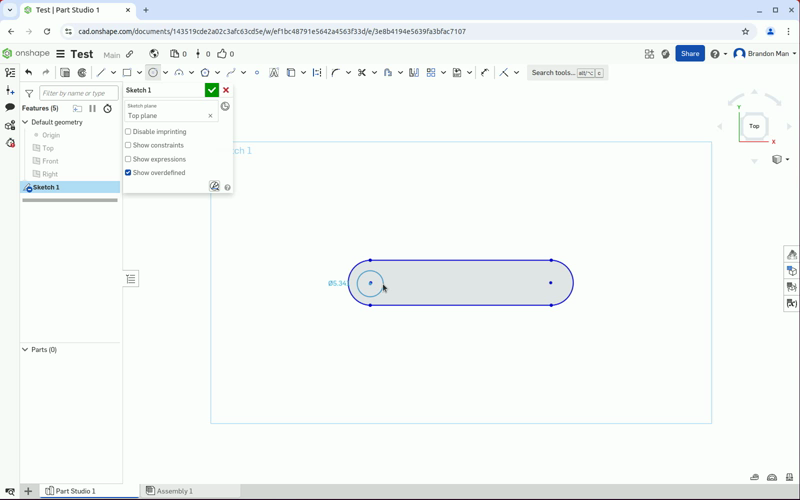
key(c)
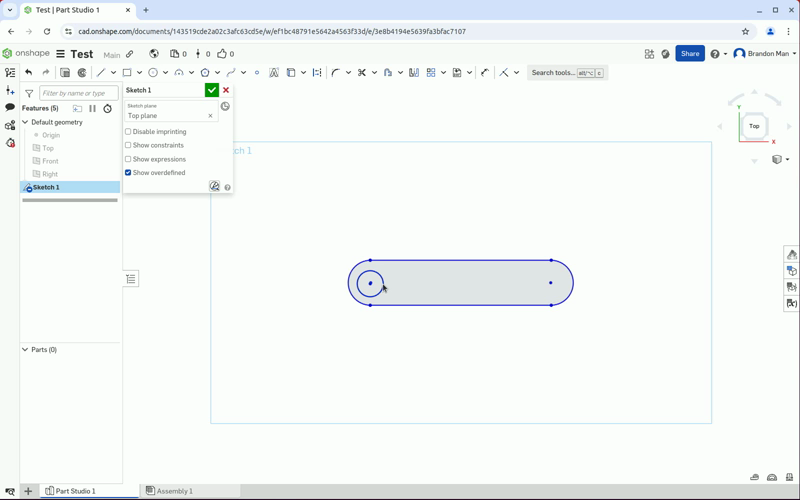
key_down(shift)
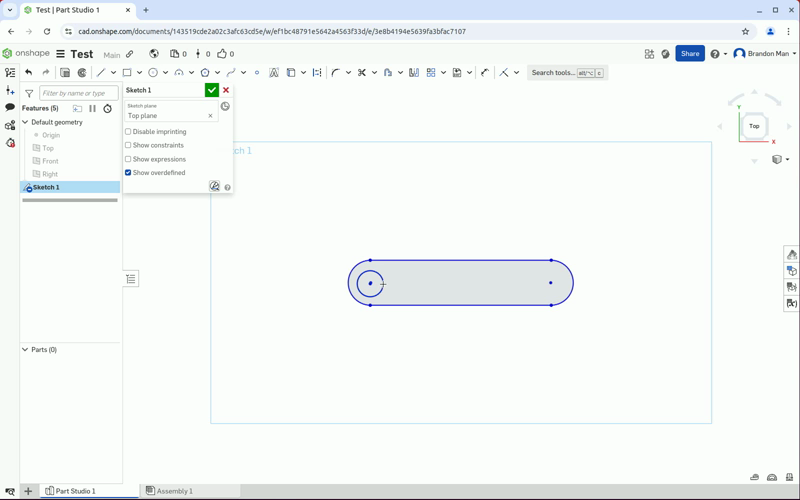
mouse_move(459, 283)
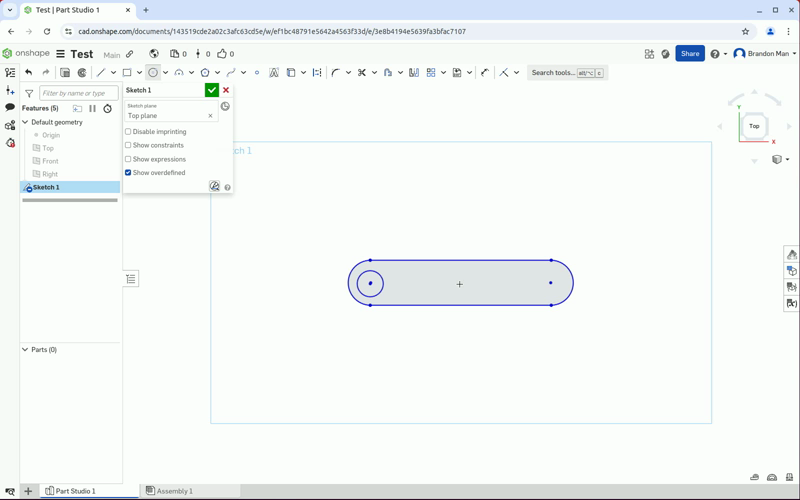
click(459, 283)
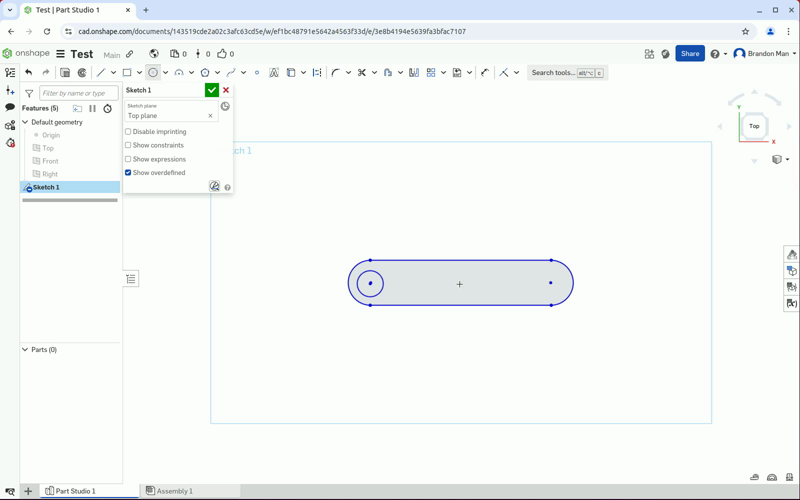
key_up(shift)
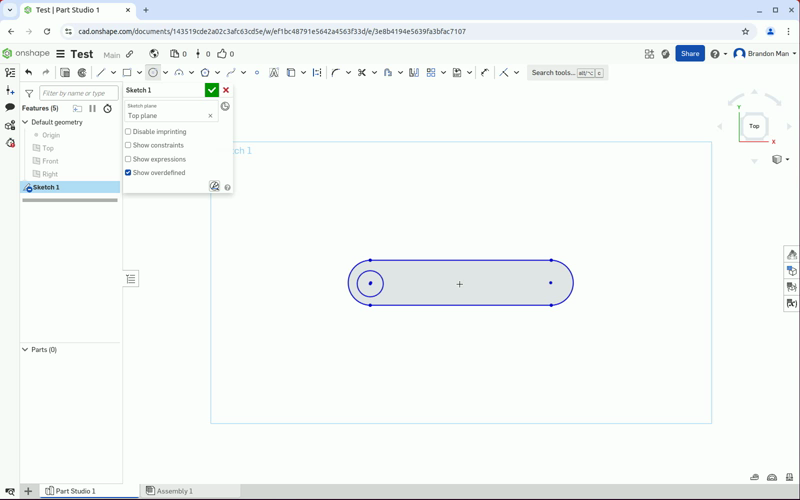
mouse_move(472, 283)
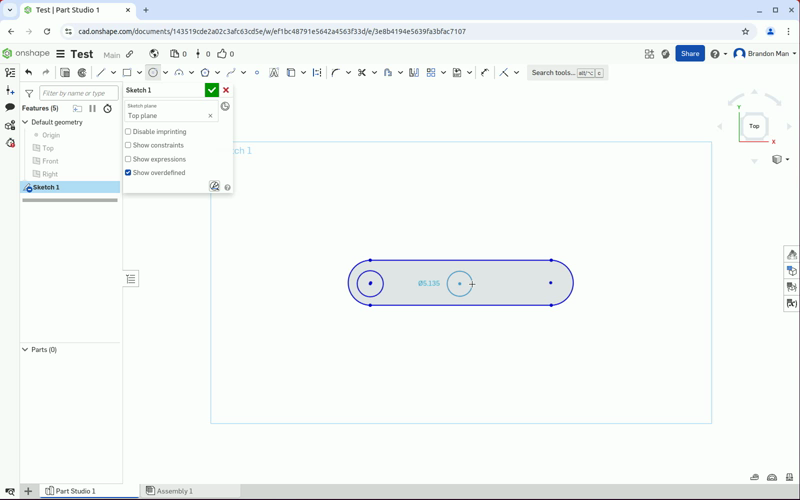
click(472, 283)
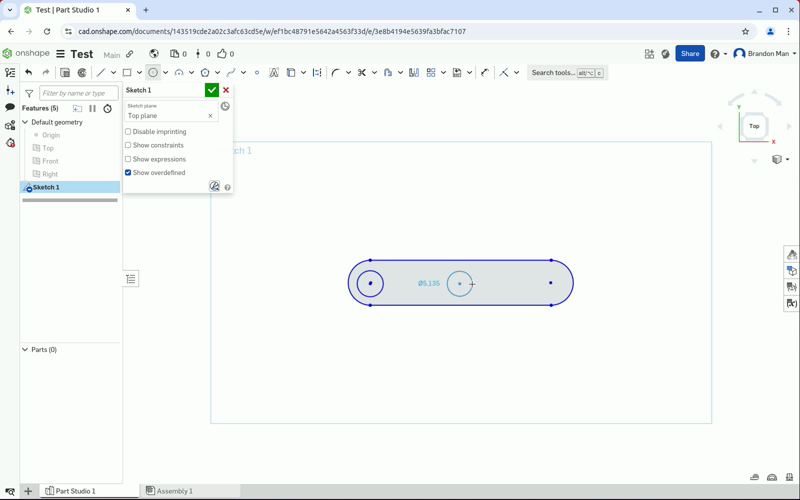
key(esc)
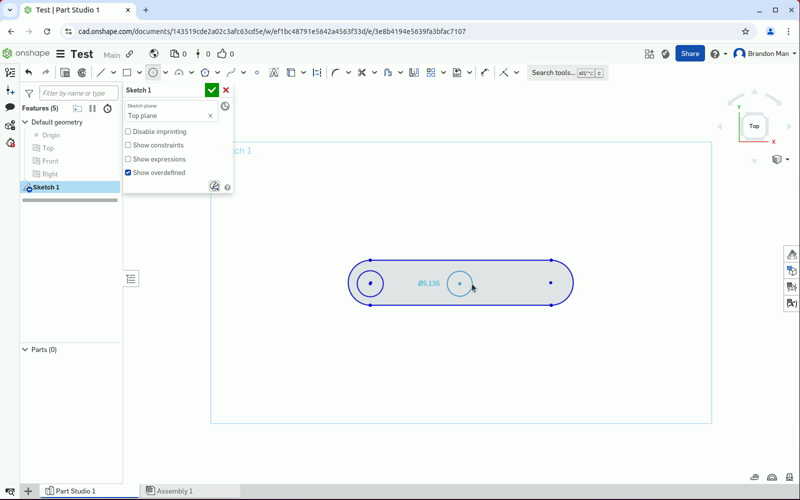
key(c)
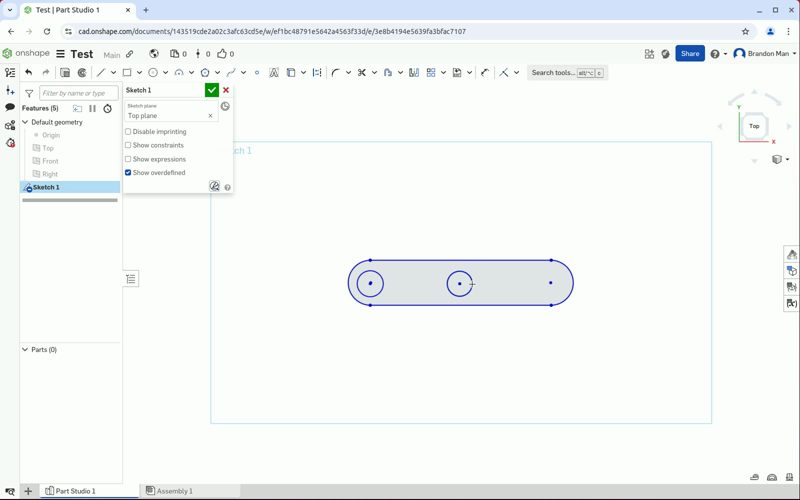
key_down(shift)
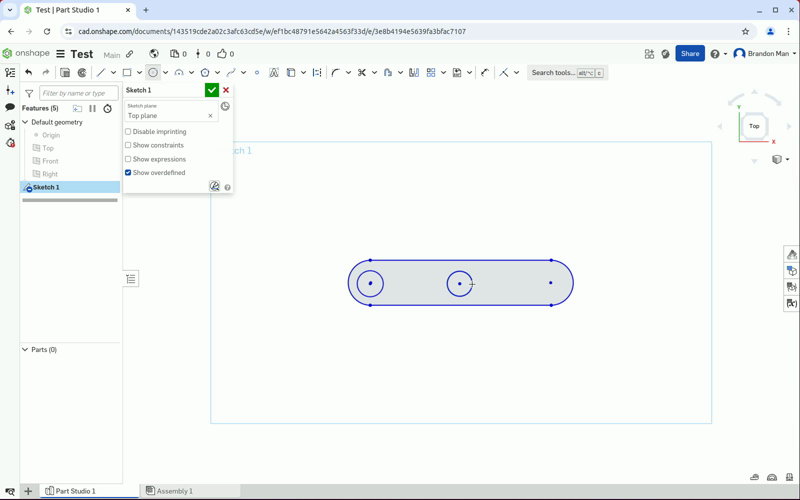
mouse_move(551, 283)
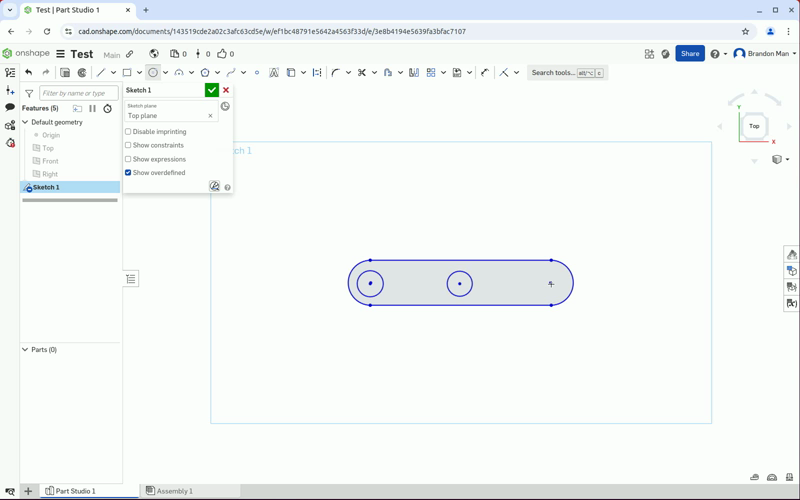
scroll(6)
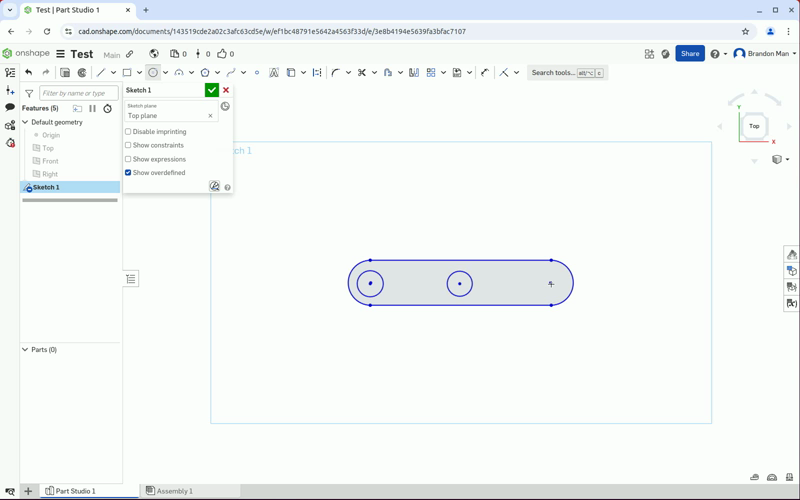
scroll(6)
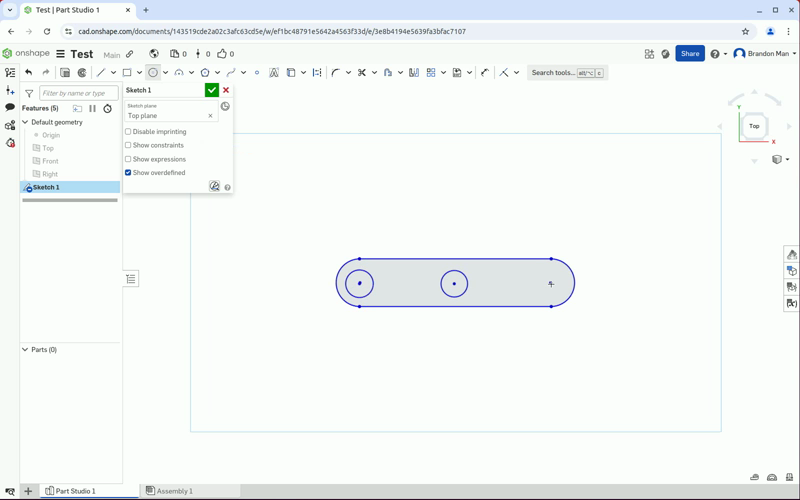
scroll(6)
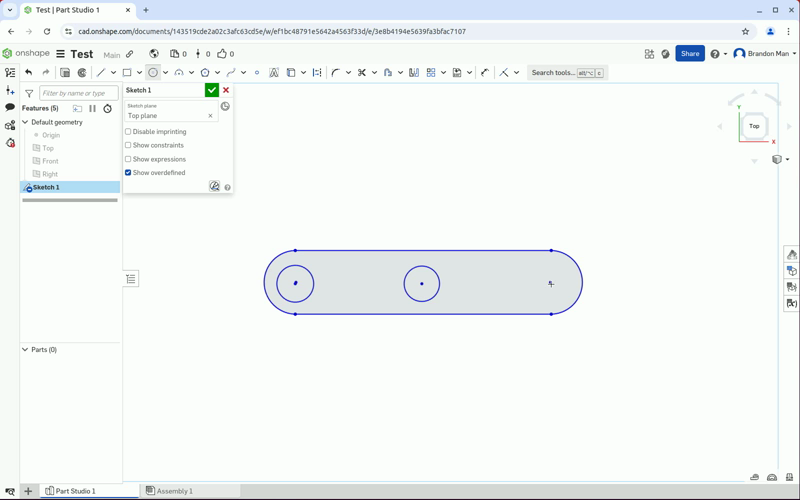
scroll(6)
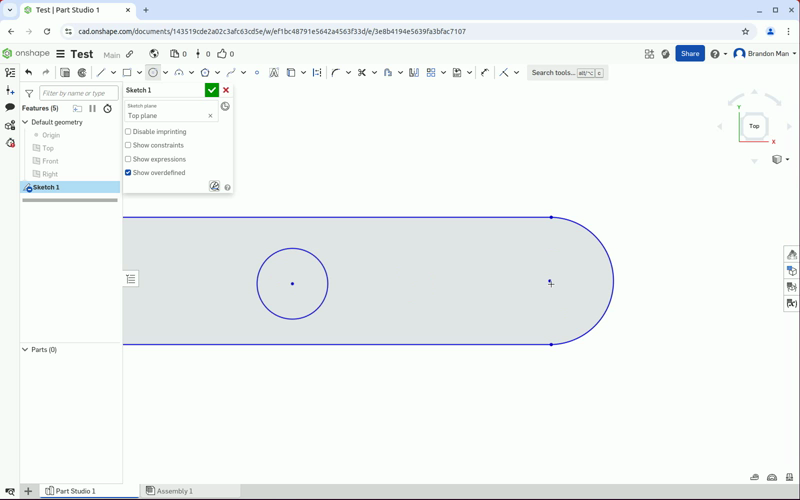
scroll(6)
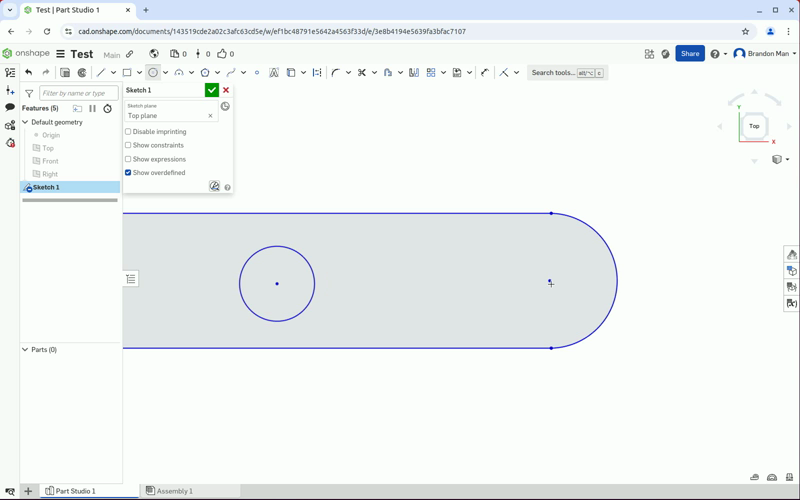
scroll(6)
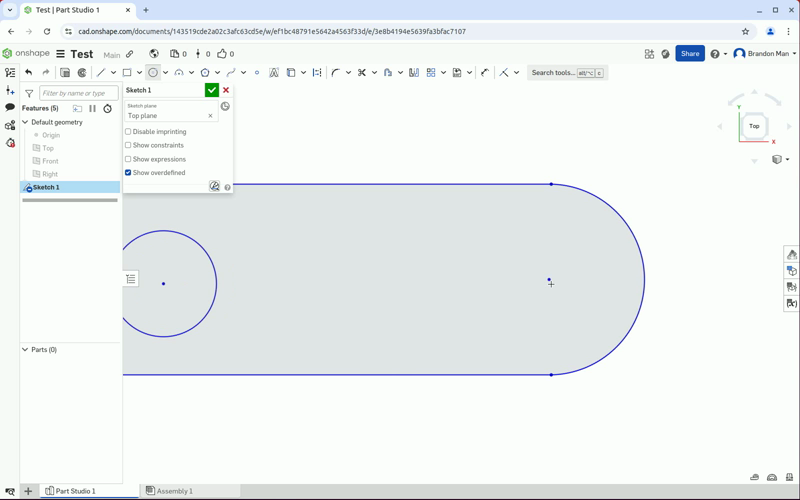
scroll(6)
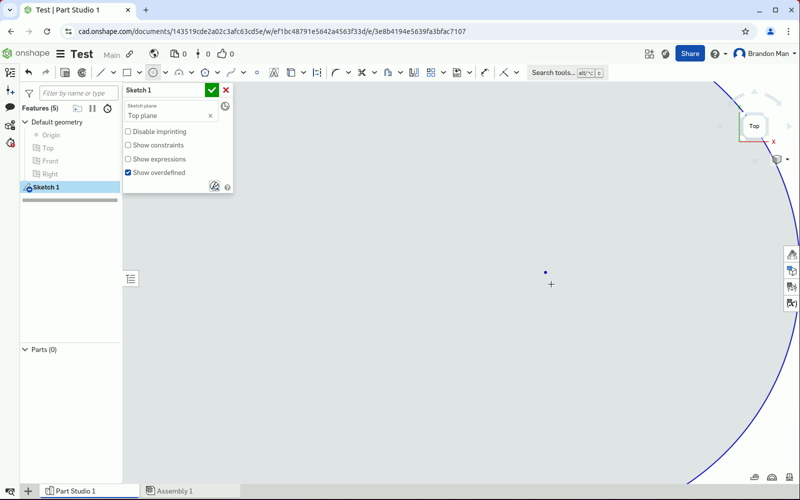
click(551, 283)
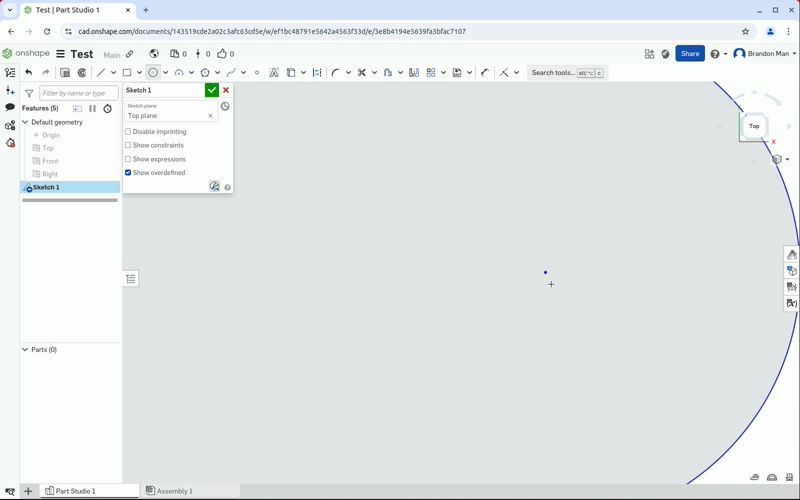
scroll(-6)
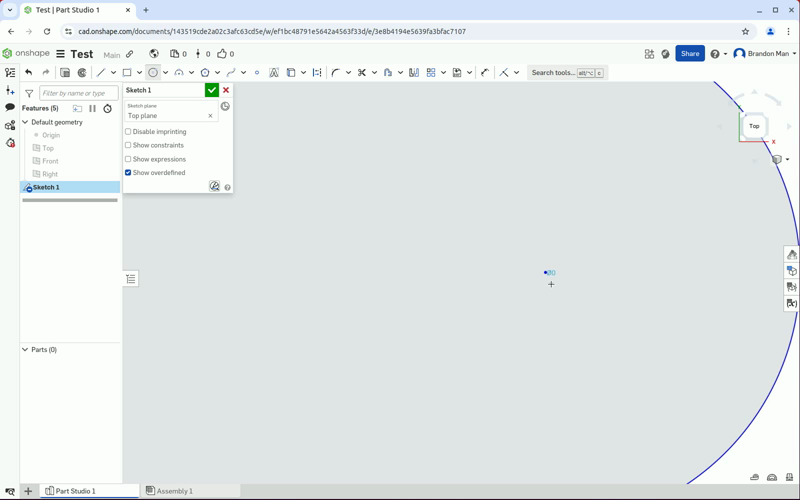
scroll(-6)
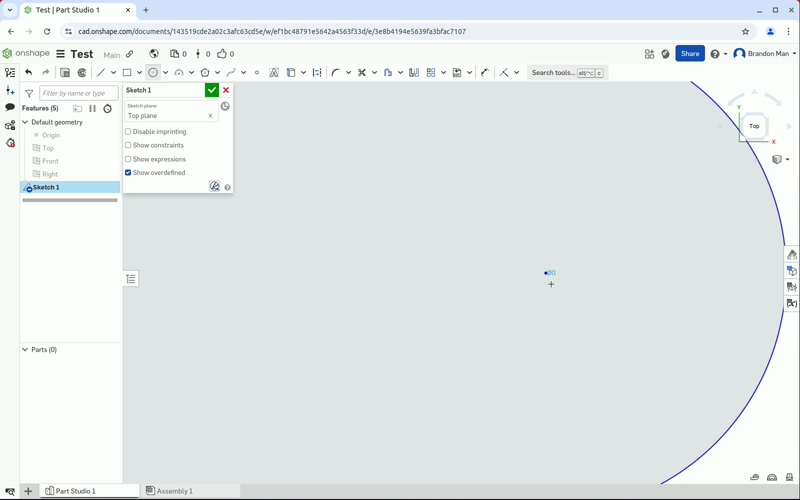
scroll(-6)
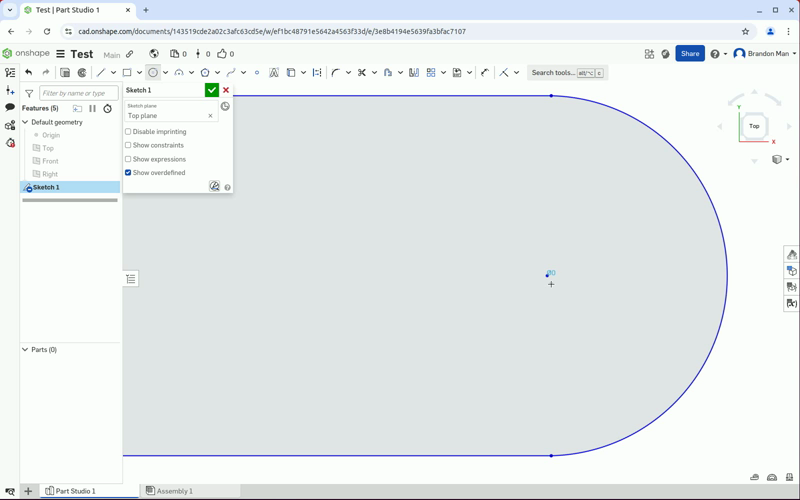
scroll(-6)
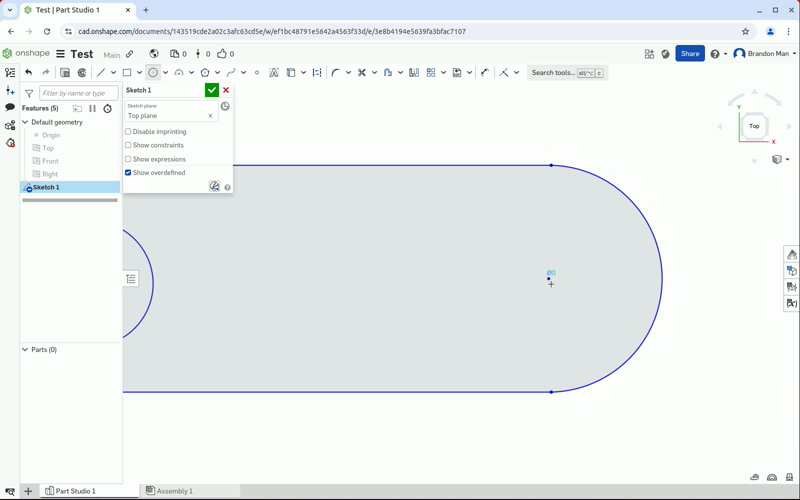
scroll(-6)
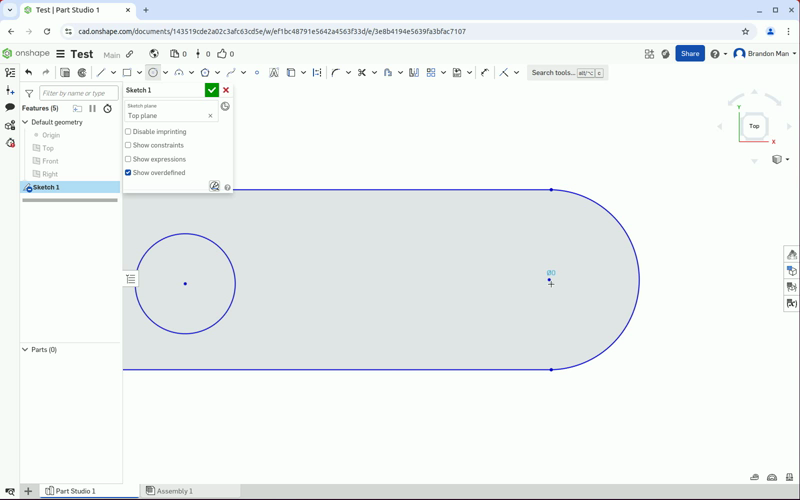
scroll(-6)
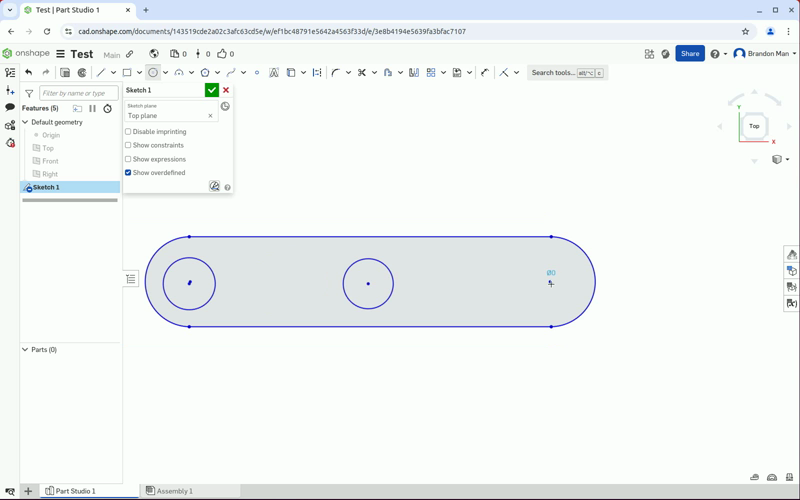
scroll(-6)
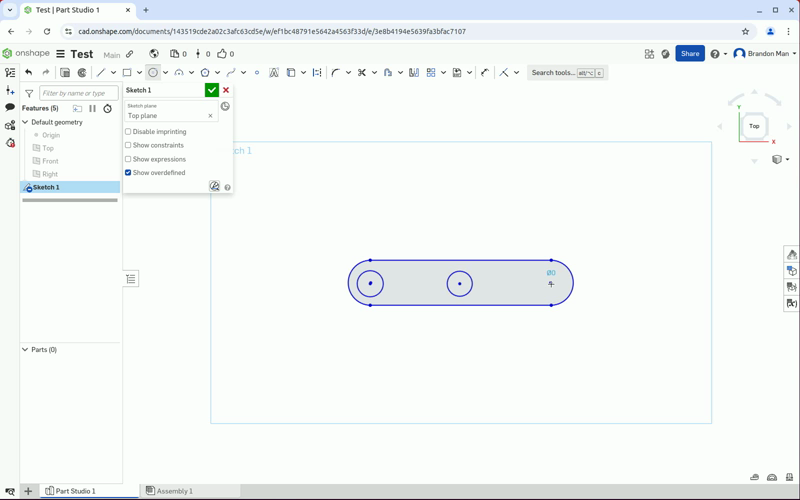
key_up(shift)
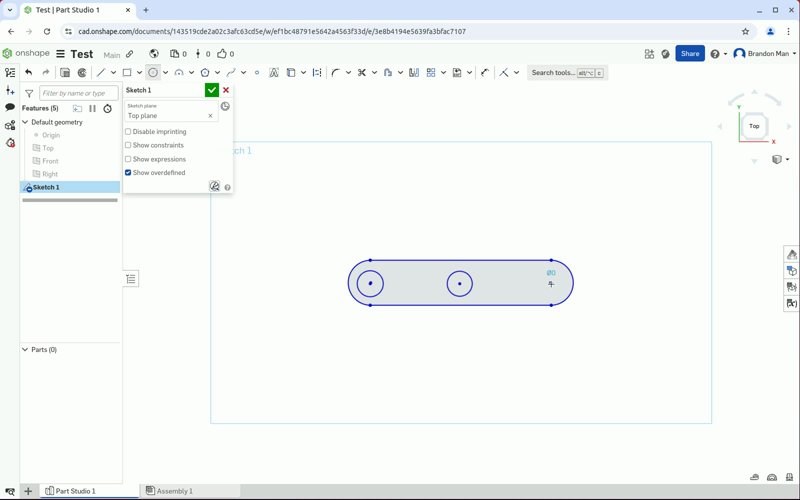
mouse_move(563, 283)
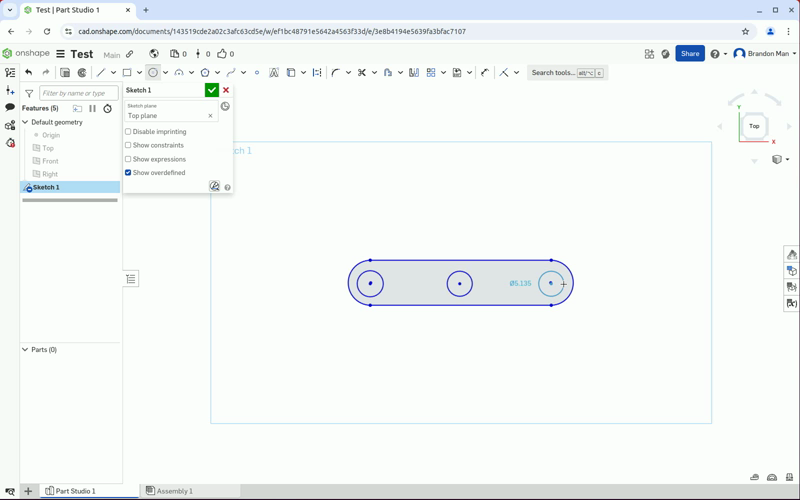
click(563, 283)
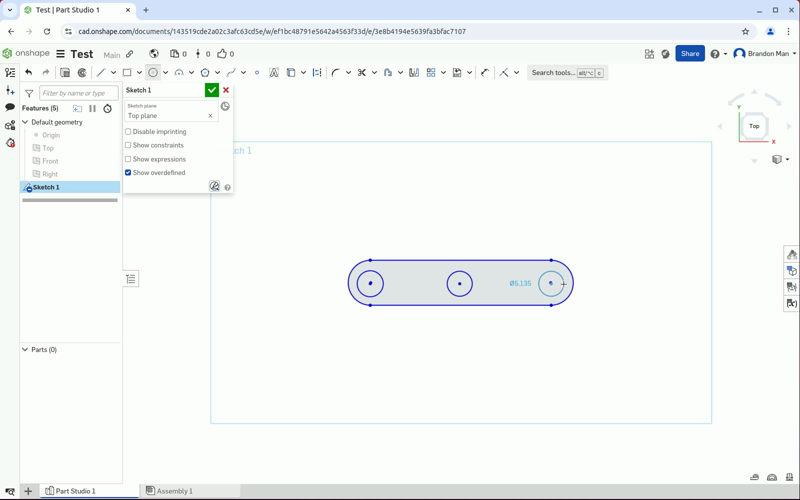
key(esc)
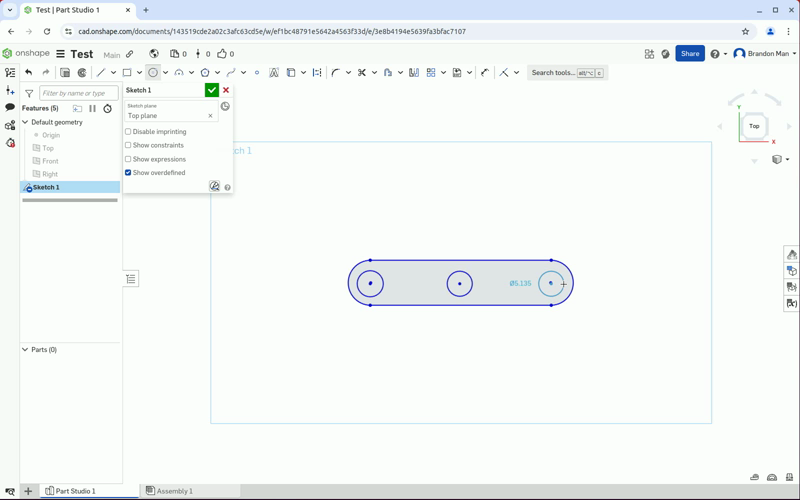
mouse_move(393, 269)
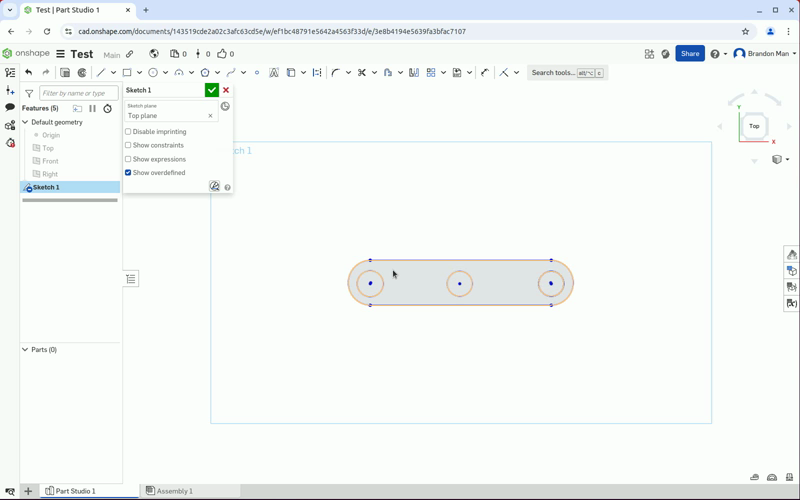
click(393, 269)
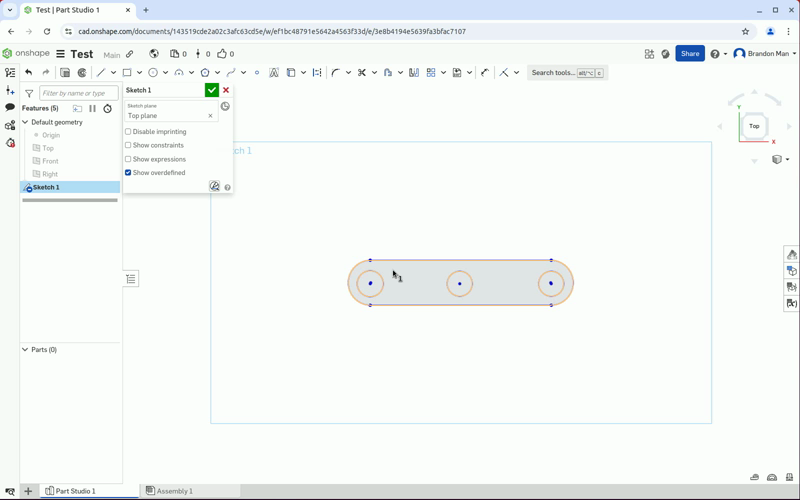
mouse_move(73, 352)
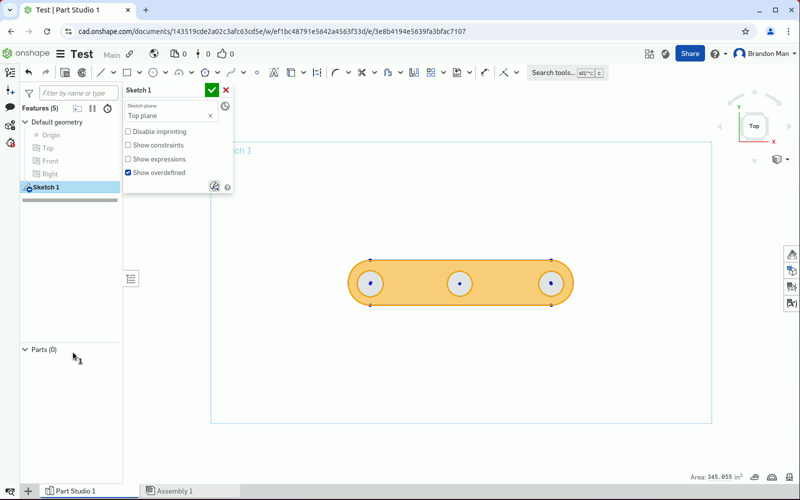
key(shift+y)
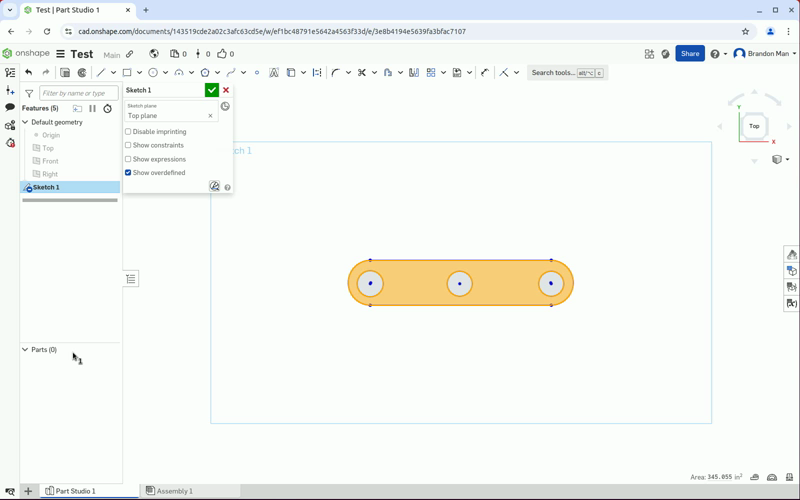
key(shift+e)
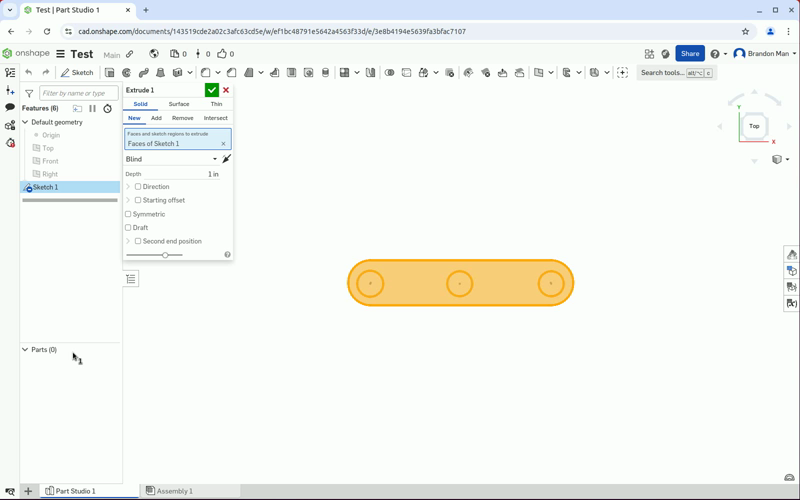
mouse_move(143, 106)
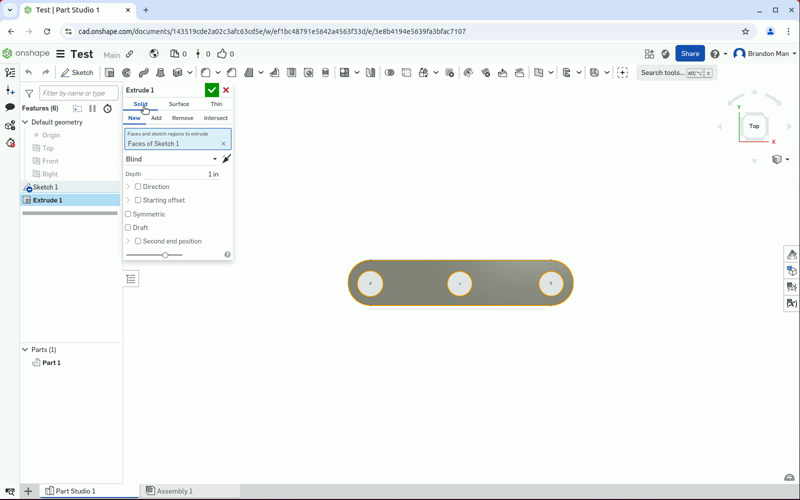
click(143, 106)
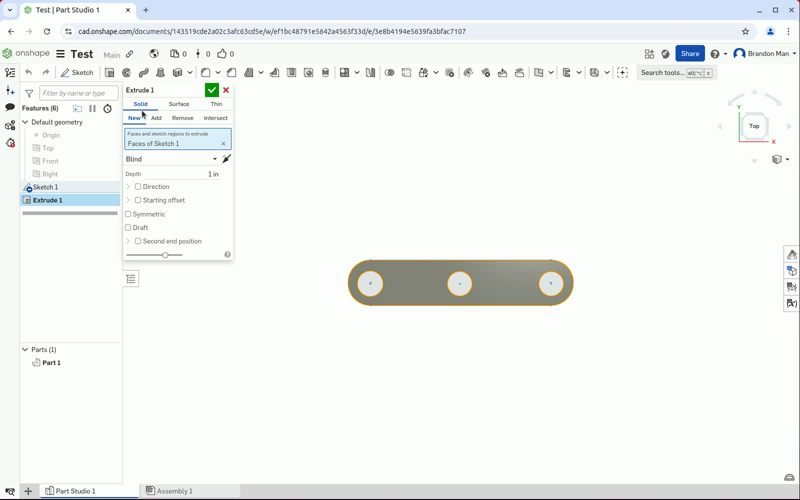
mouse_move(137, 120)
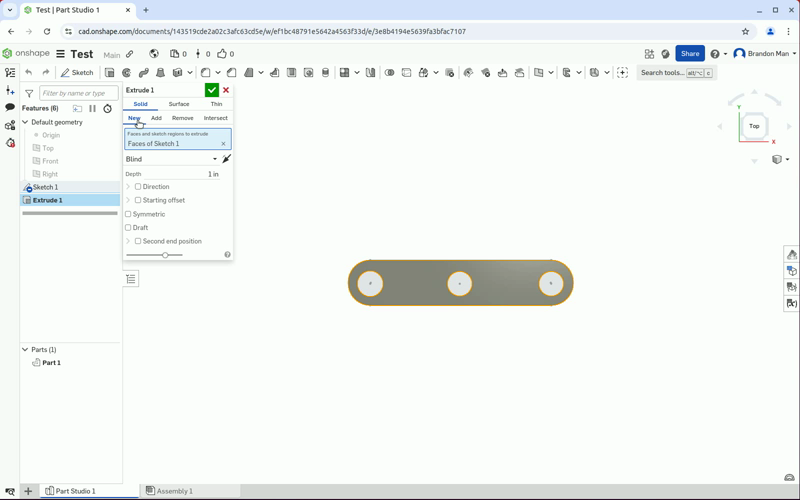
click(137, 120)
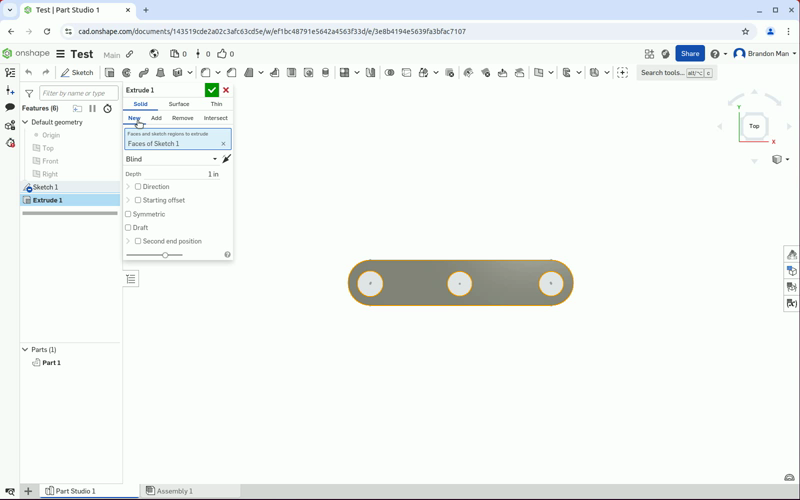
key(tab, 4)
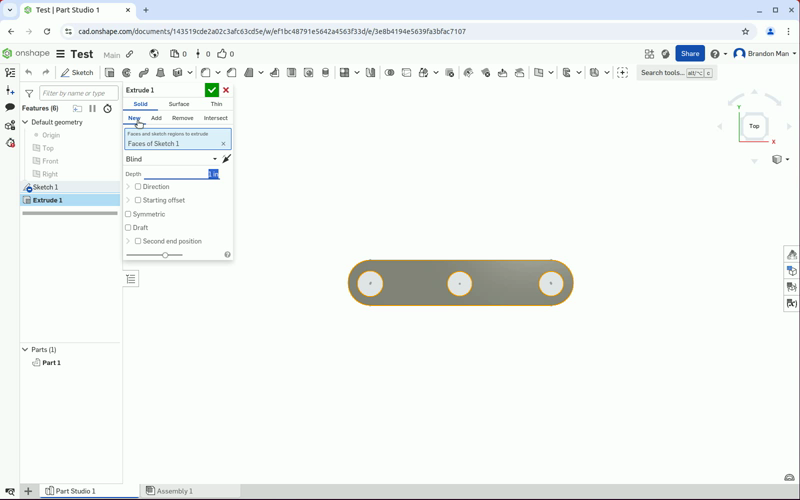
text(9.147)
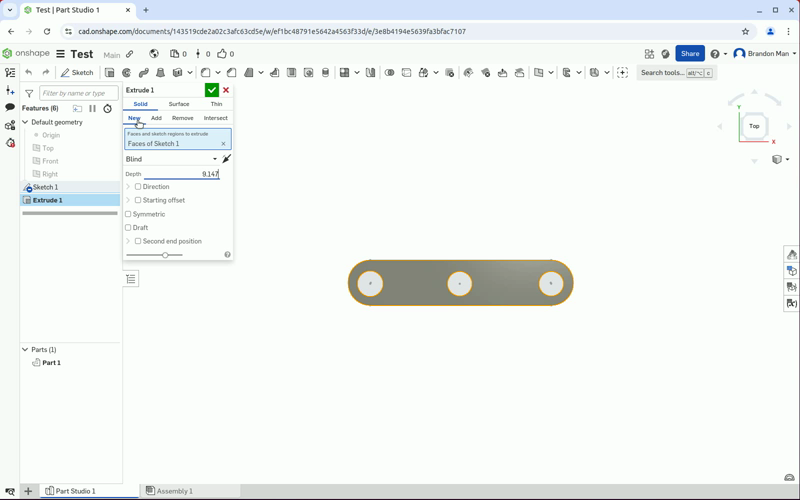
key(enter)
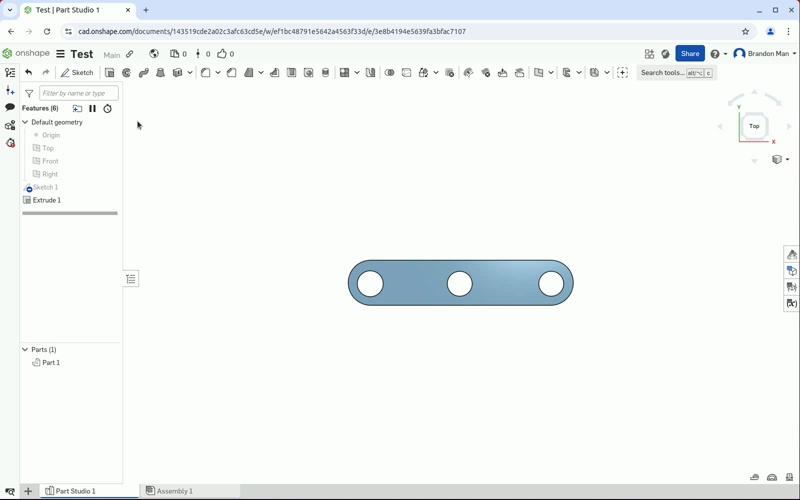
key(shift+h)
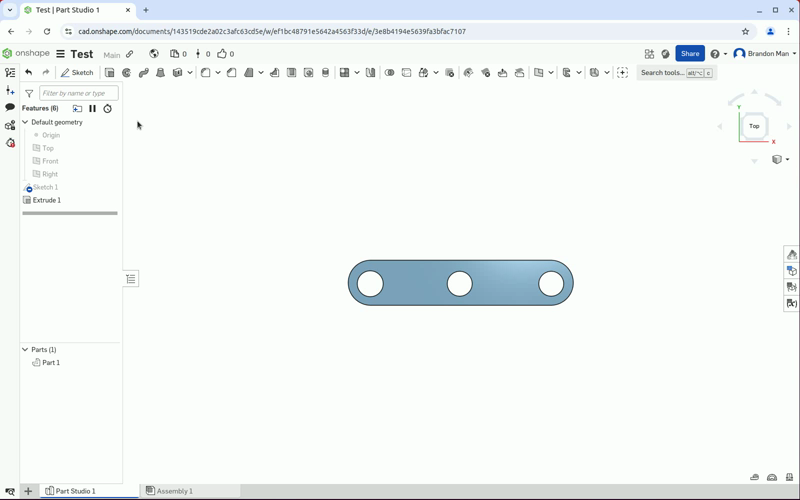
key(shift+h)
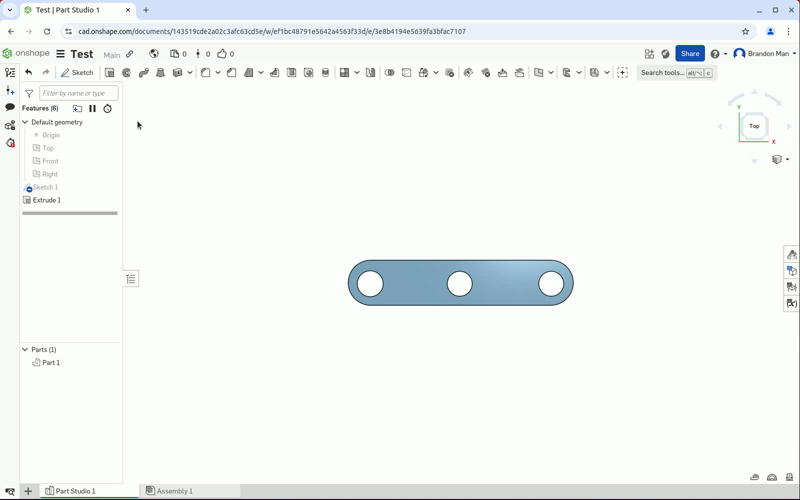
mouse_move(73, 189)
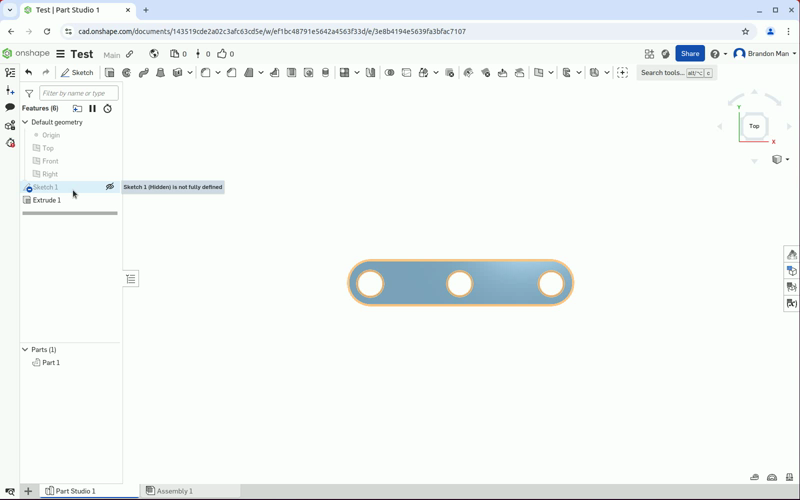
click(73, 189)
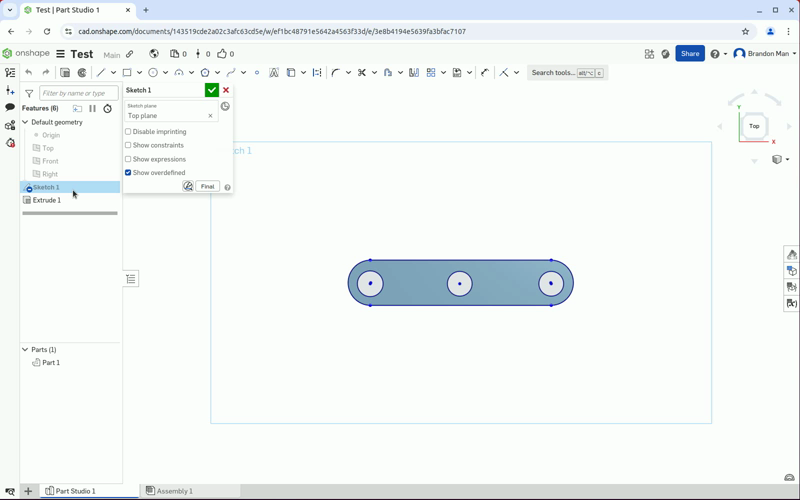
mouse_move(229, 92)
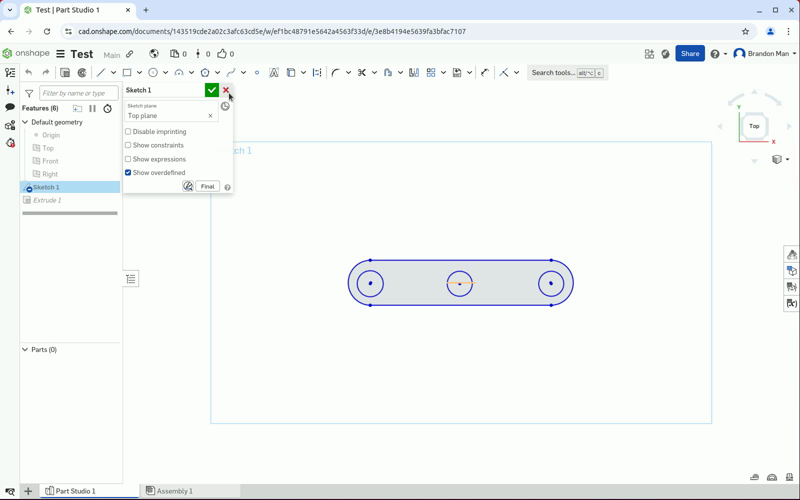
click(229, 92)
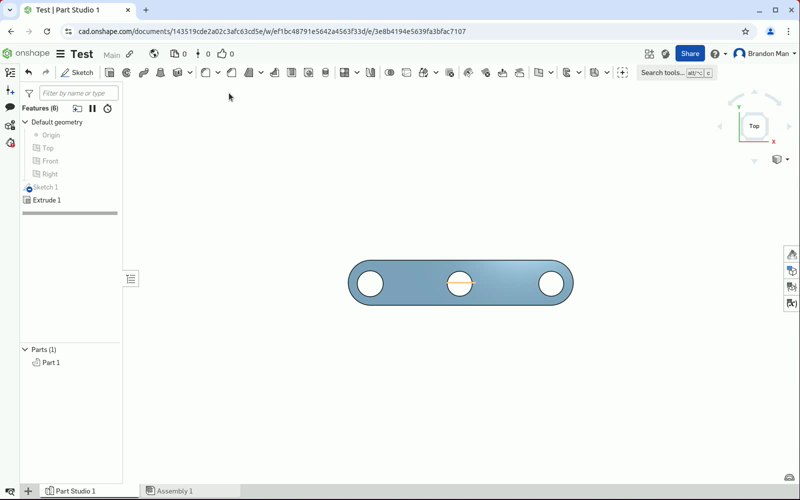
mouse_move(73, 352)
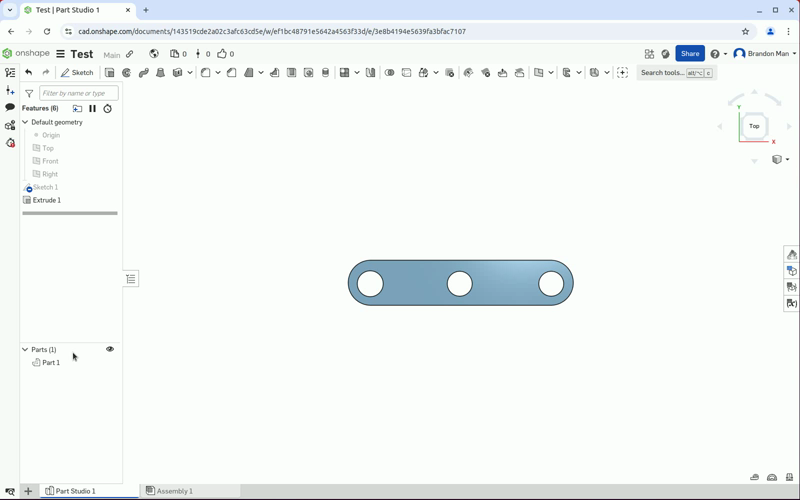
key(y)
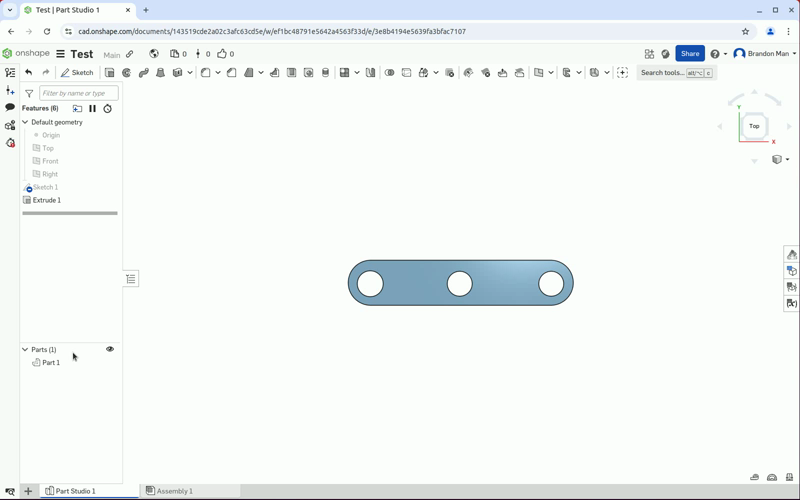
key(shift+p)
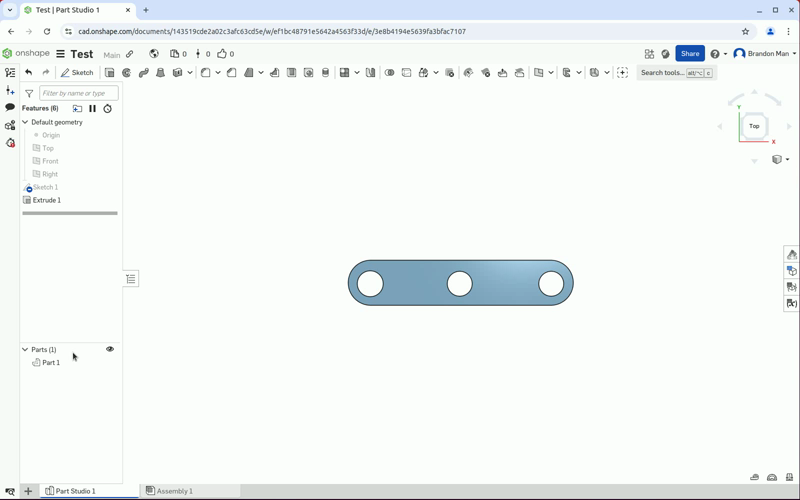
key(space)
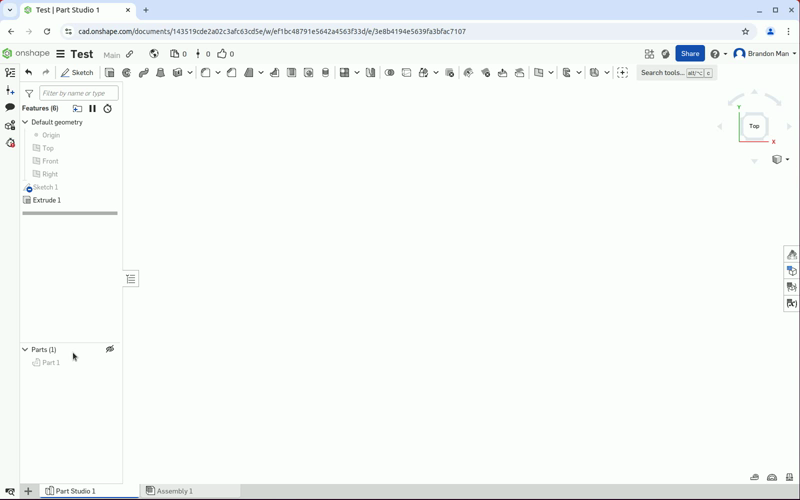
key_down(shift)
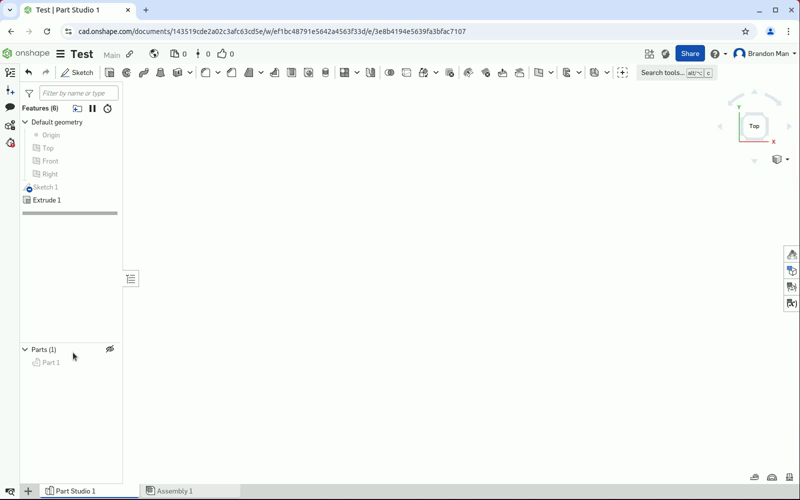
key(up)
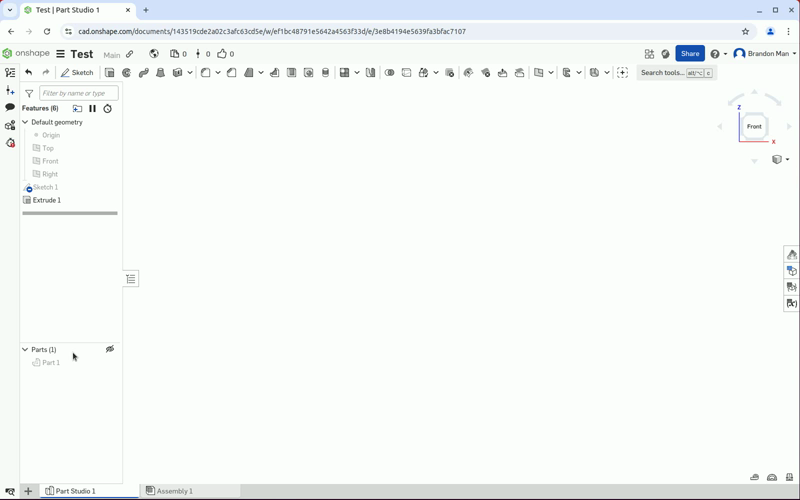
key_up(shift)
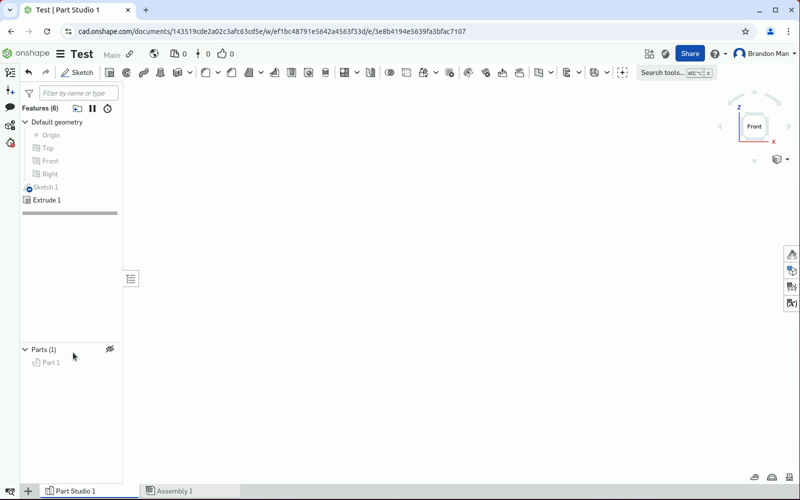
mouse_move(73, 352)
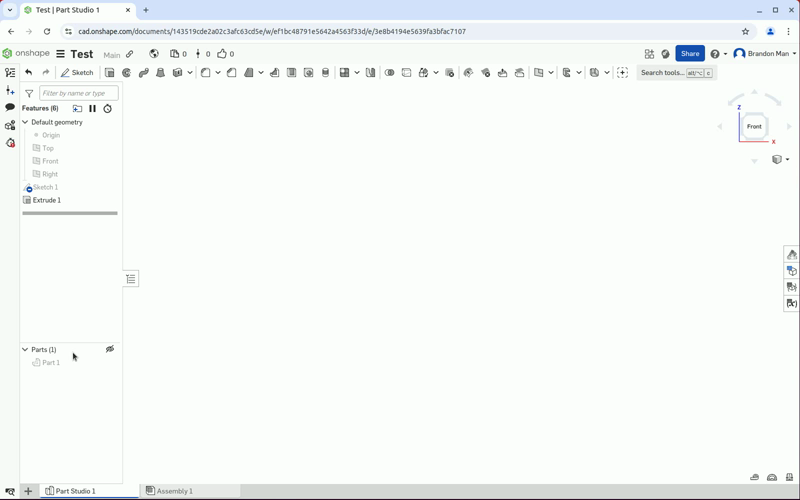
key(shift+y)
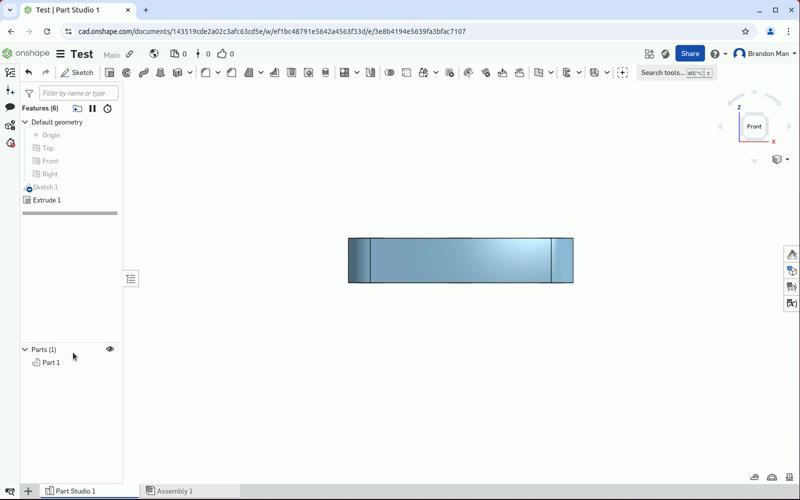
mouse_move(541, 75)
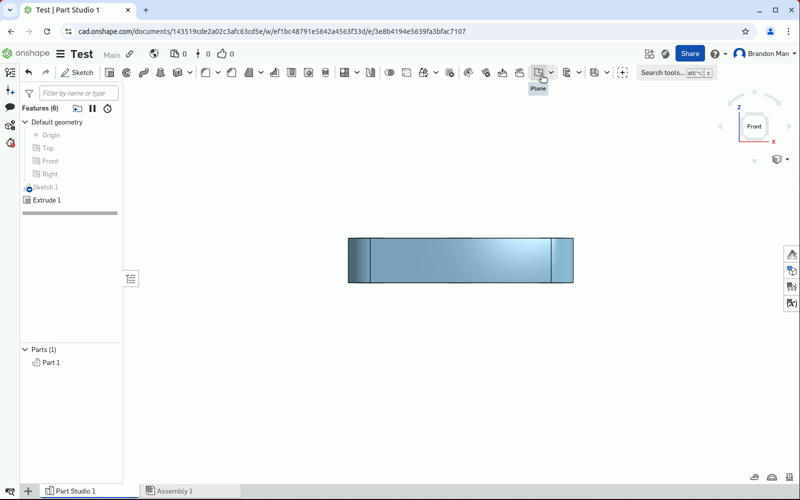
click(541, 75)
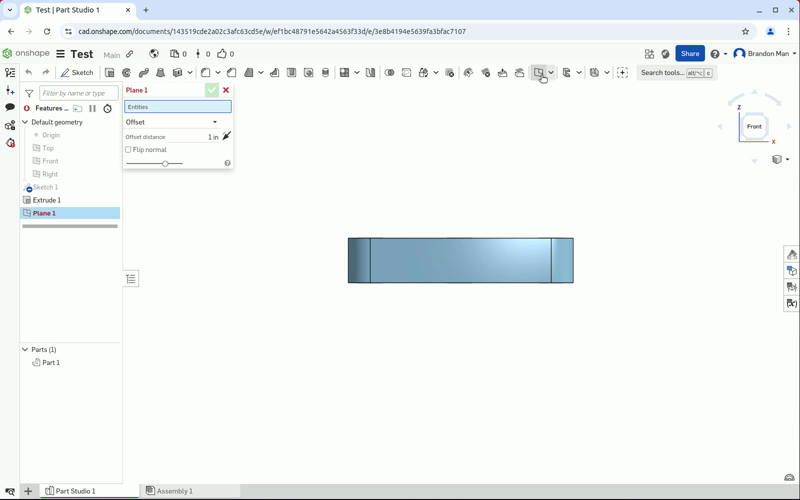
mouse_move(73, 163)
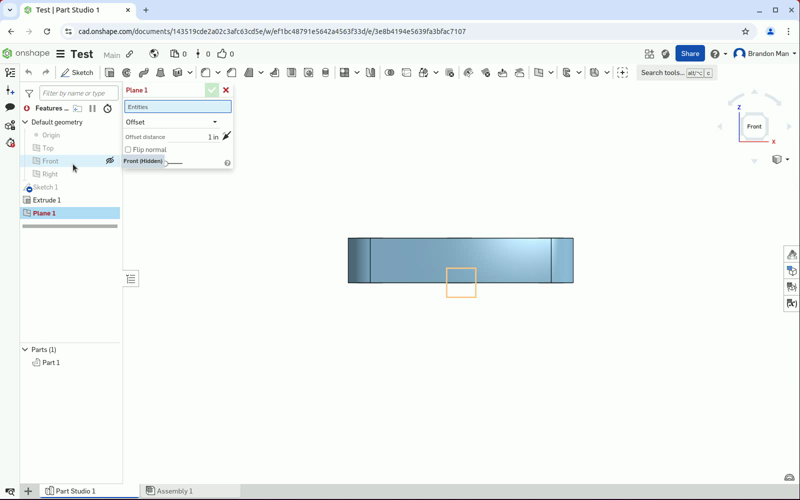
click(73, 163)
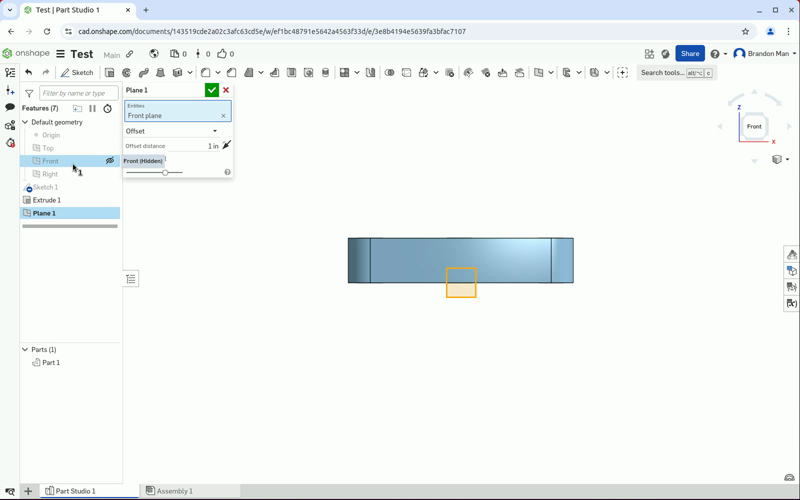
key(tab, 2)
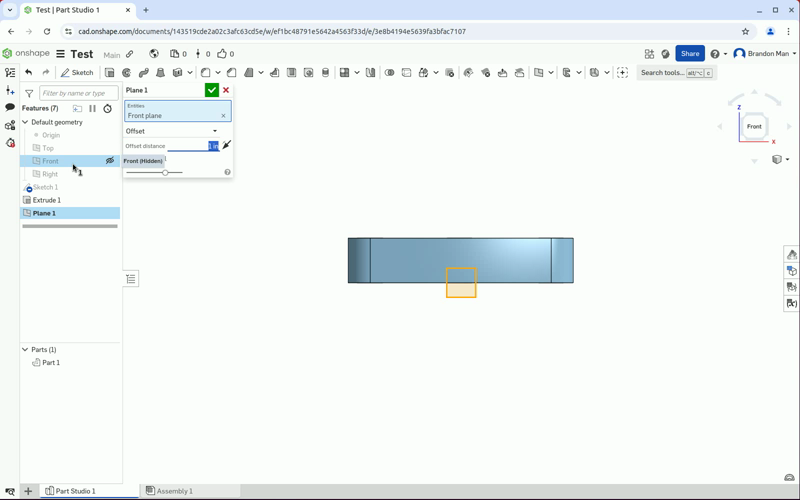
text(4.56)
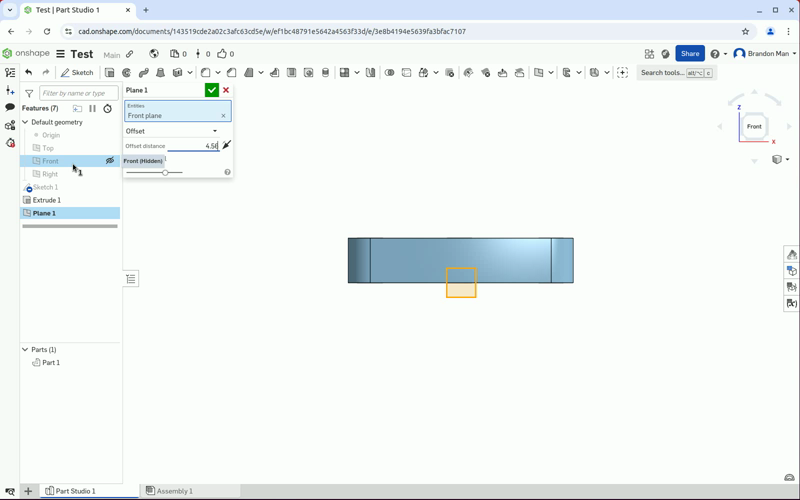
key(enter, 2)
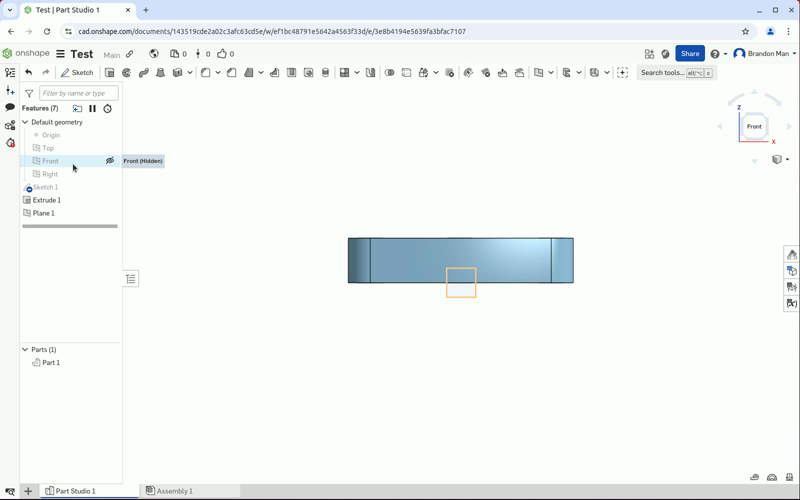
key(shift+s)
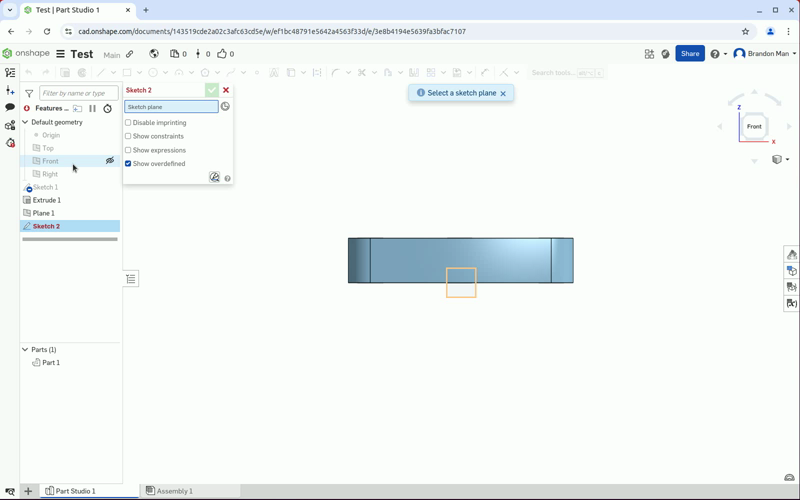
mouse_move(73, 215)
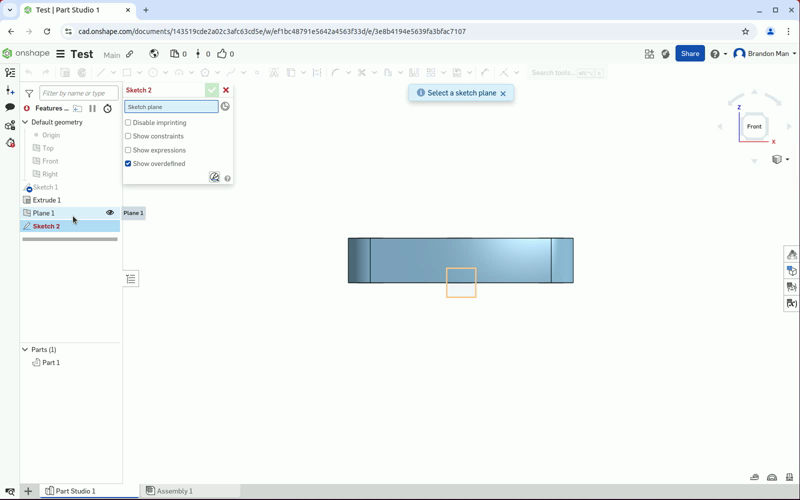
click(73, 215)
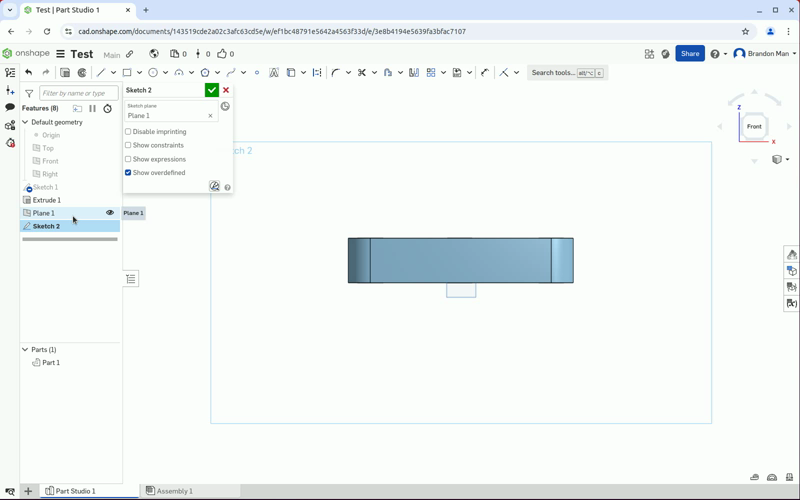
mouse_move(73, 352)
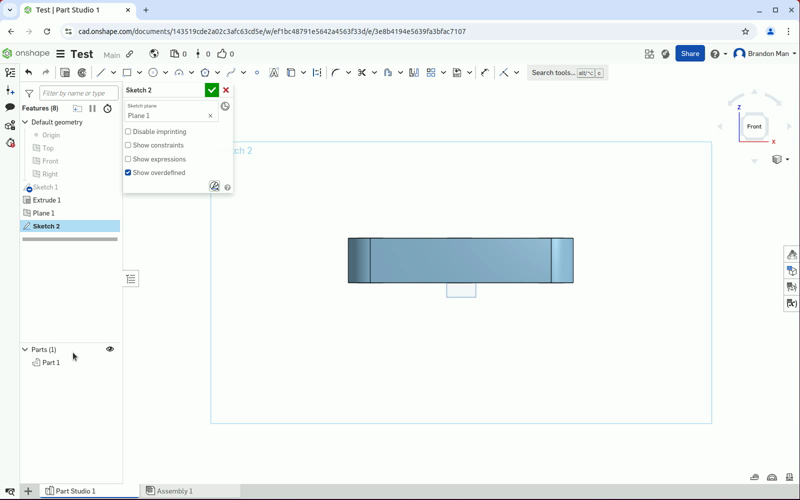
key(y)
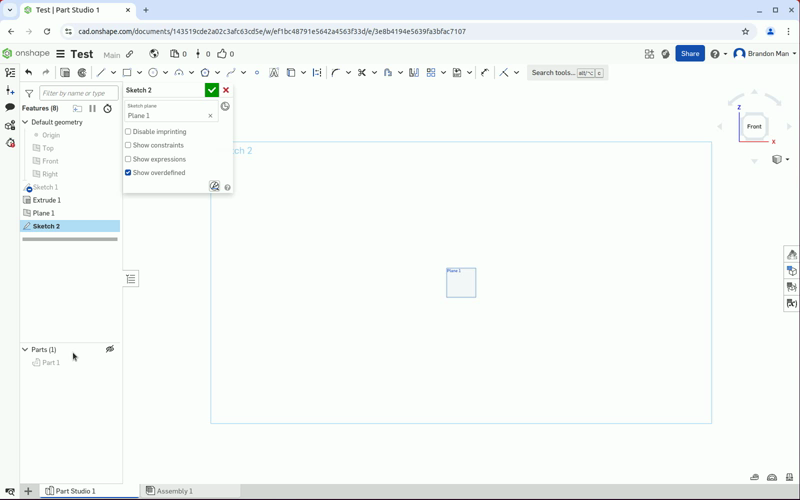
key(c)
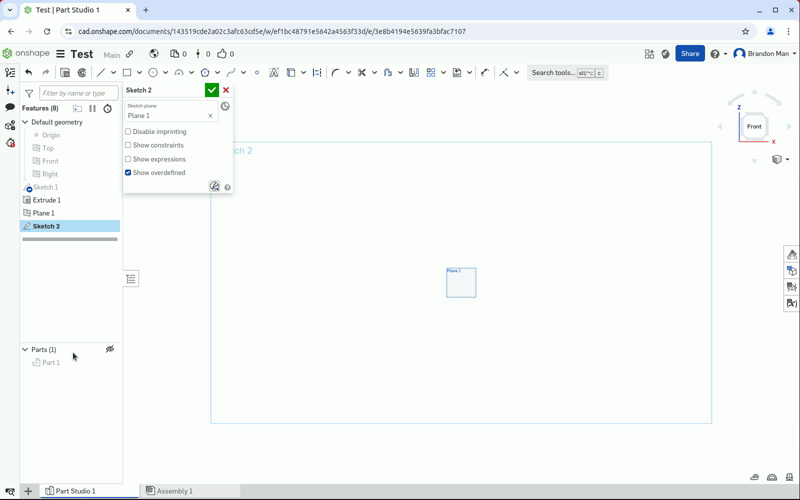
key_down(shift)
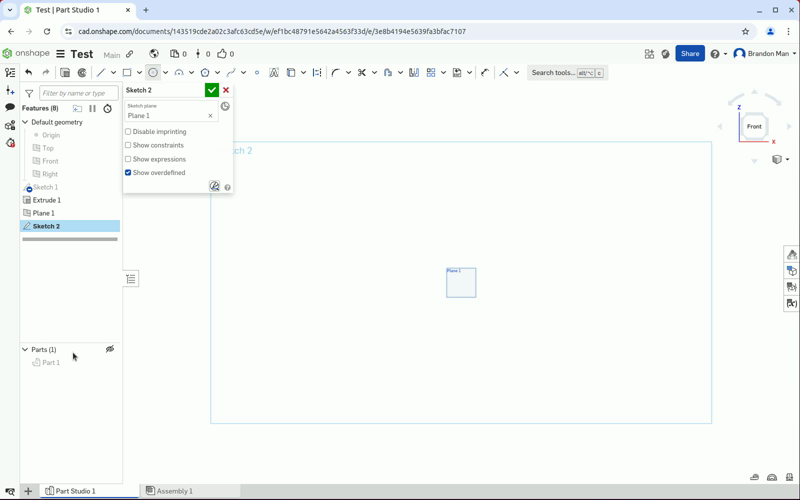
mouse_move(416, 260)
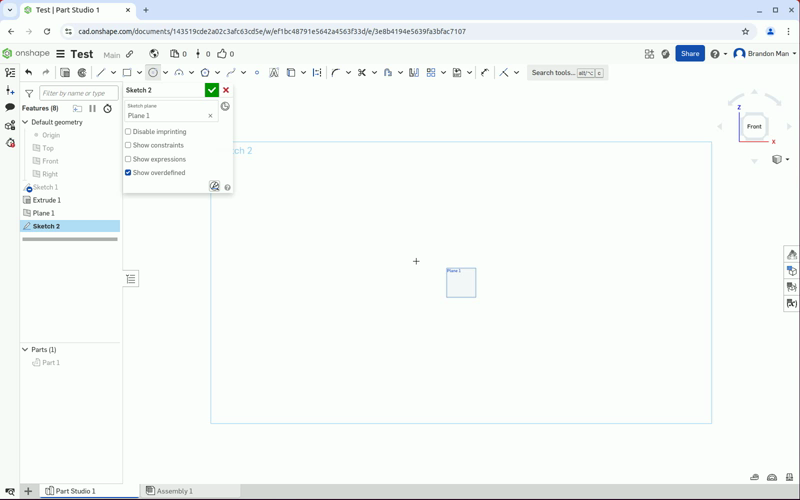
click(416, 260)
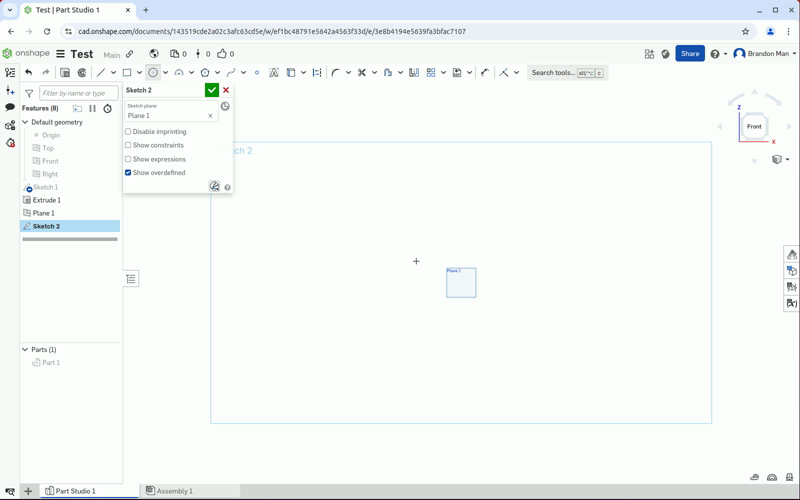
key_up(shift)
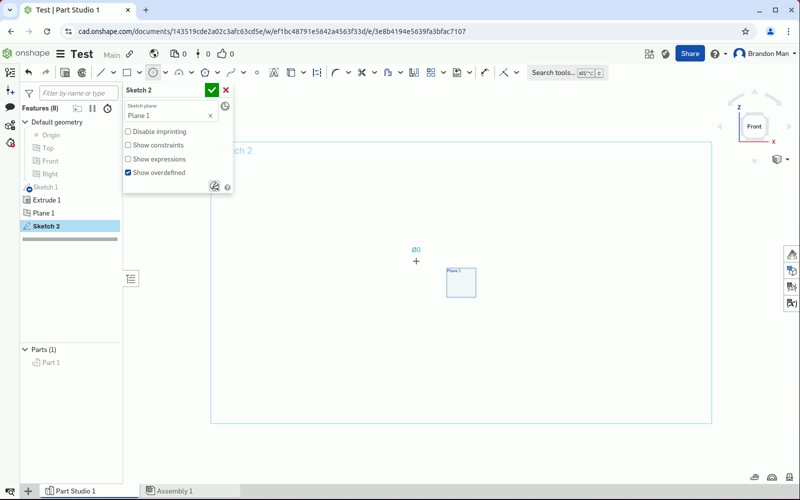
mouse_move(429, 260)
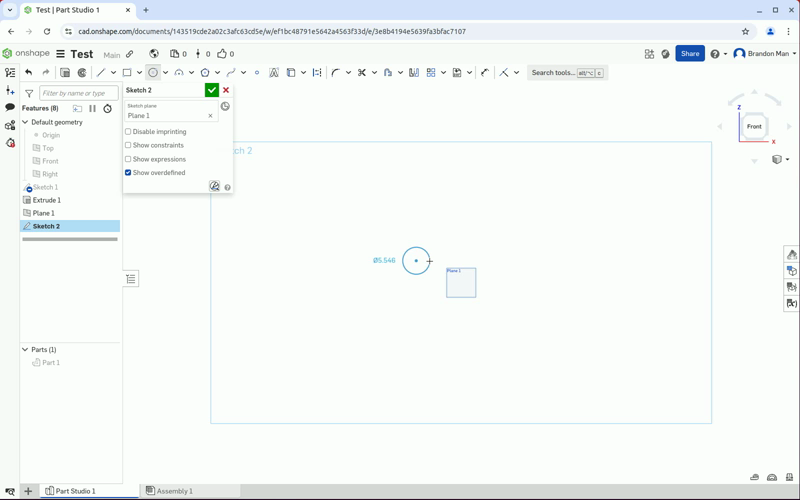
click(429, 260)
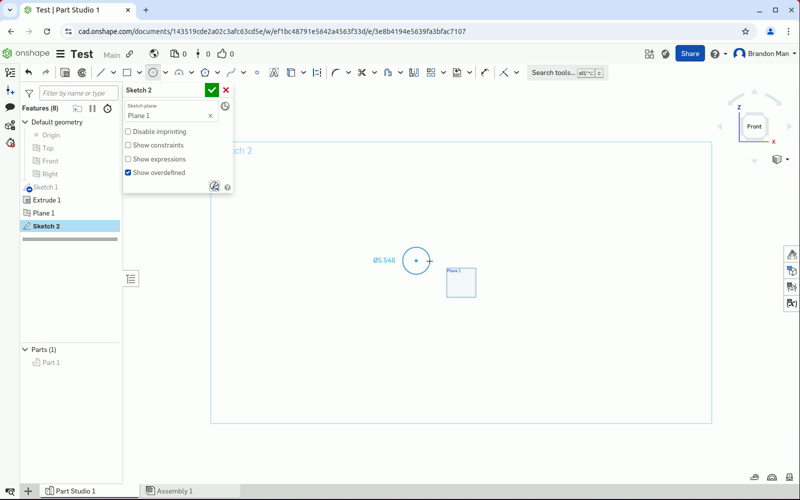
key(esc)
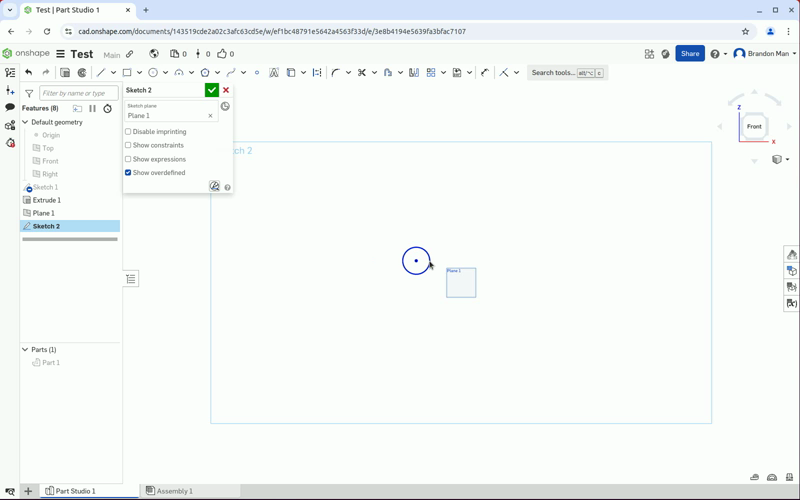
mouse_move(417, 249)
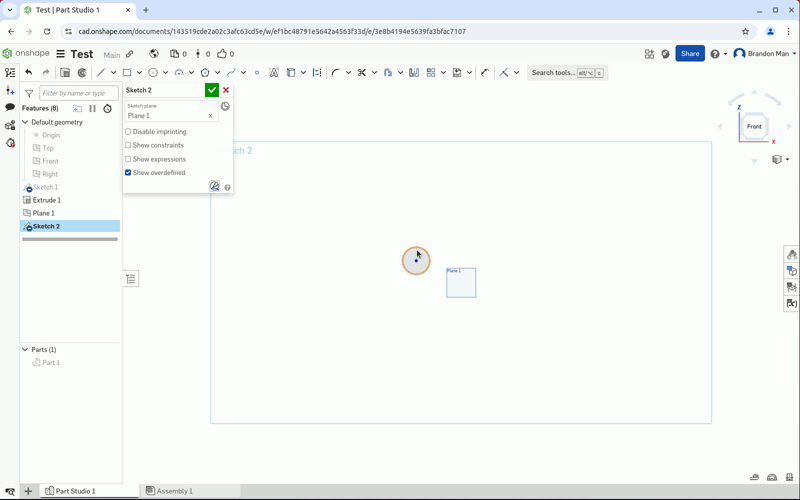
scroll(6)
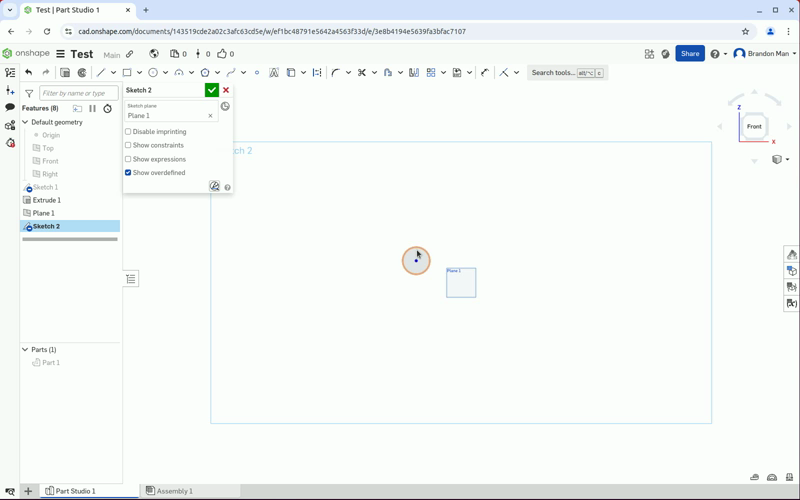
scroll(6)
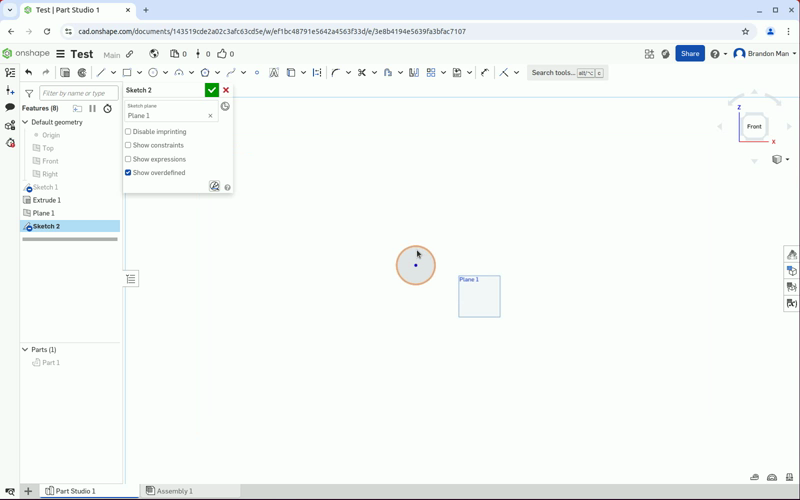
scroll(6)
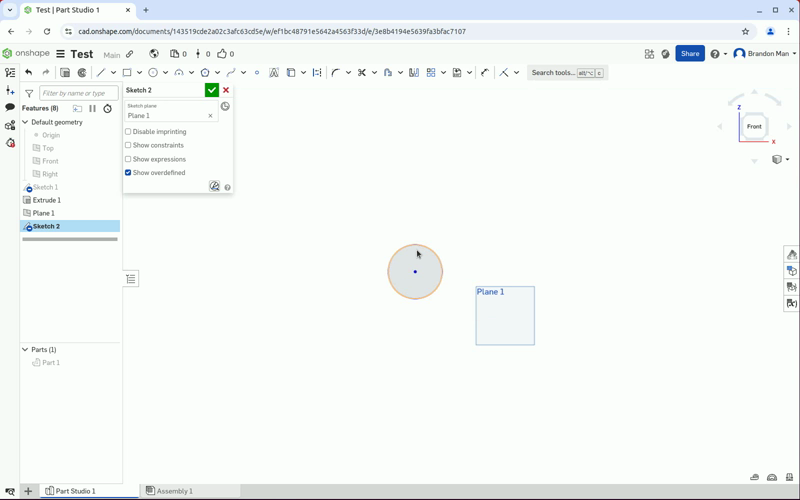
scroll(6)
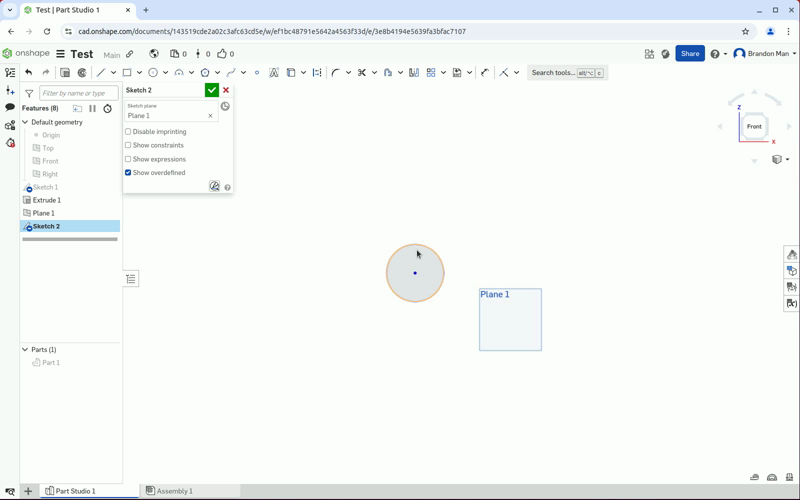
scroll(6)
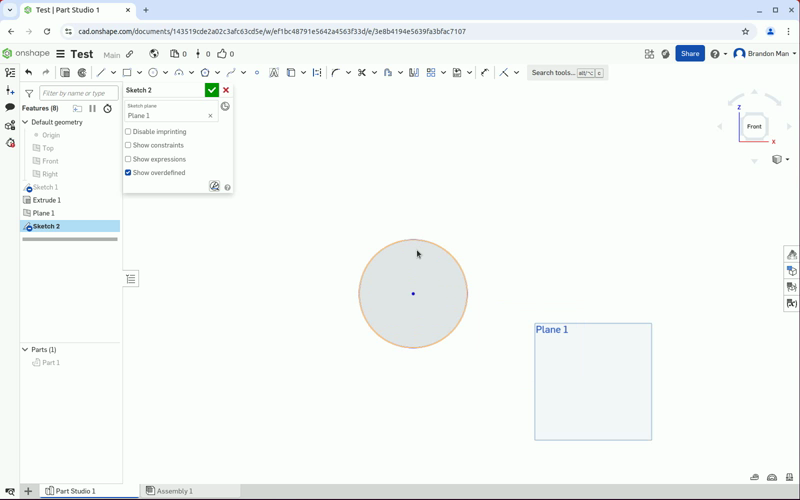
scroll(6)
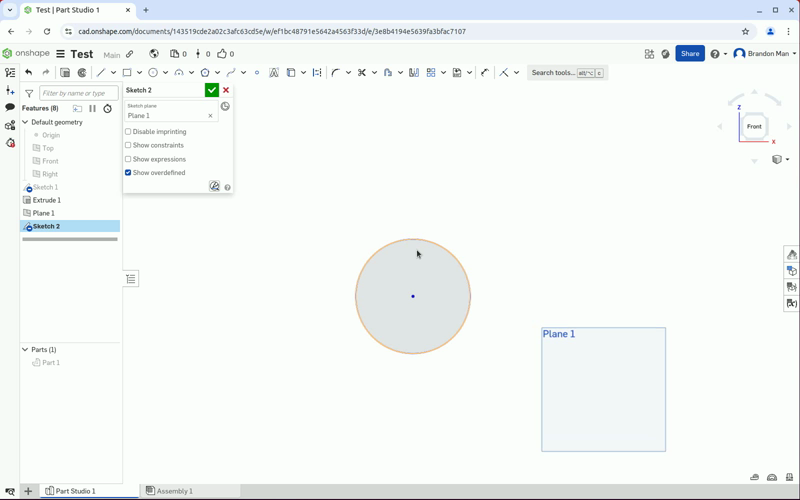
scroll(6)
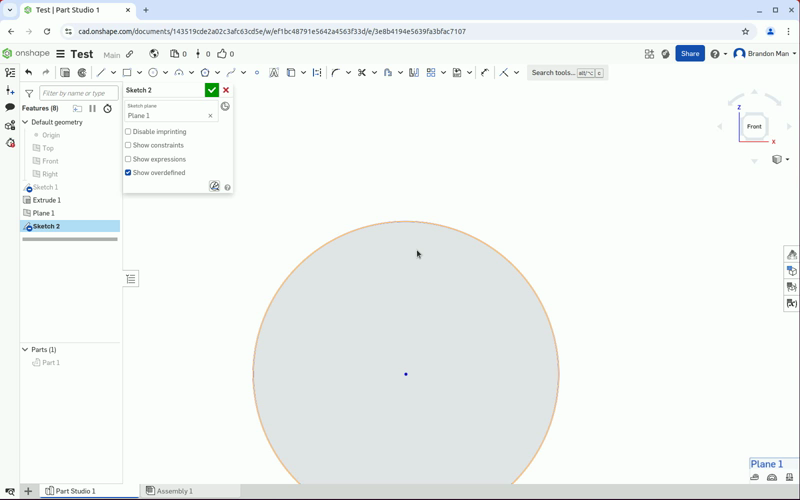
click(417, 249)
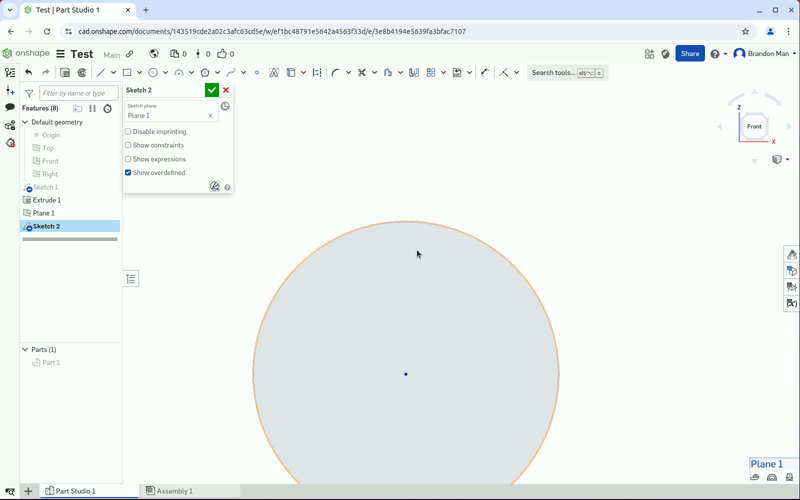
scroll(-6)
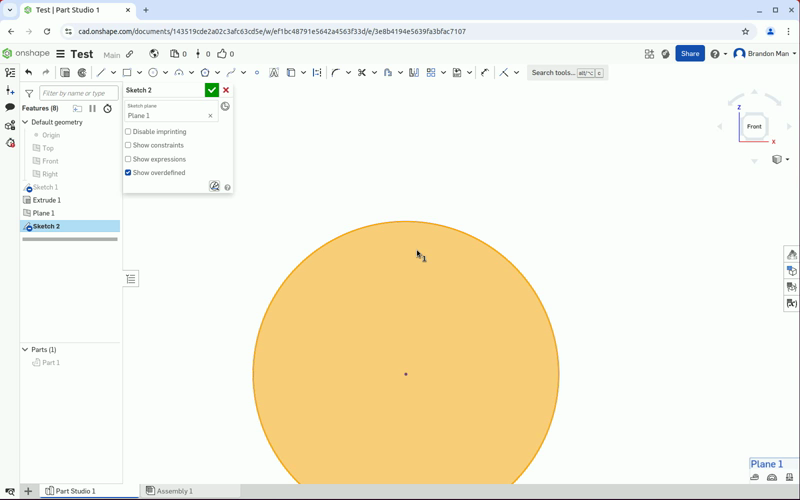
scroll(-6)
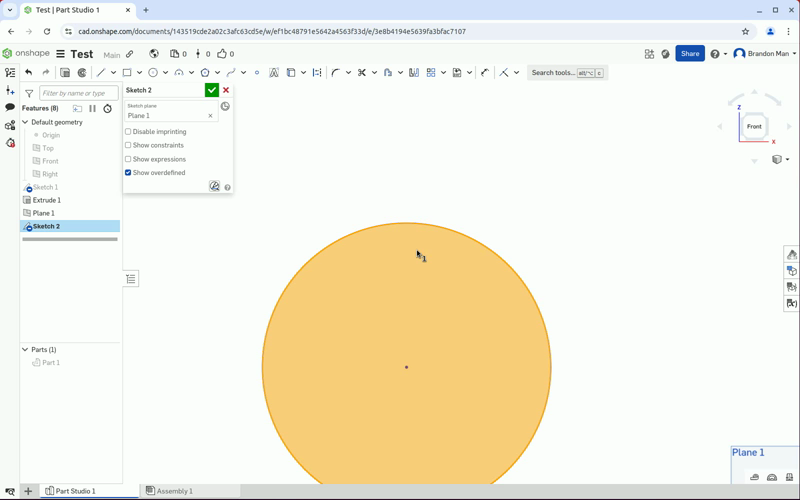
scroll(-6)
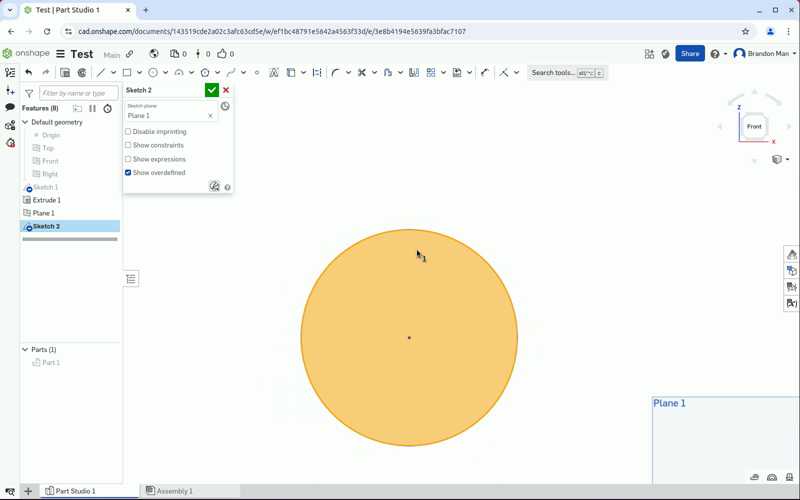
scroll(-6)
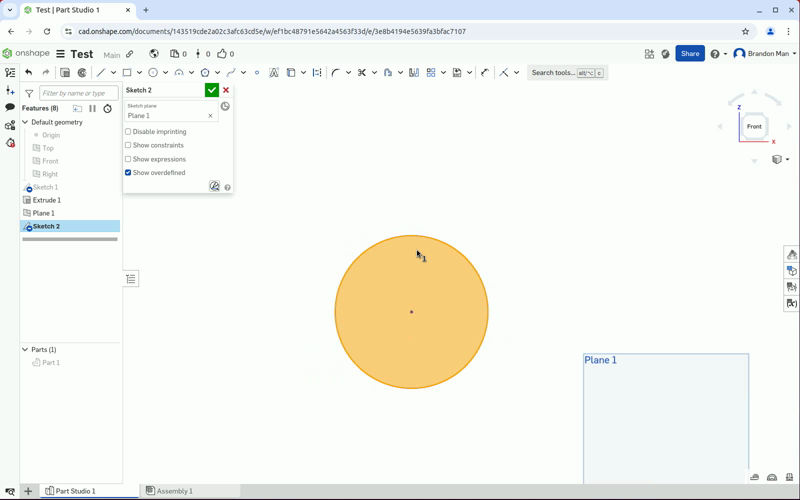
scroll(-6)
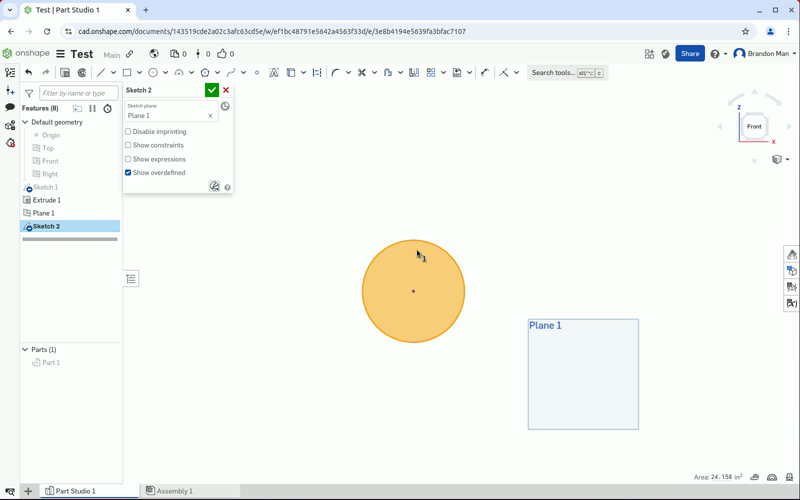
scroll(-6)
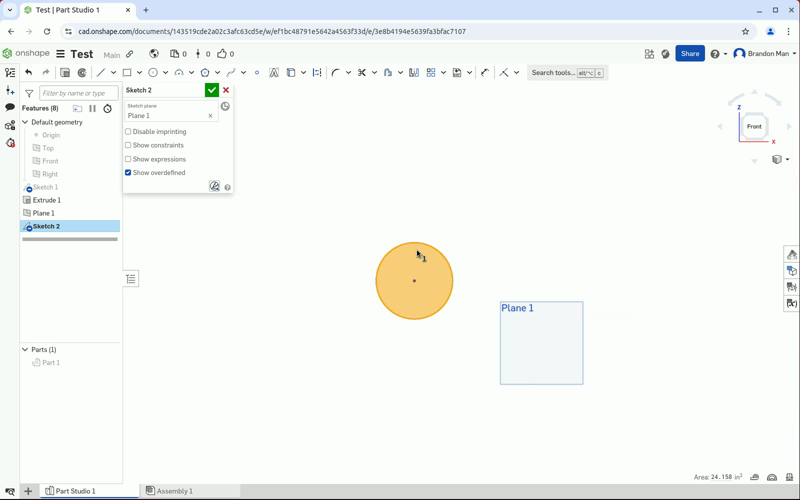
scroll(-6)
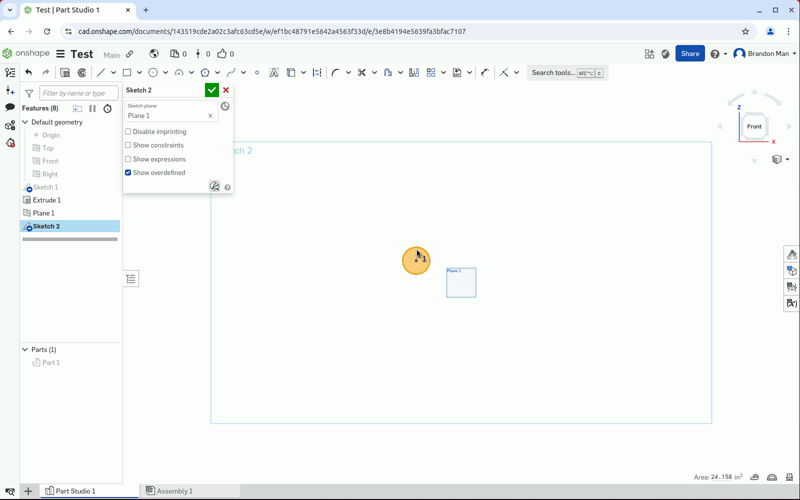
mouse_move(73, 352)
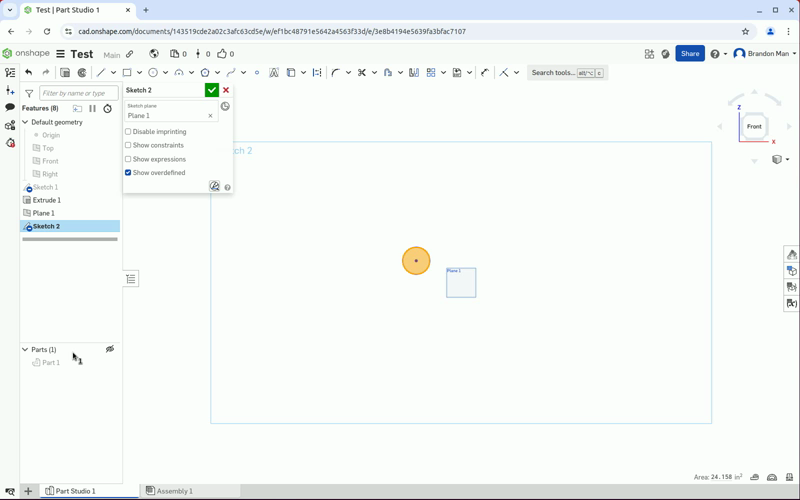
key(shift+y)
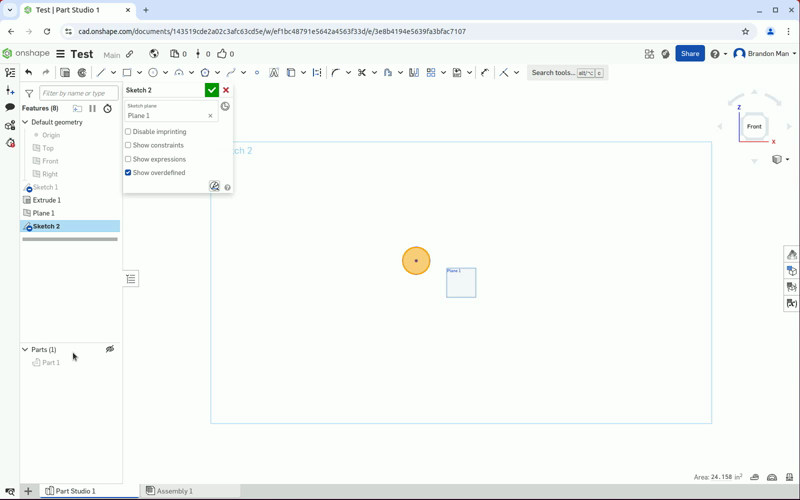
key(shift+e)
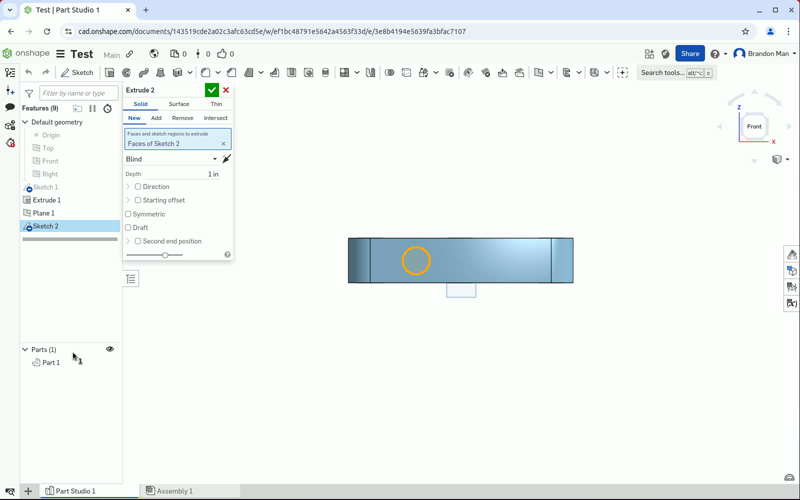
mouse_move(143, 106)
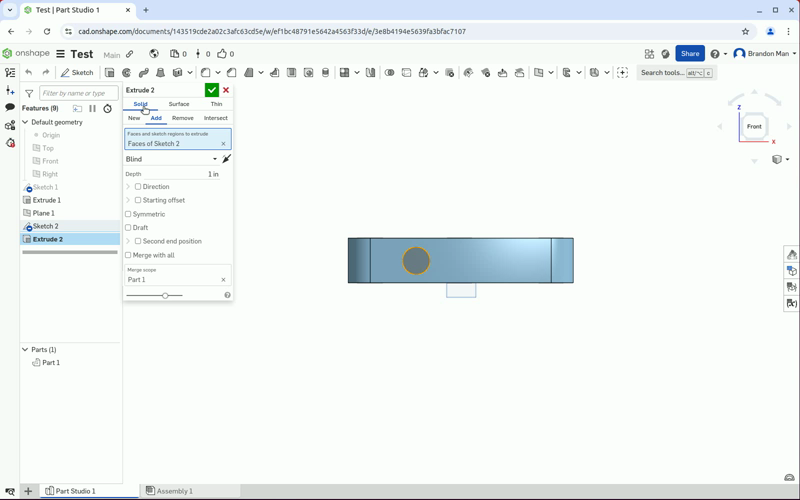
click(143, 106)
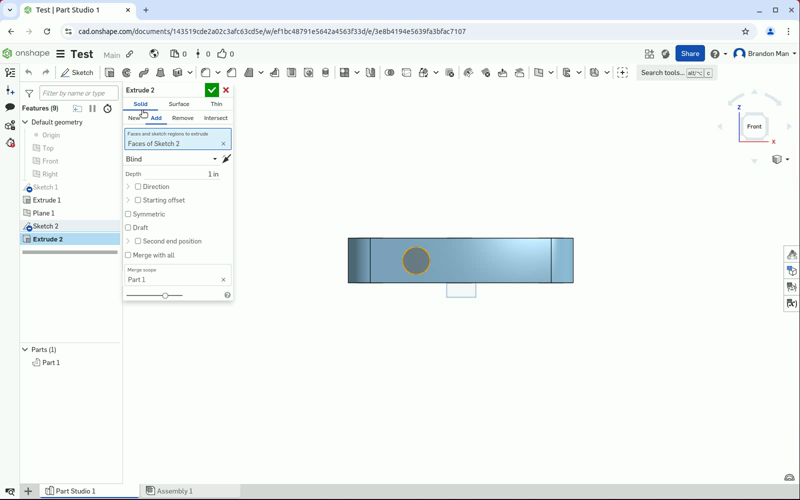
mouse_move(137, 120)
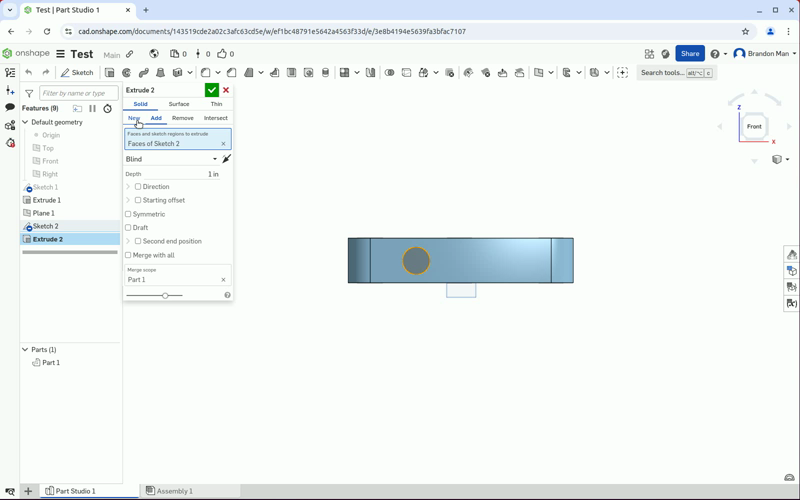
click(137, 120)
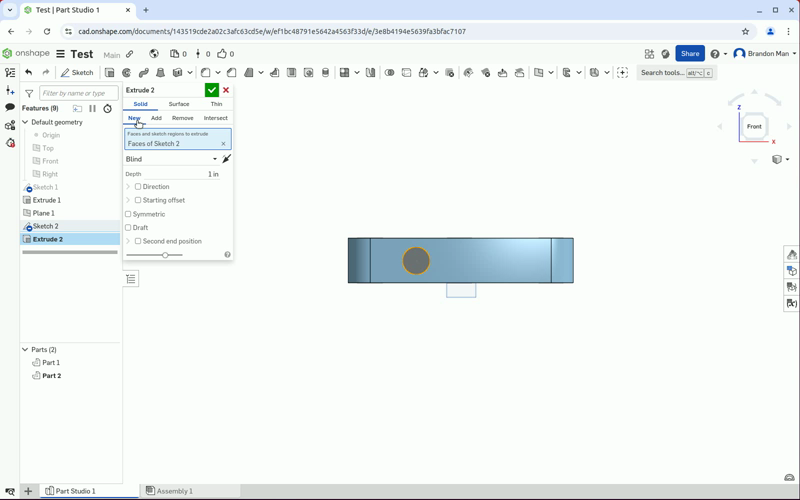
key(tab, 4)
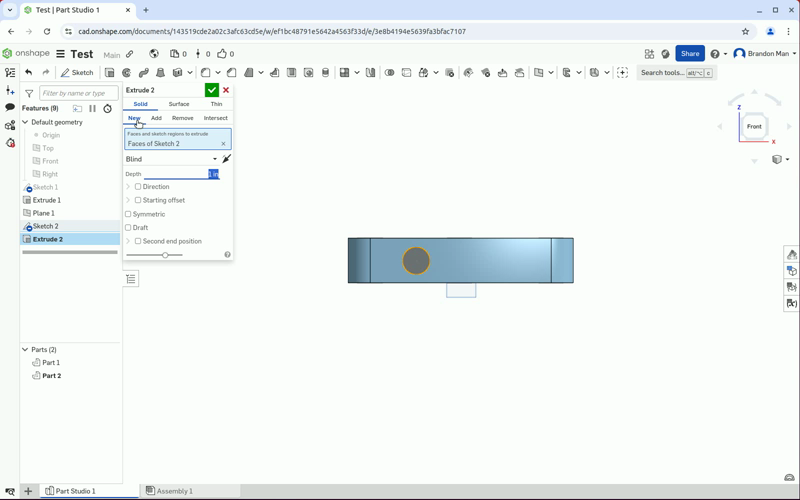
text(-9.147)
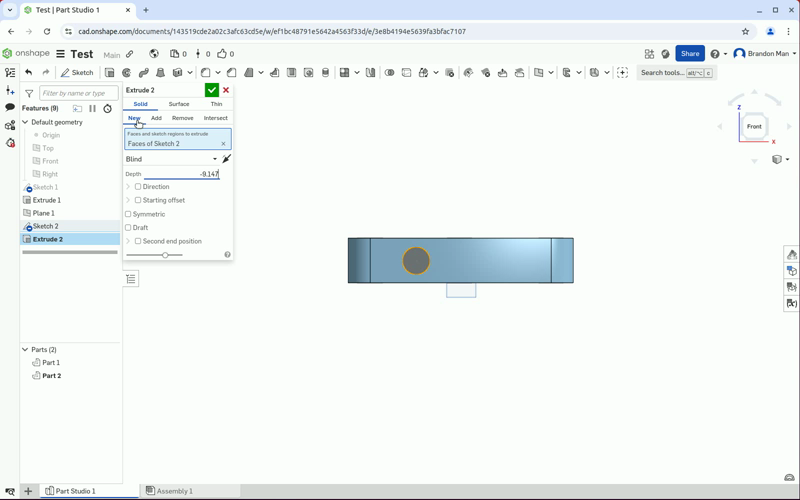
key(enter)
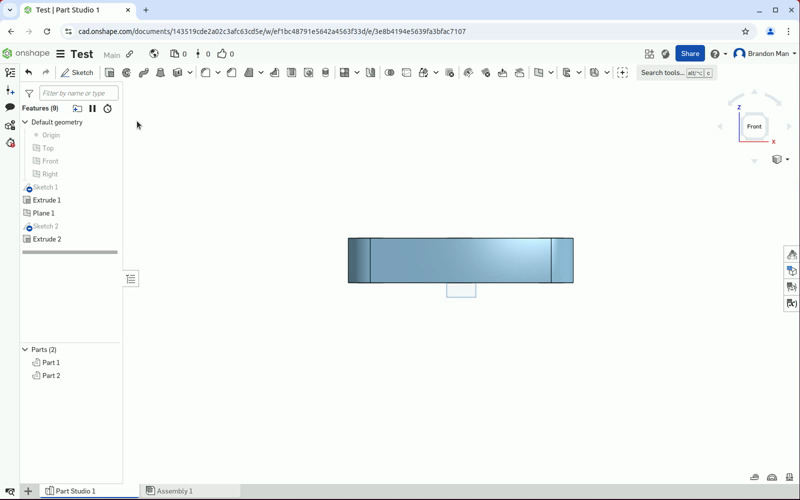
key(shift+h)
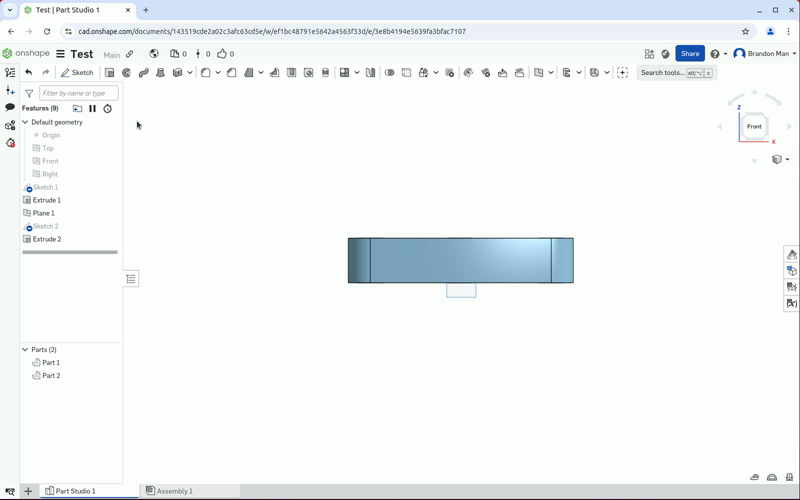
key(shift+h)
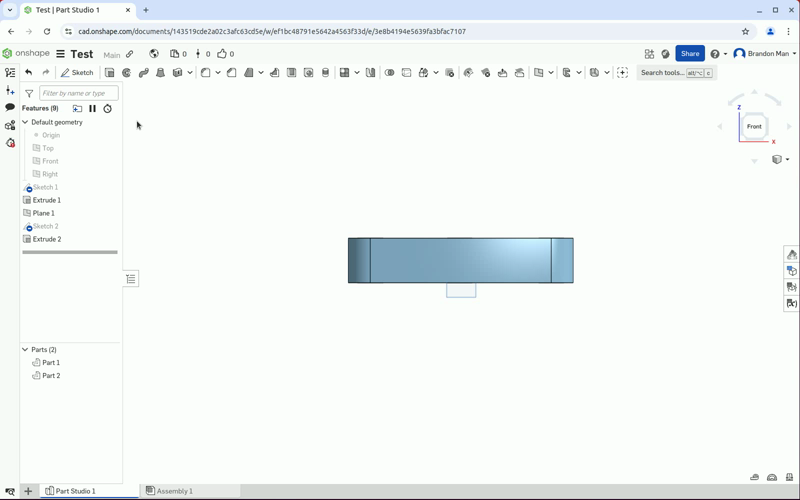
mouse_move(73, 189)
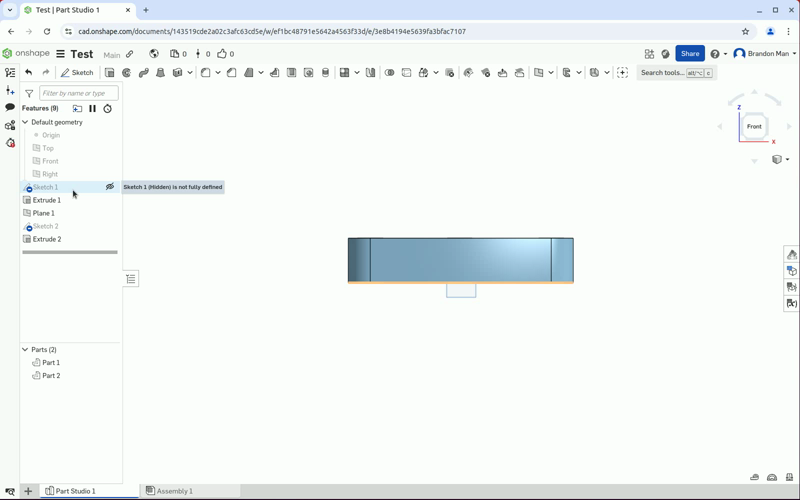
click(73, 189)
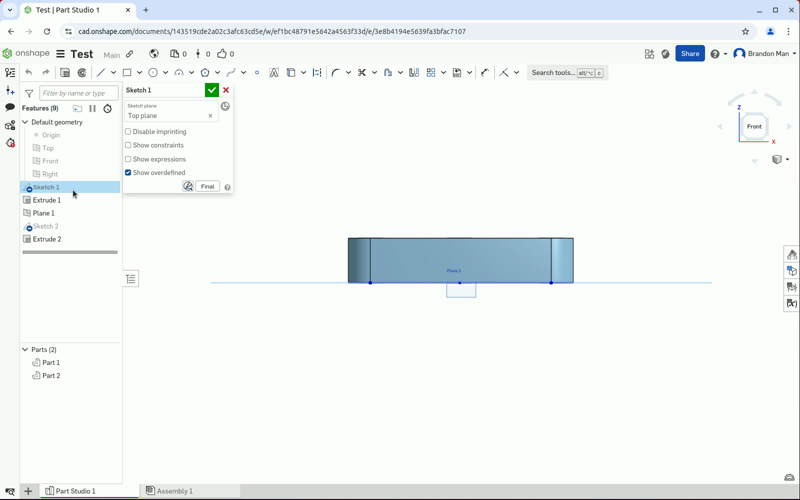
mouse_move(229, 92)
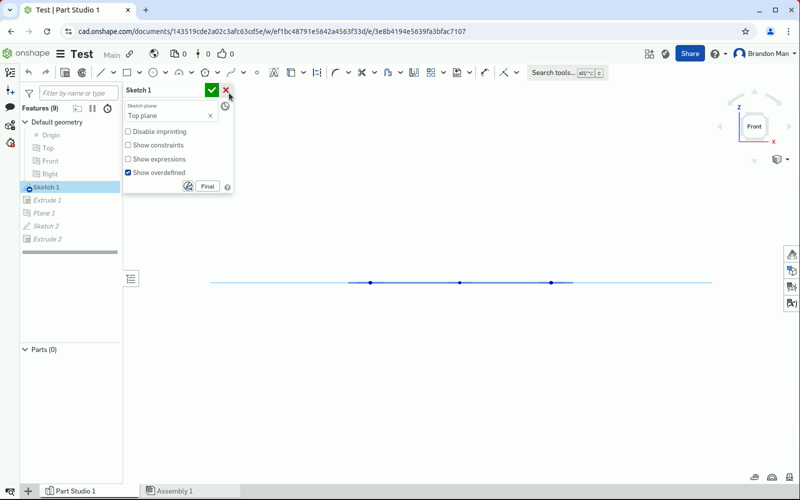
click(229, 92)
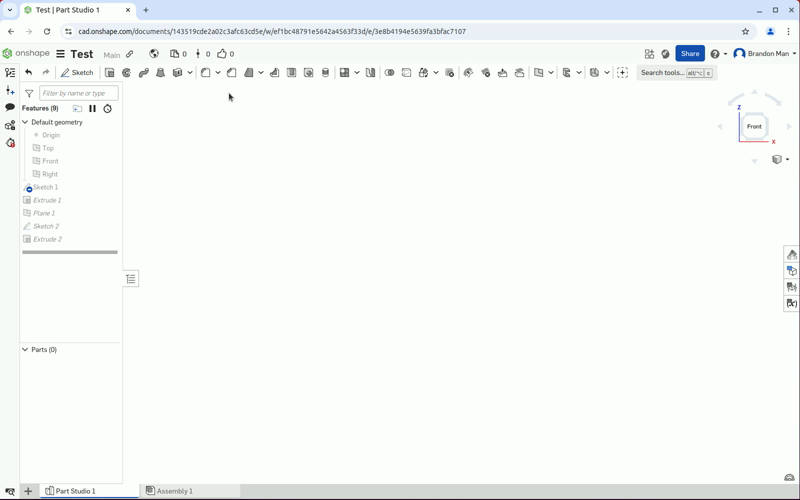
key(shift+s)
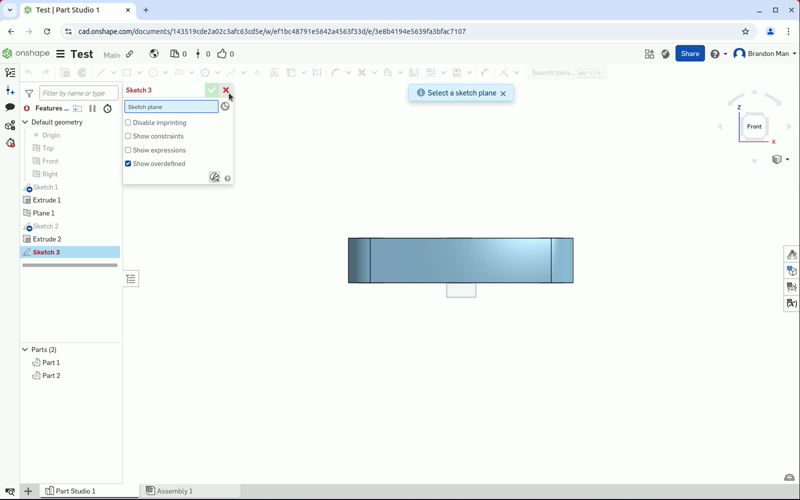
mouse_move(73, 215)
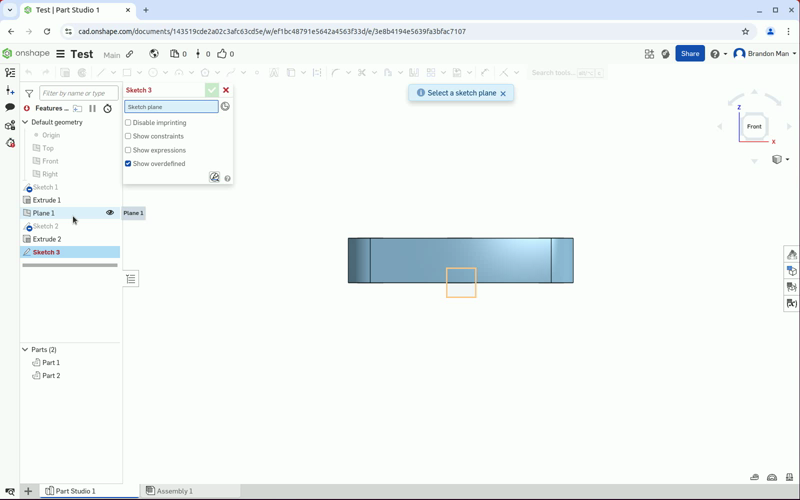
click(73, 215)
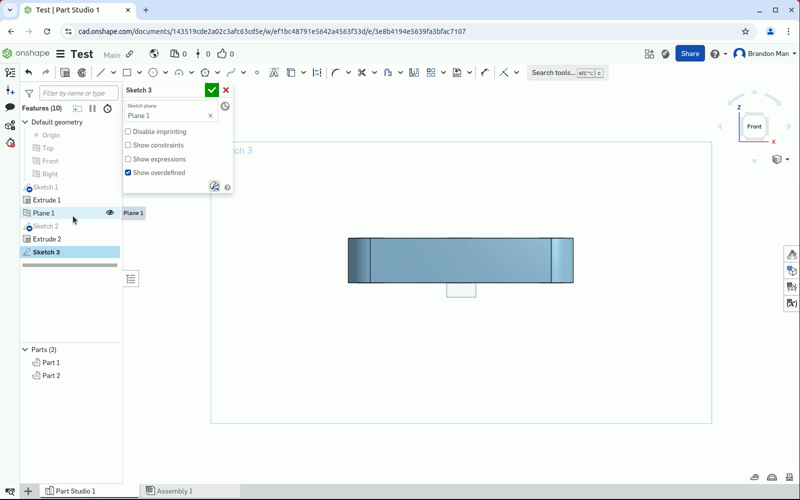
mouse_move(73, 352)
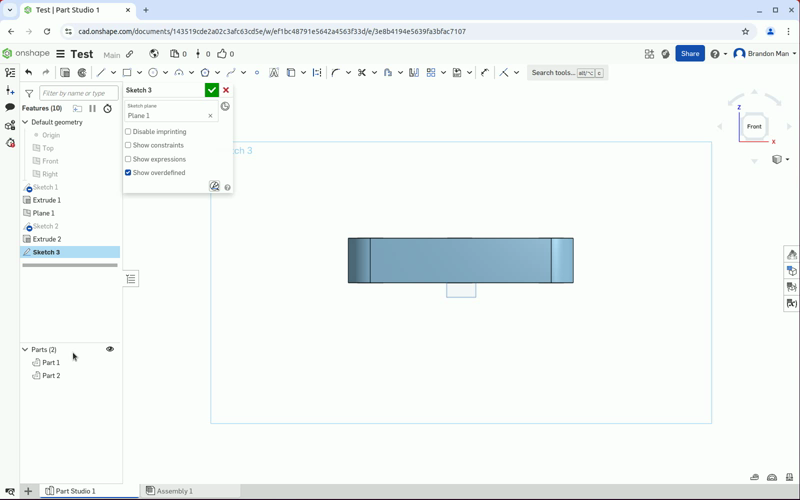
key(y)
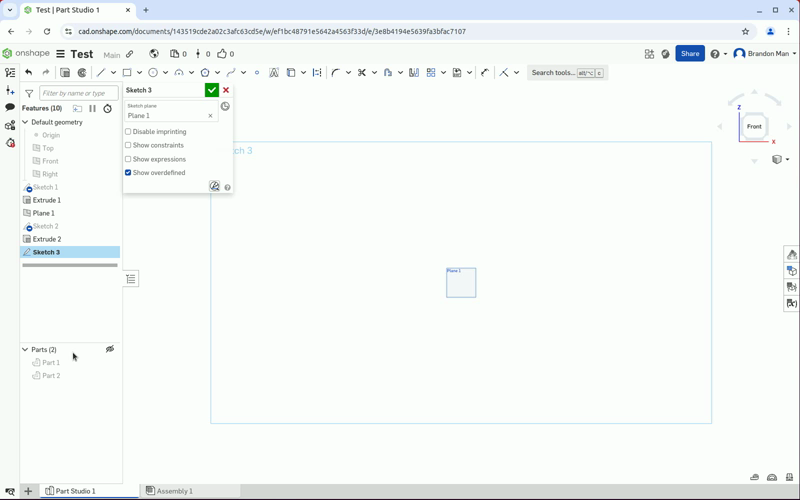
key(c)
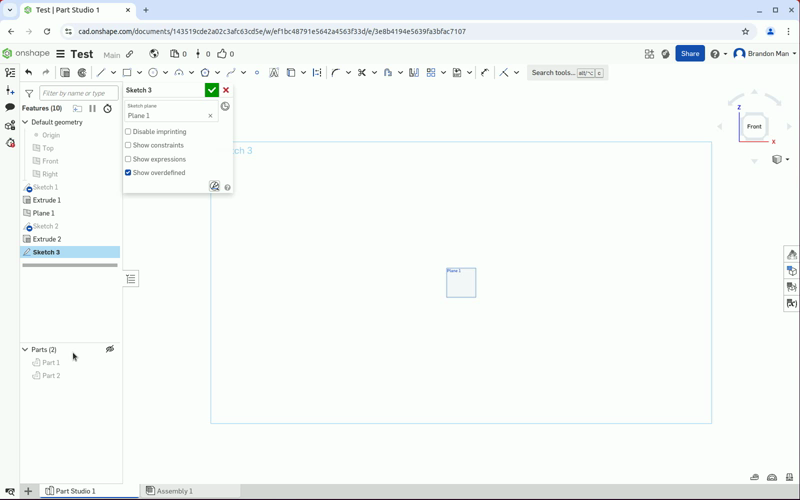
key_down(shift)
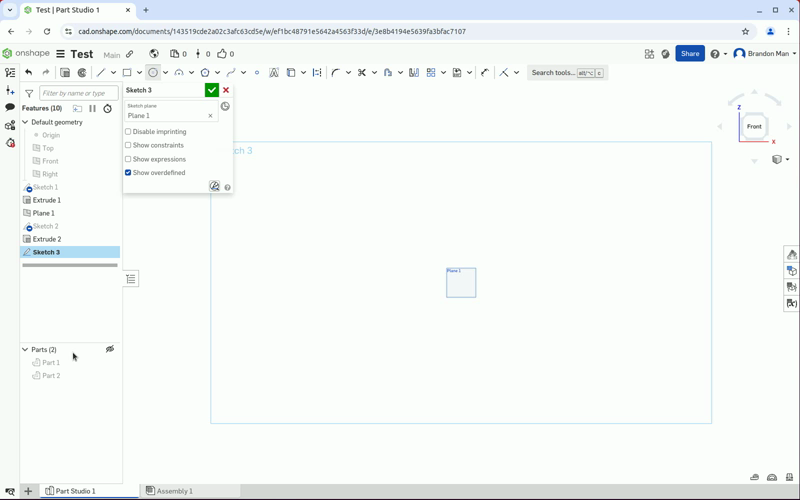
mouse_move(506, 260)
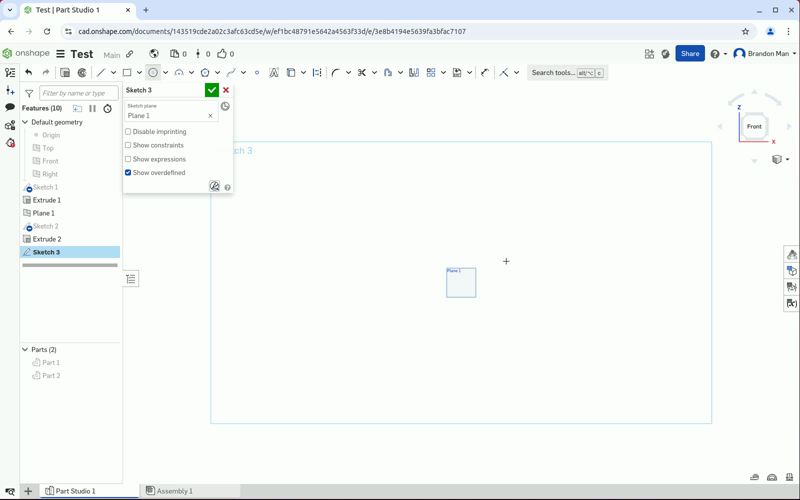
click(506, 260)
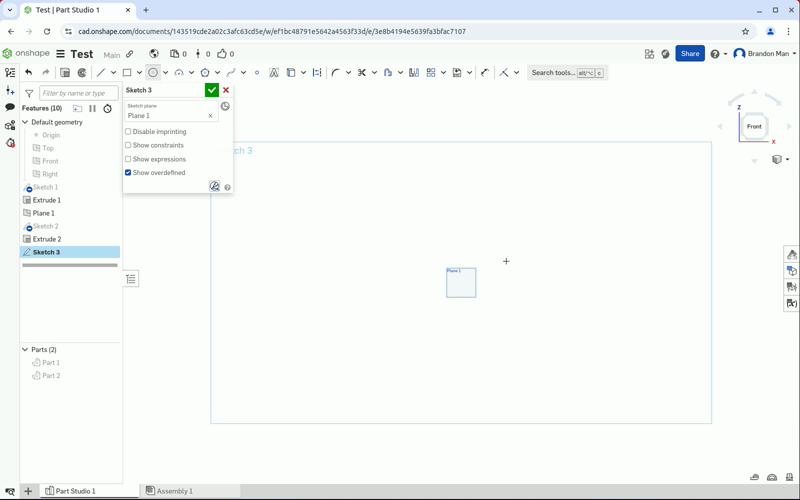
key_up(shift)
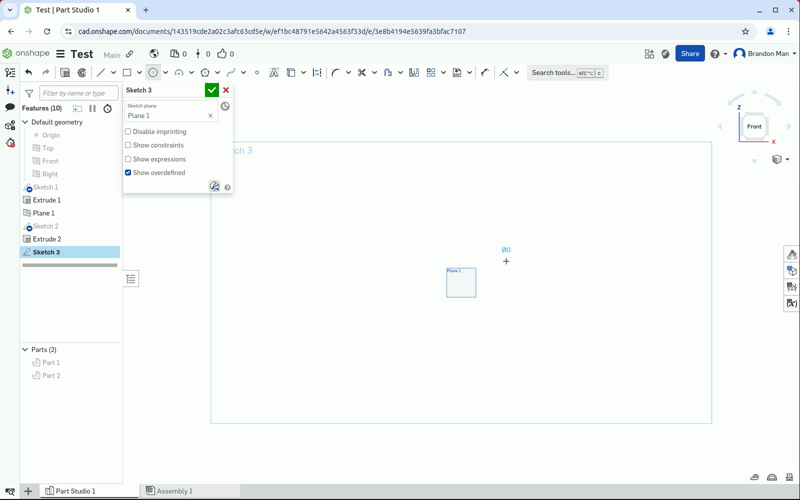
mouse_move(520, 260)
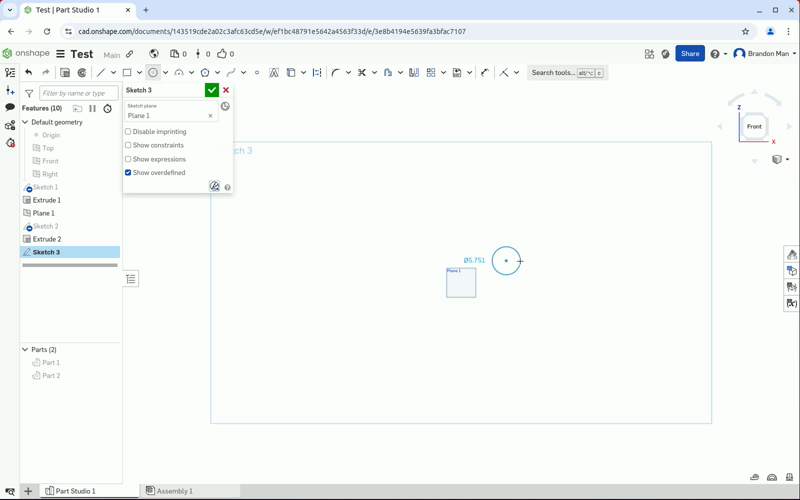
click(520, 260)
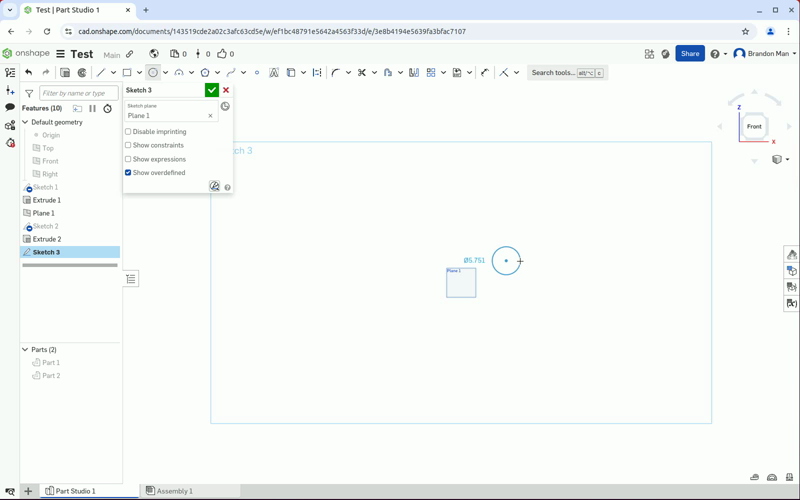
key(esc)
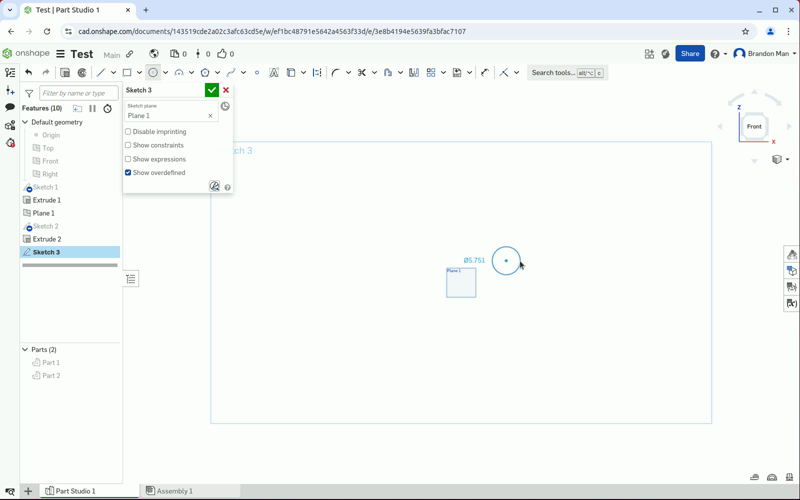
mouse_move(507, 263)
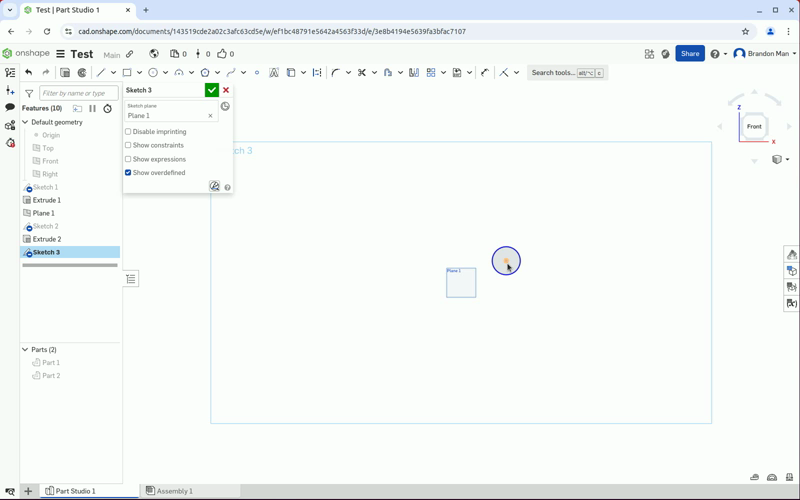
scroll(6)
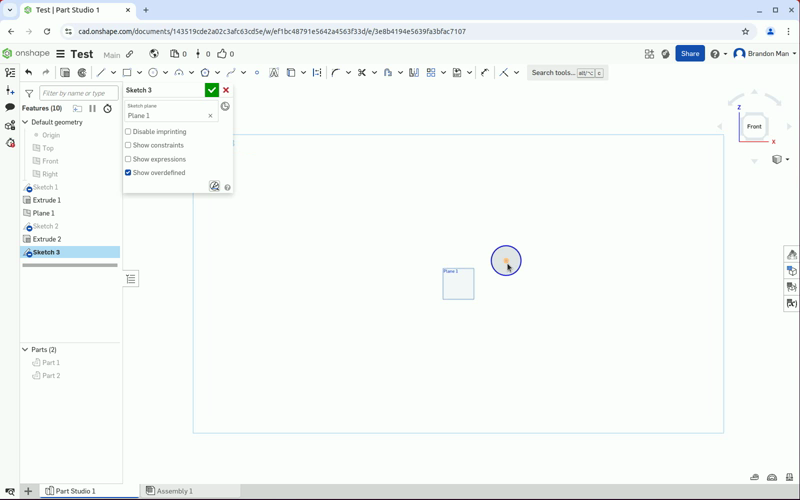
scroll(6)
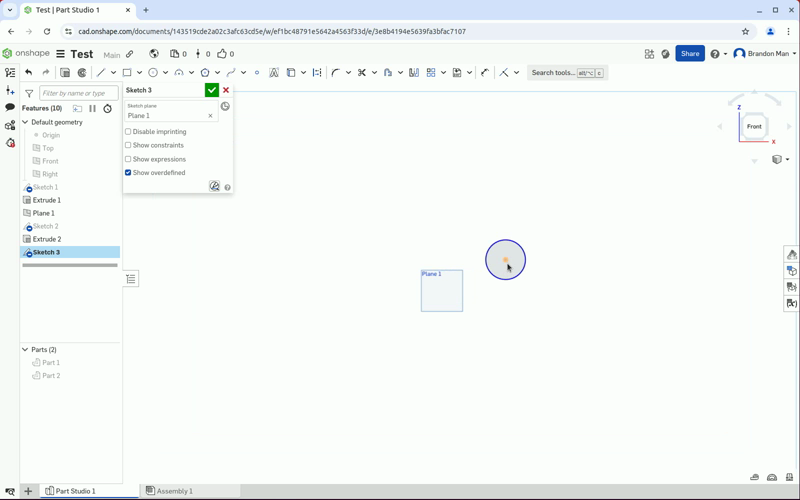
scroll(6)
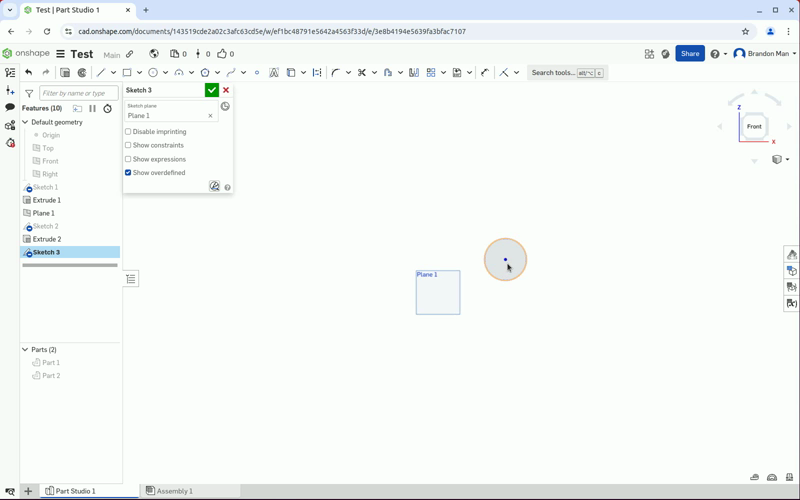
scroll(6)
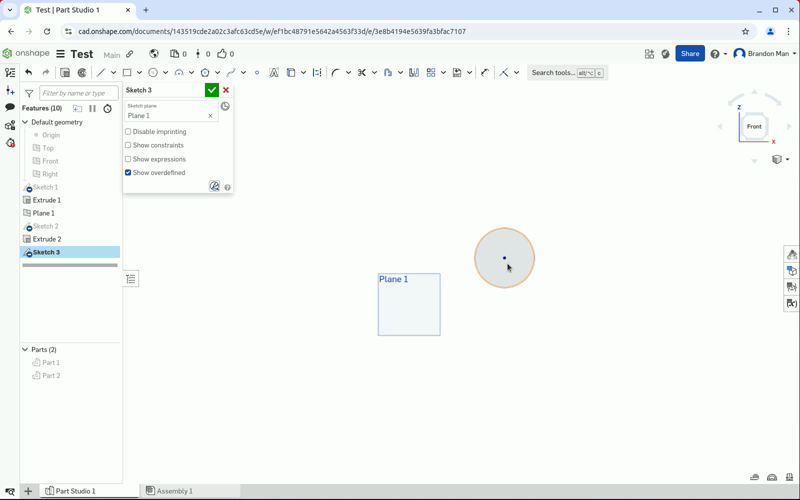
scroll(6)
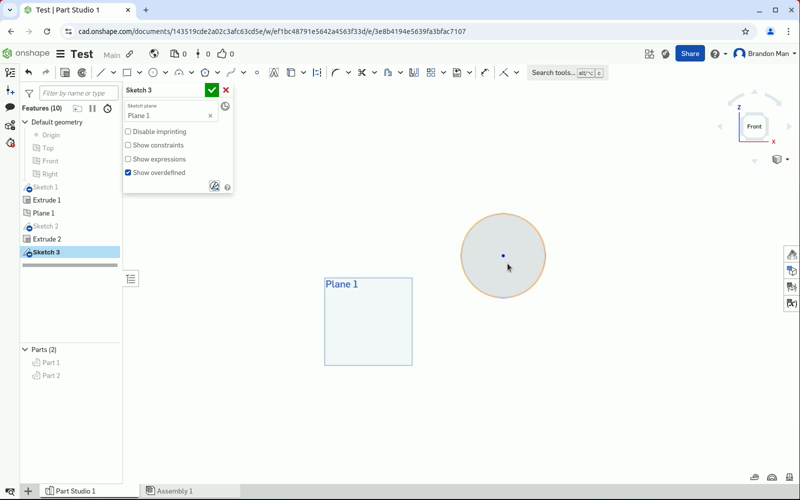
scroll(6)
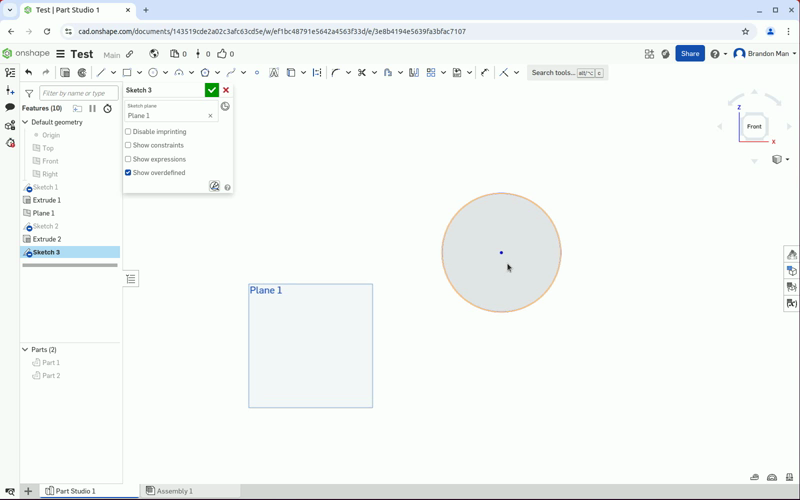
scroll(6)
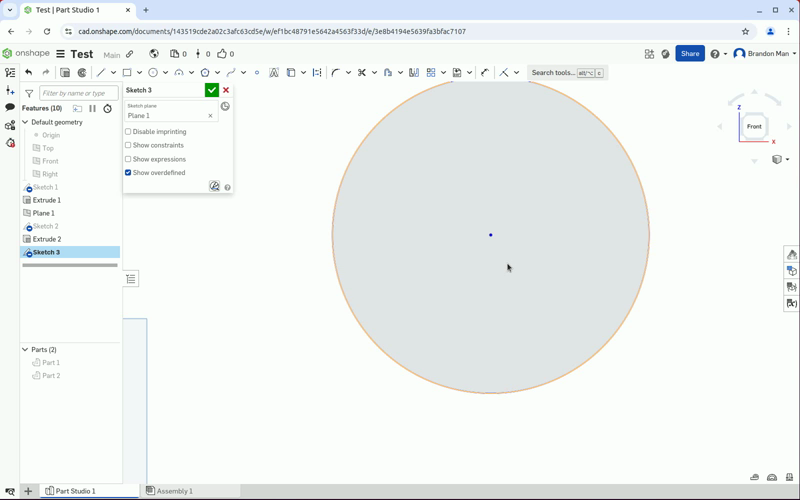
click(507, 263)
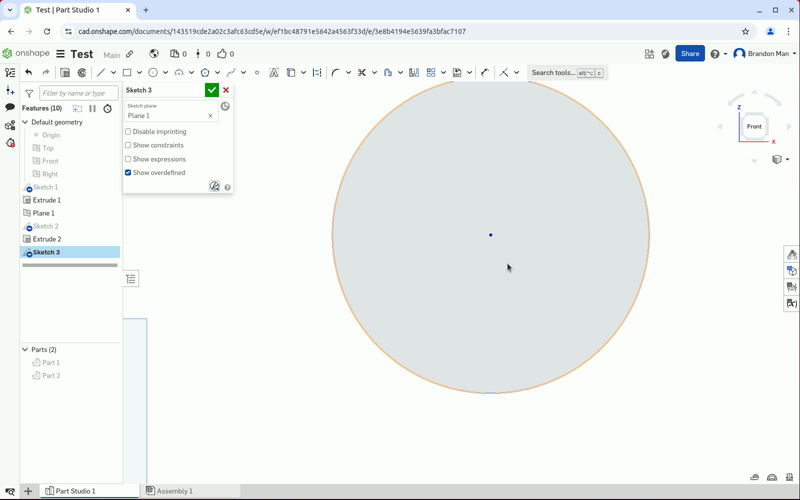
scroll(-6)
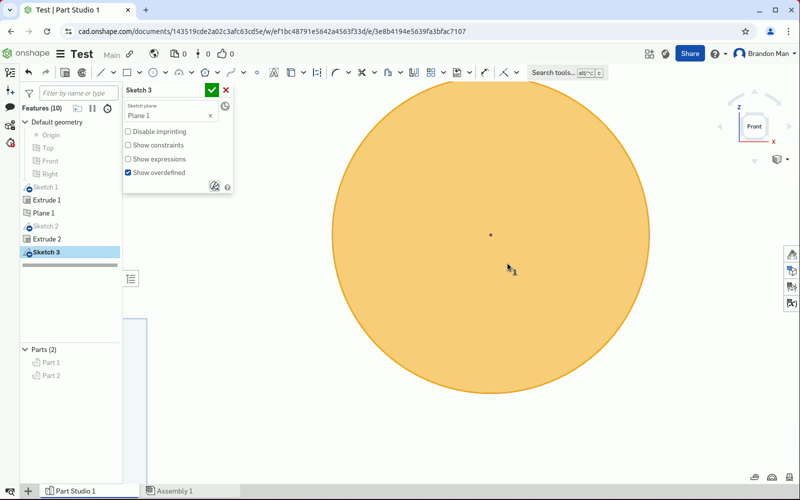
scroll(-6)
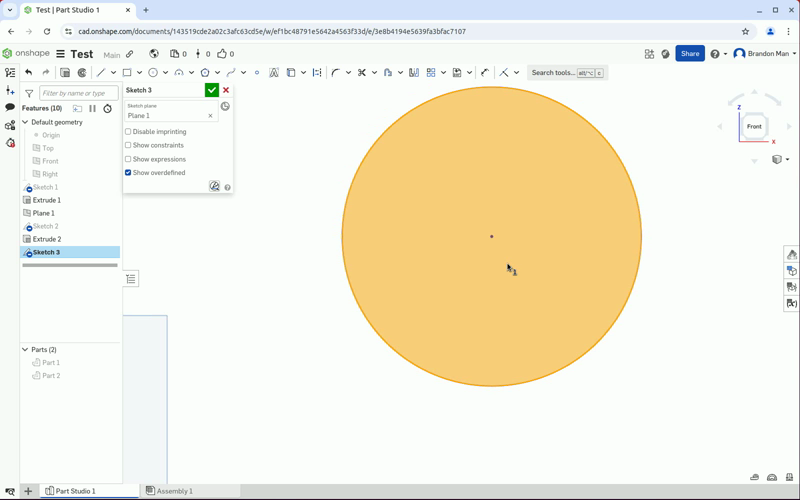
scroll(-6)
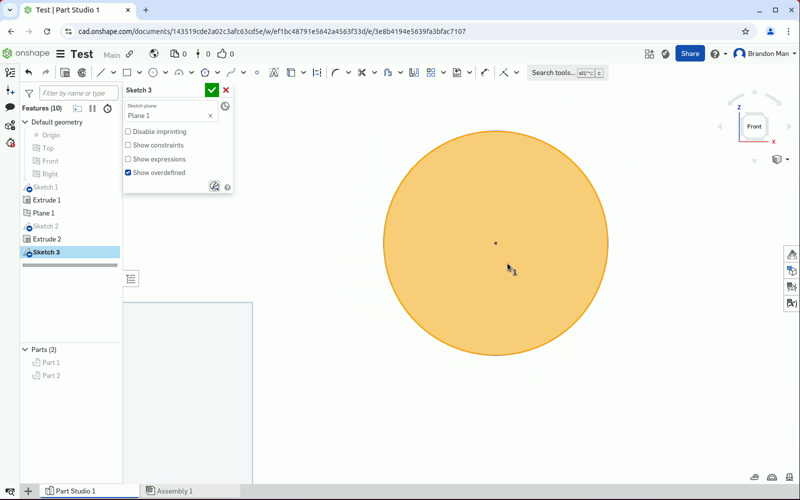
scroll(-6)
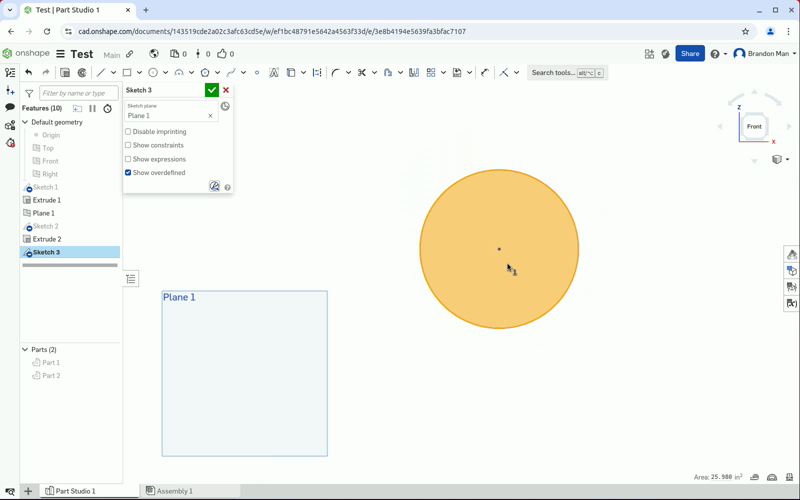
scroll(-6)
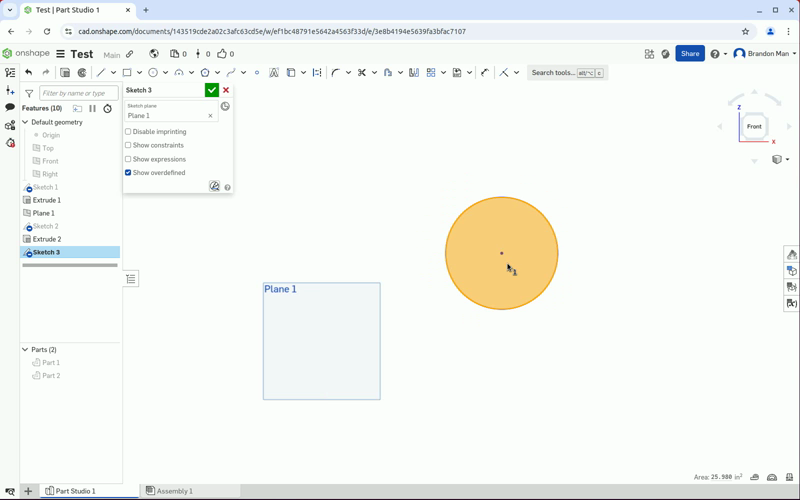
scroll(-6)
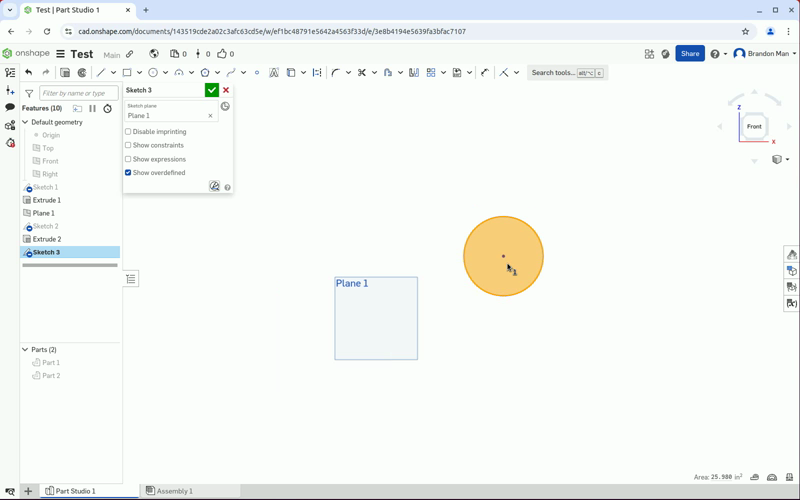
scroll(-6)
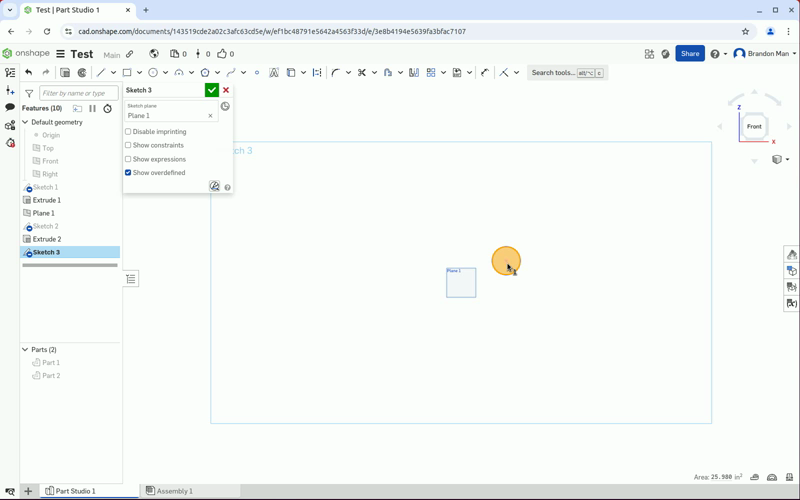
mouse_move(73, 352)
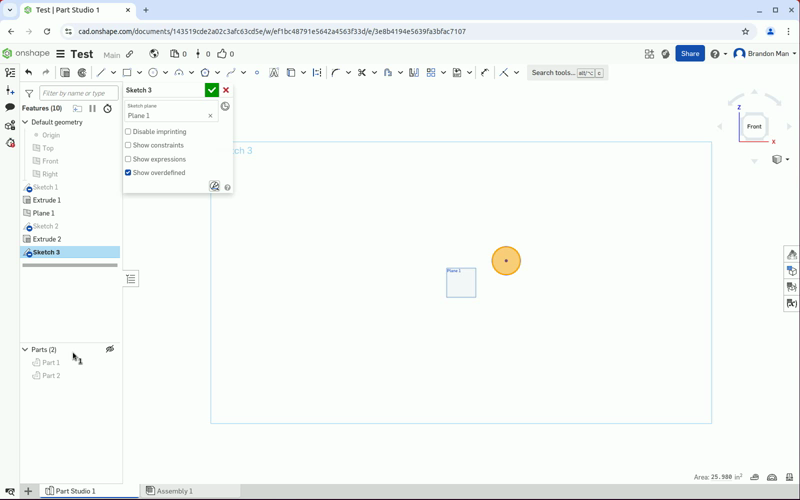
key(shift+y)
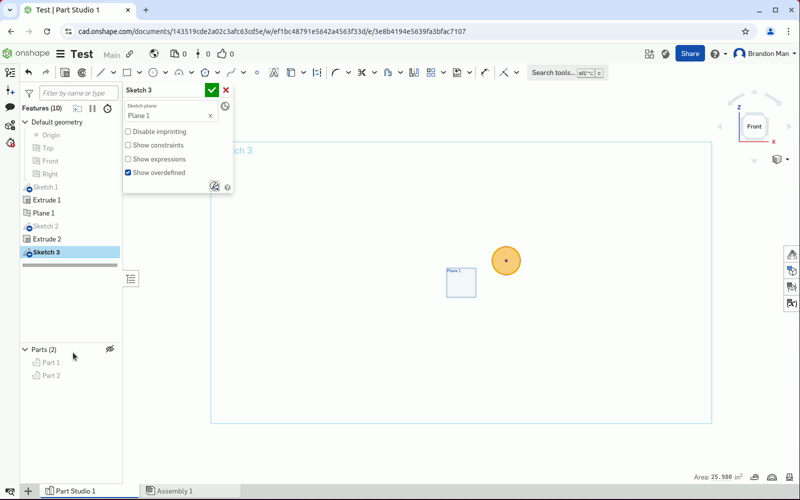
key(shift+e)
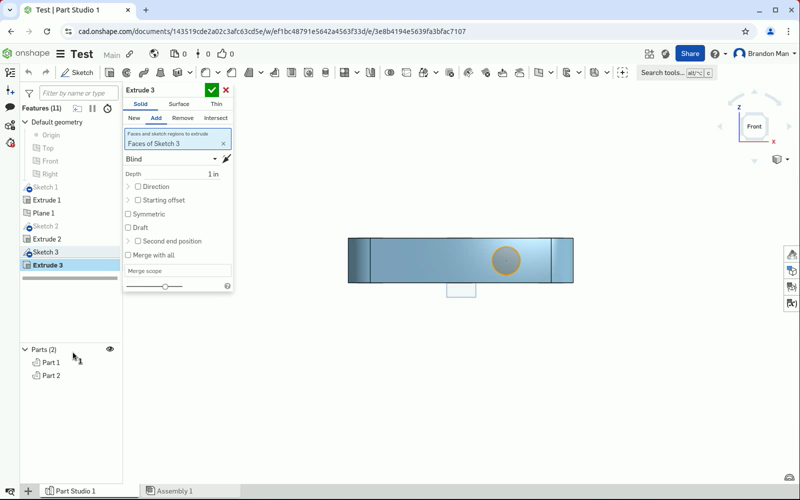
mouse_move(143, 106)
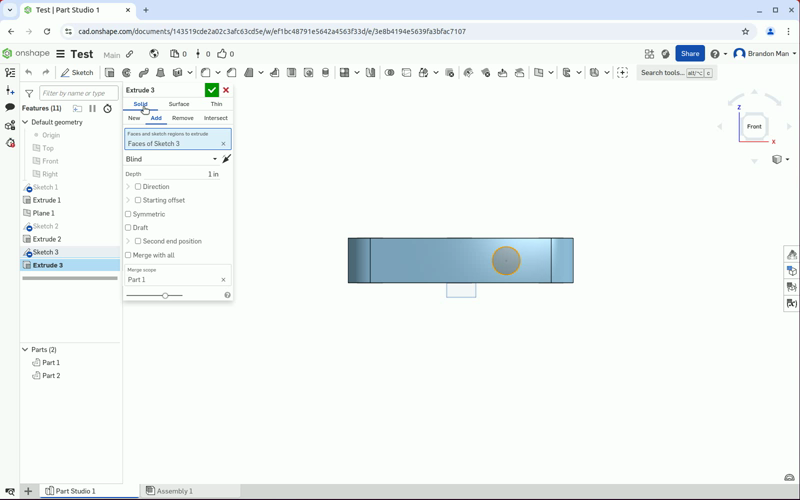
click(143, 106)
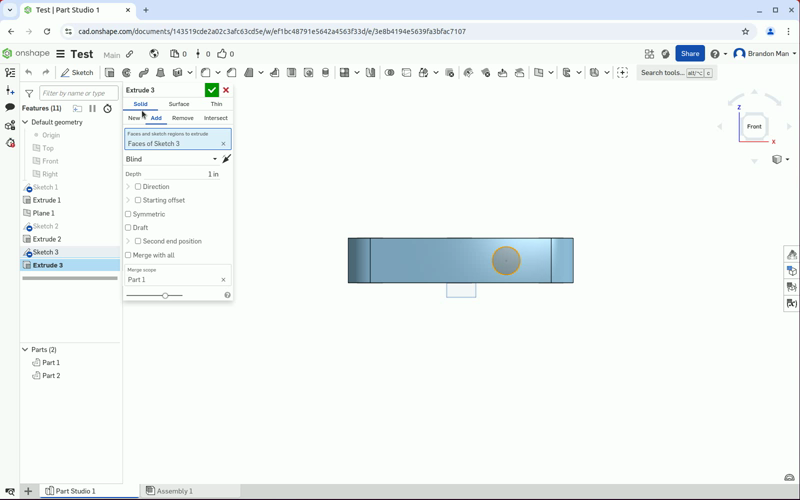
mouse_move(137, 120)
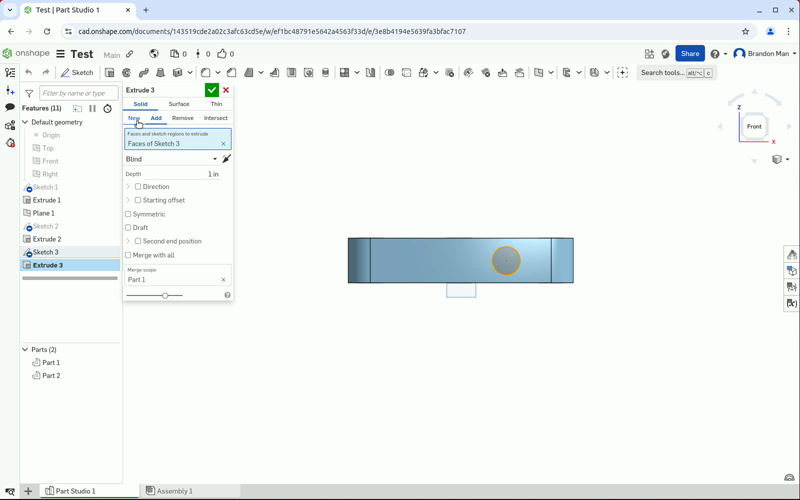
click(137, 120)
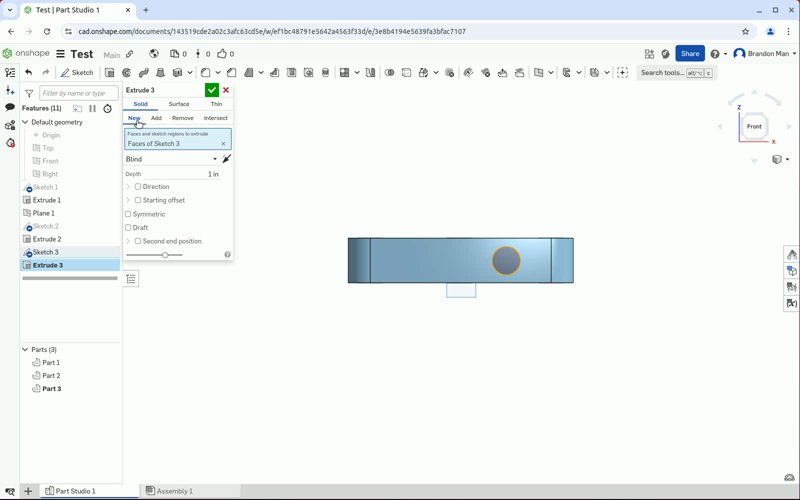
key(tab, 4)
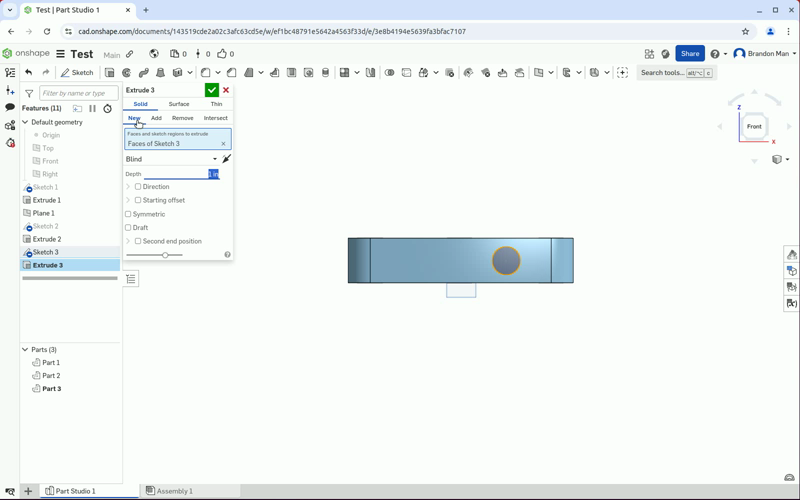
text(-9.147)
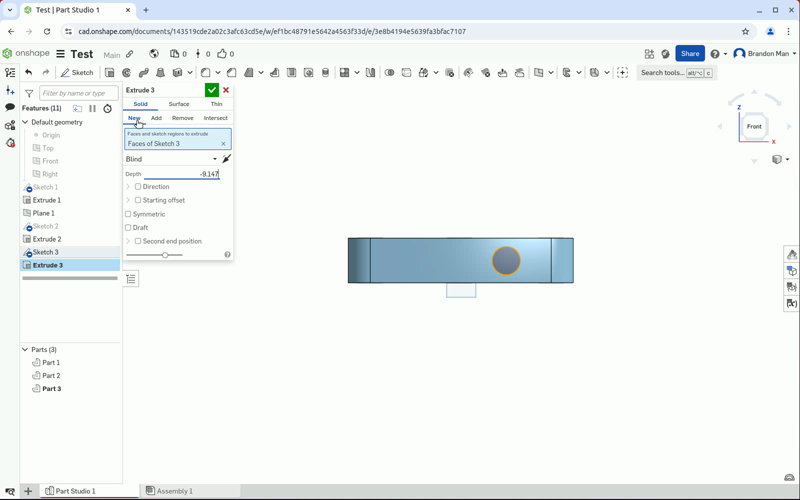
key(enter)
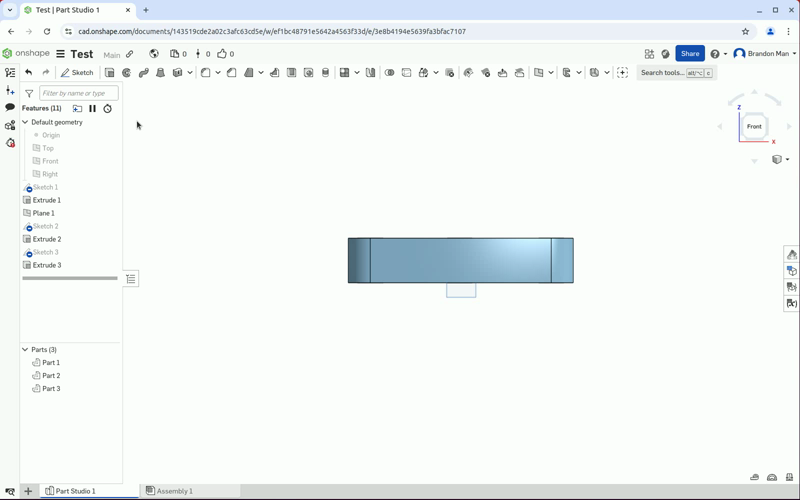
key(shift+h)
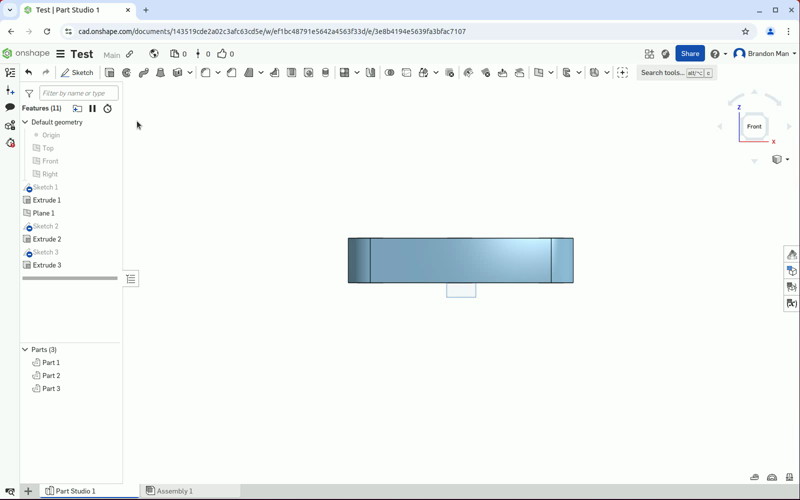
key(shift+h)
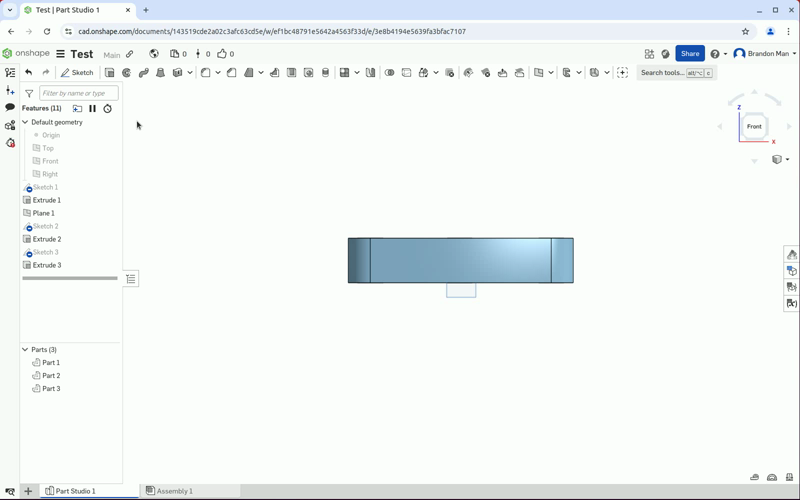
key(shift+7)
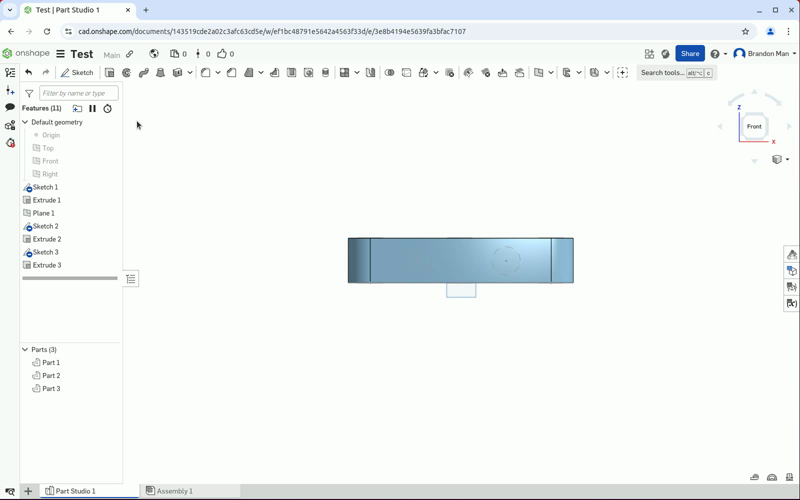
key(left, 2)
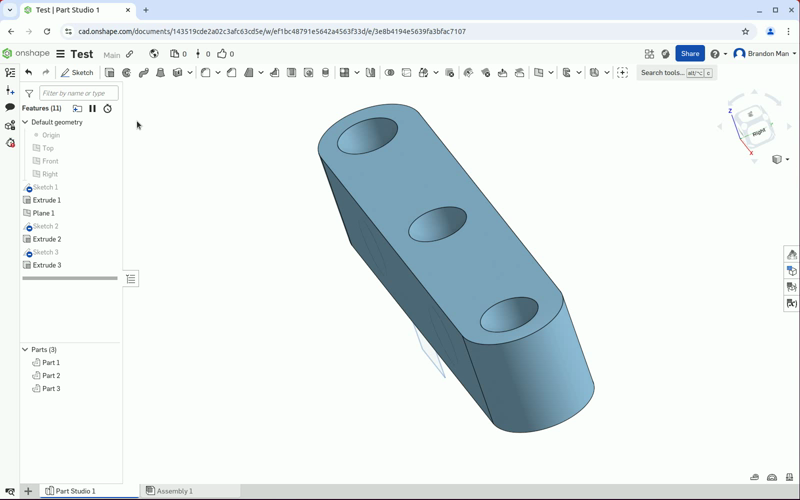
key(down, 2)
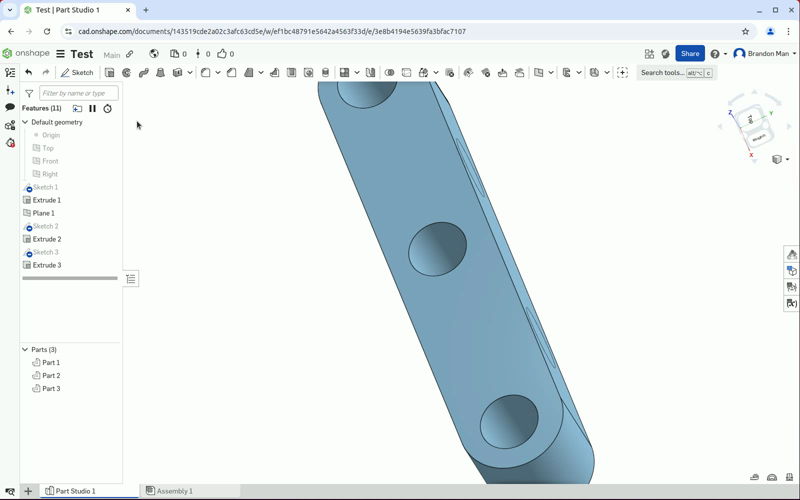
key(up, 2)
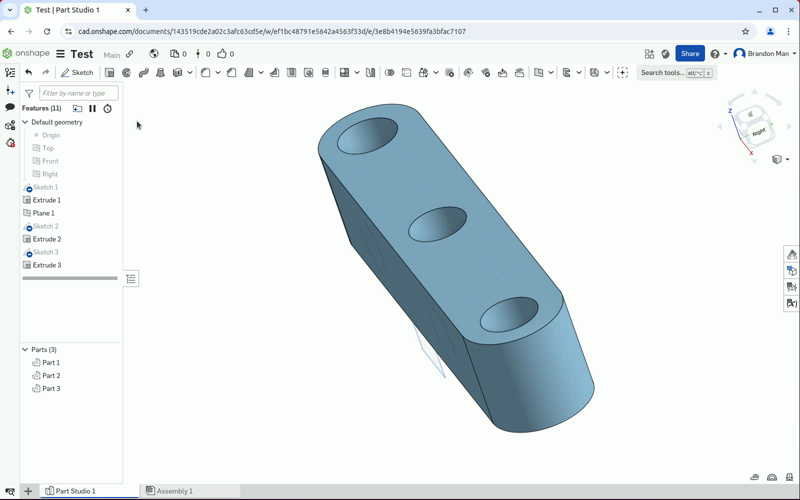
key(right, 2)
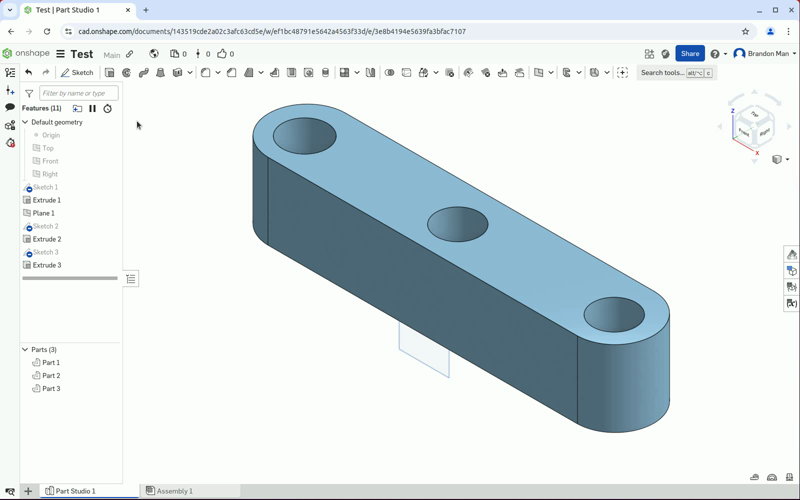
mouse_move(73, 189)
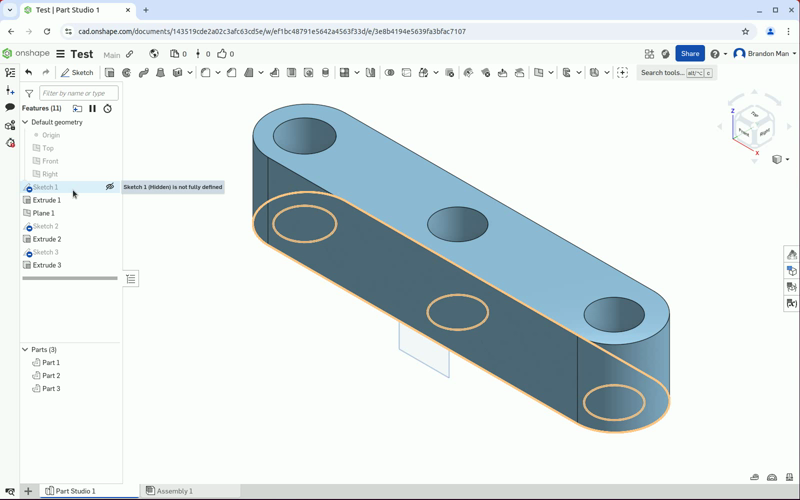
click(73, 189)